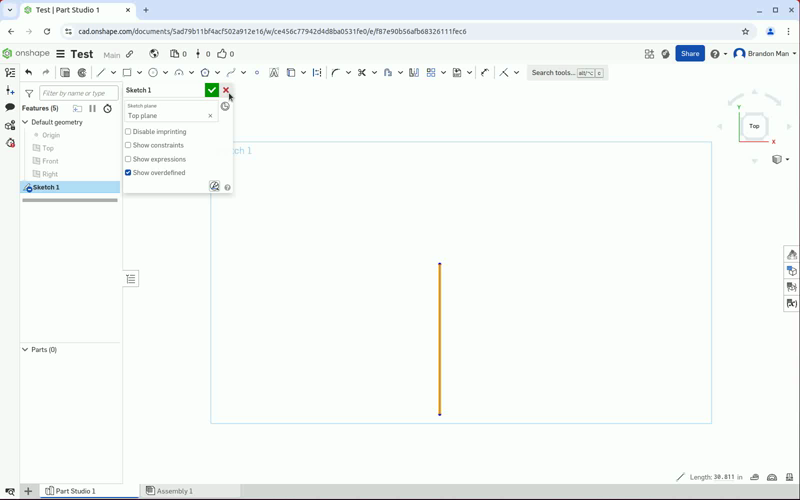
key(shift+h)
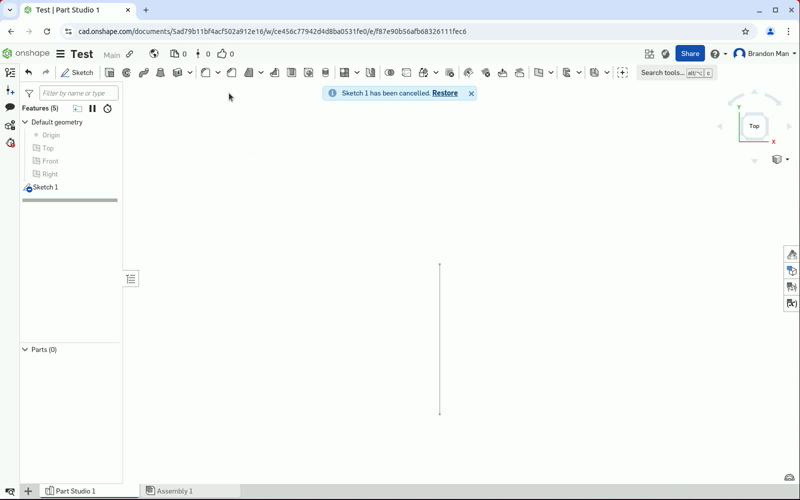
key(shift+s)
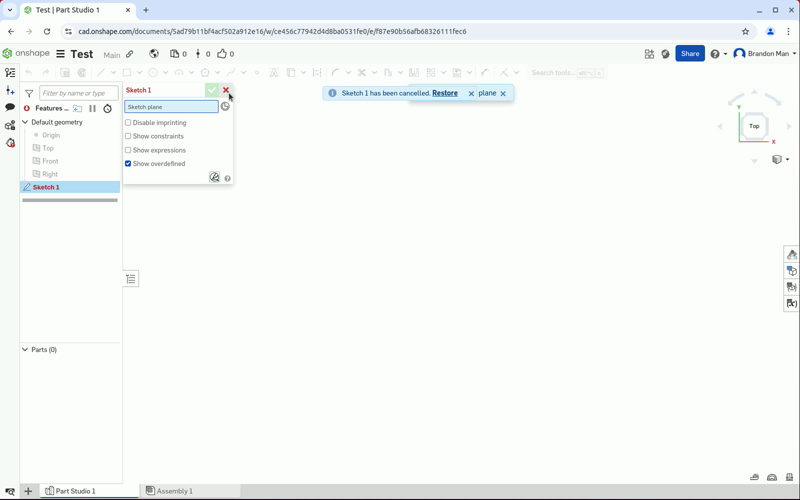
mouse_move(73, 150)
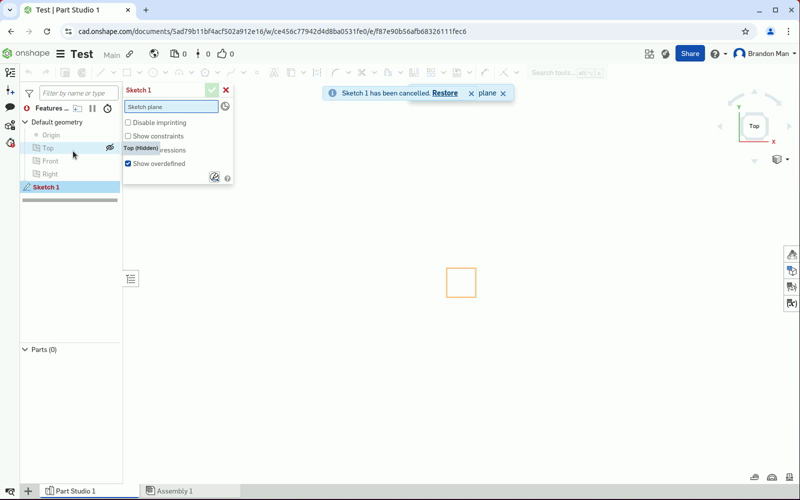
click(73, 150)
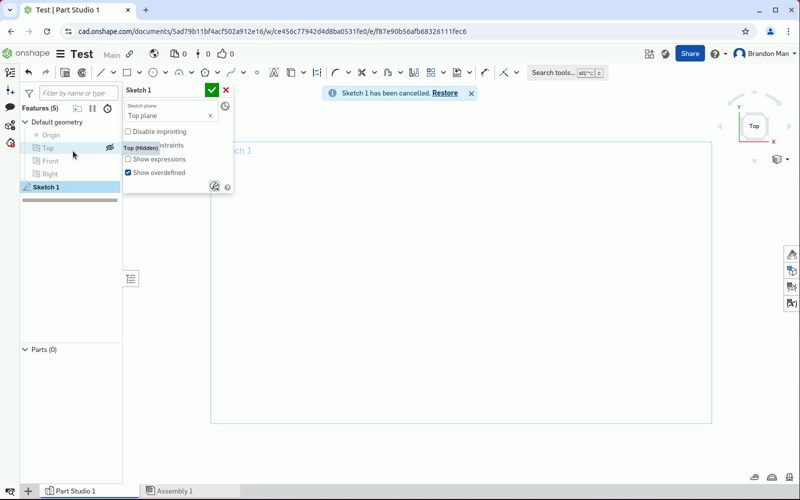
mouse_move(73, 352)
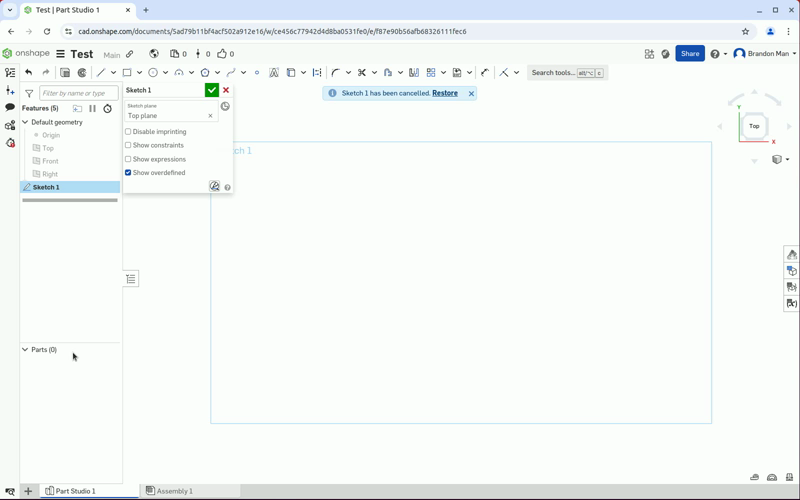
key(y)
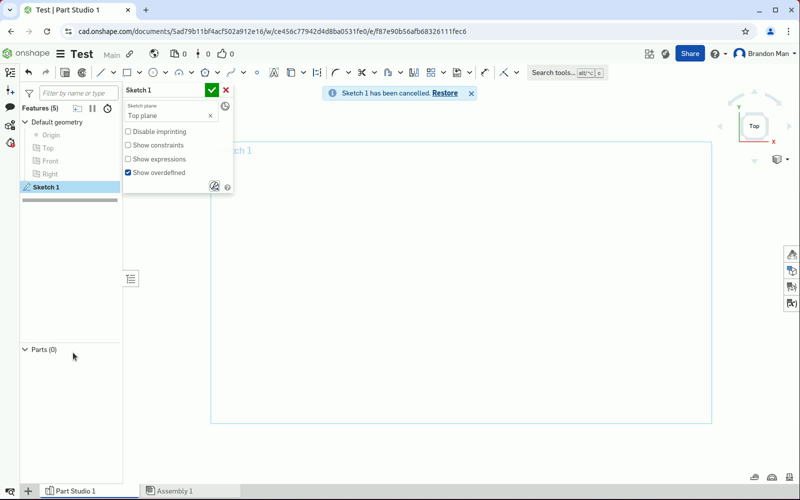
key(l)
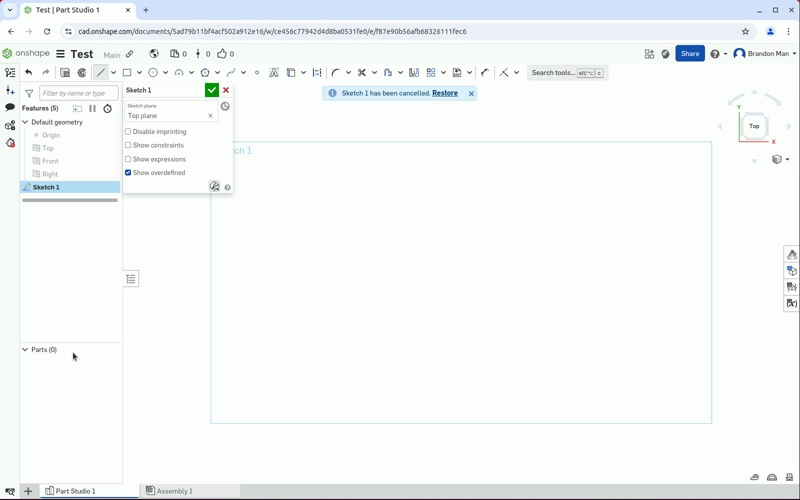
key_down(shift)
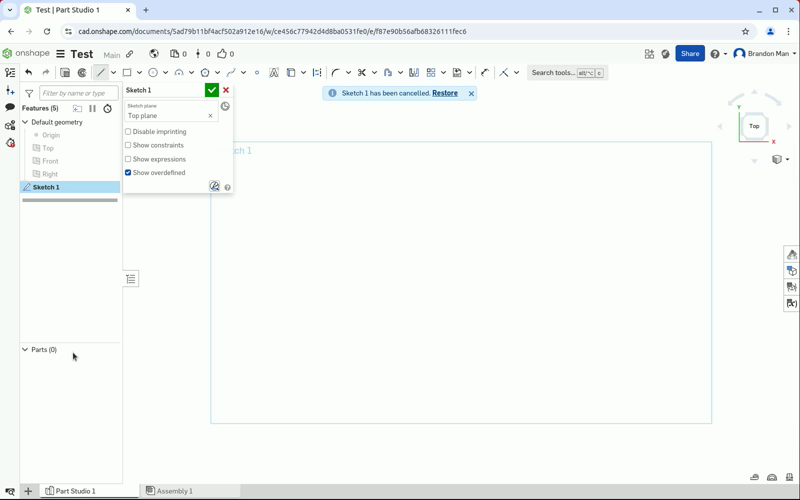
mouse_move(418, 340)
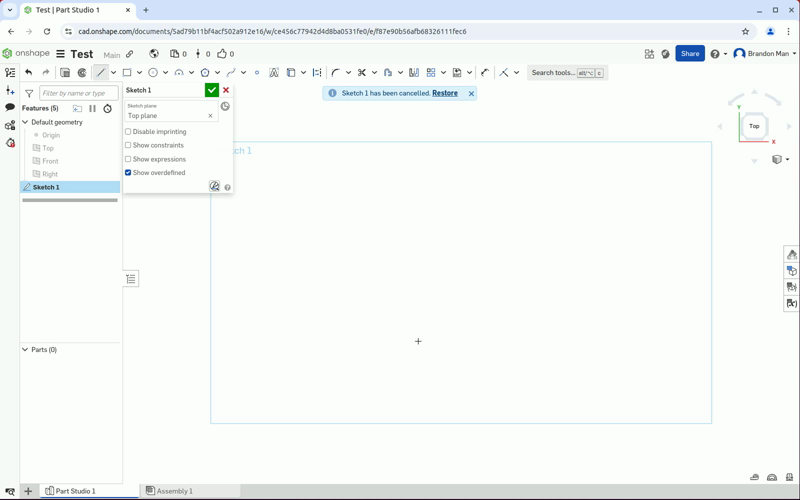
click(418, 340)
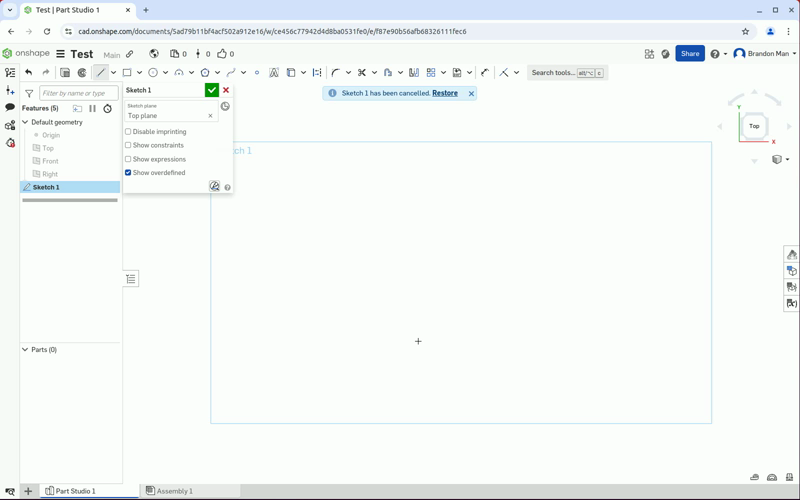
key_up(shift)
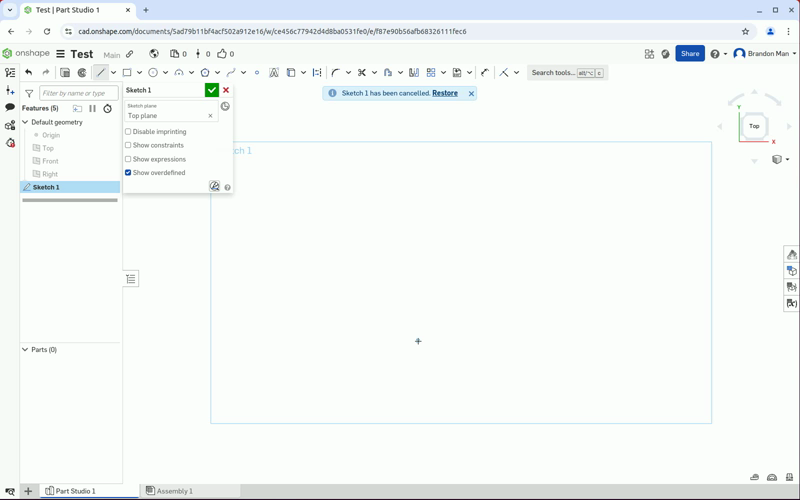
key_down(shift)
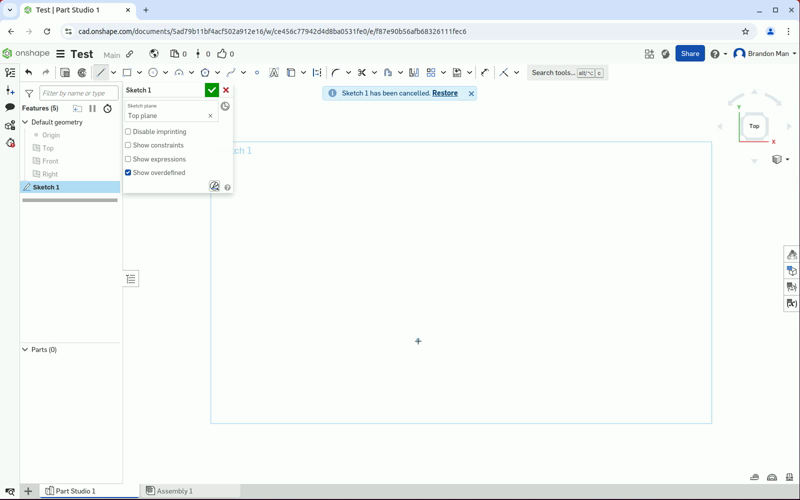
mouse_move(501, 340)
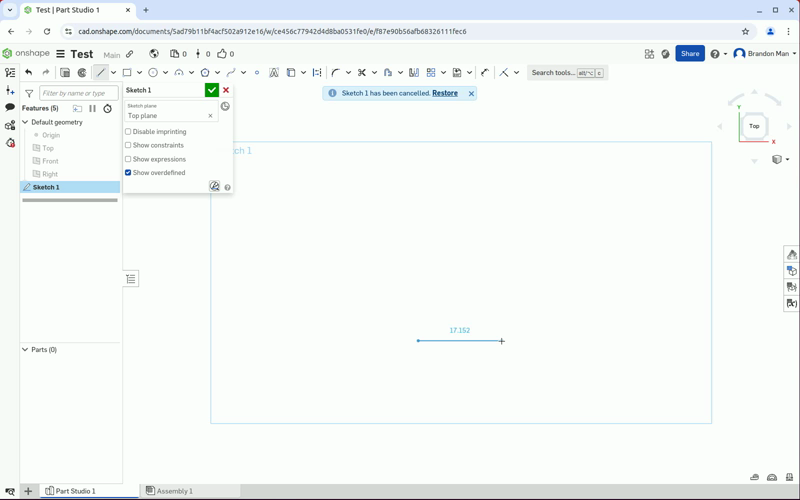
click(501, 340)
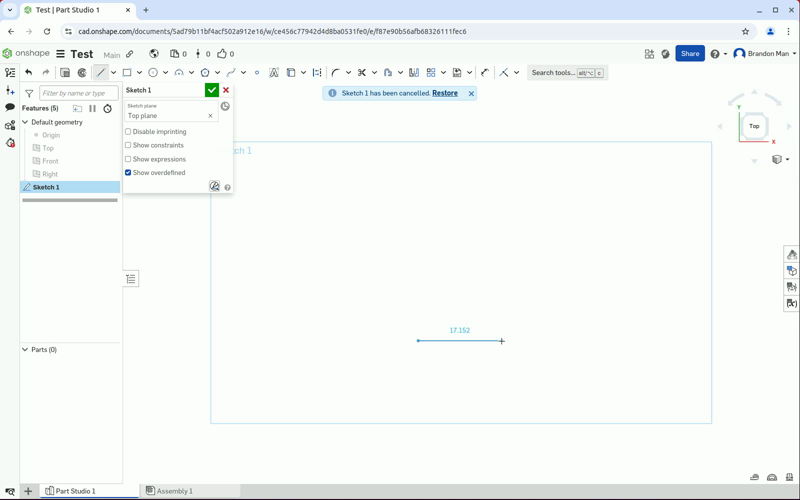
key_up(shift)
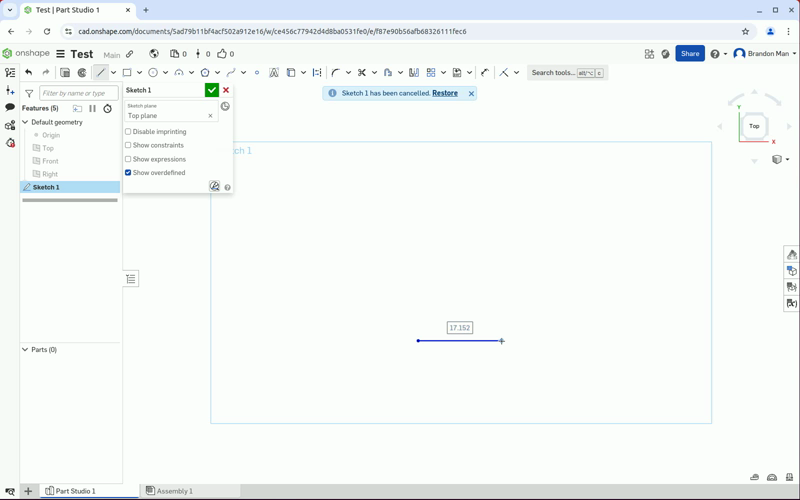
key_down(shift)
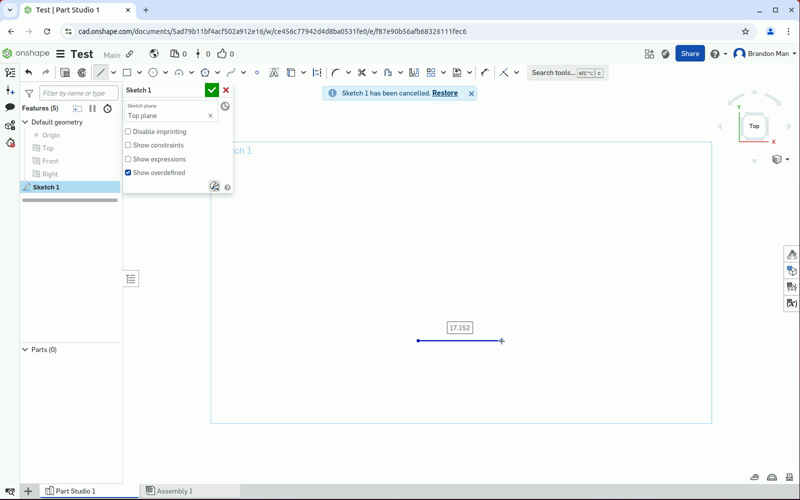
mouse_move(501, 241)
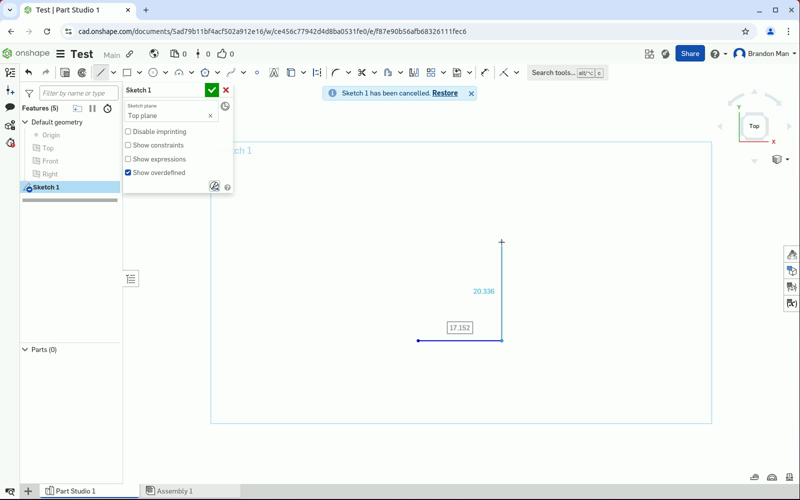
click(501, 241)
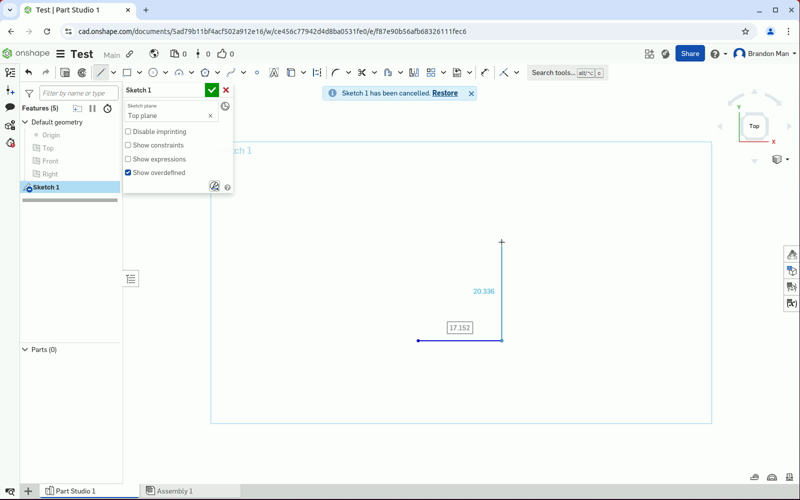
key_up(shift)
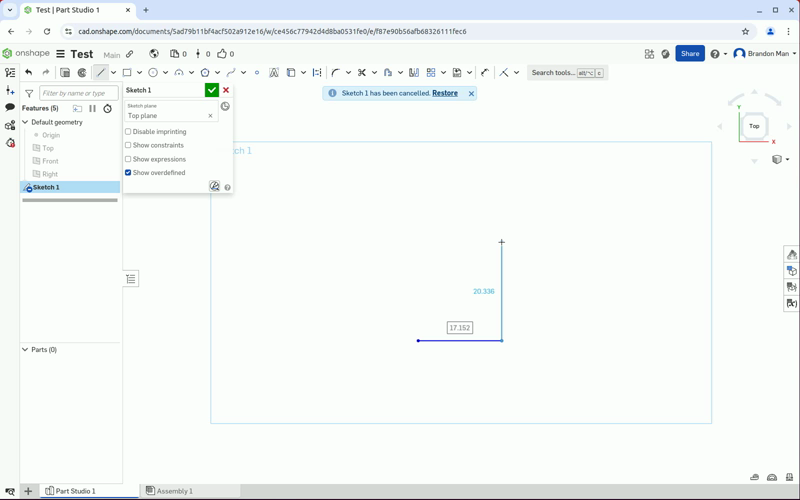
key_down(shift)
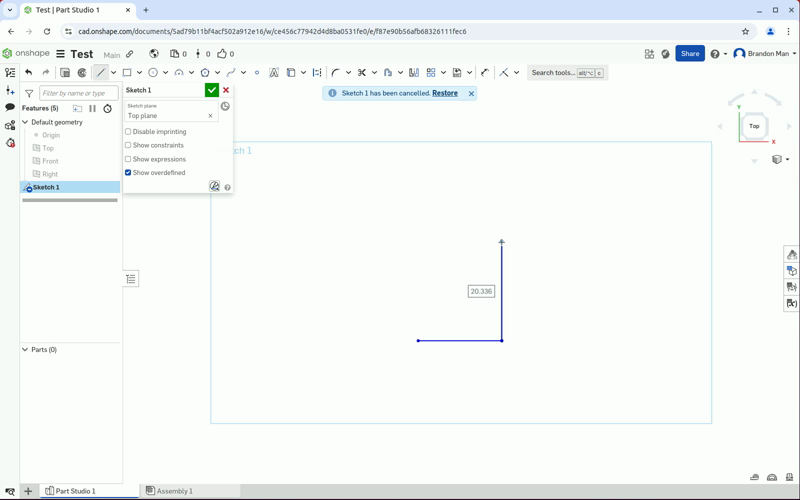
mouse_move(531, 241)
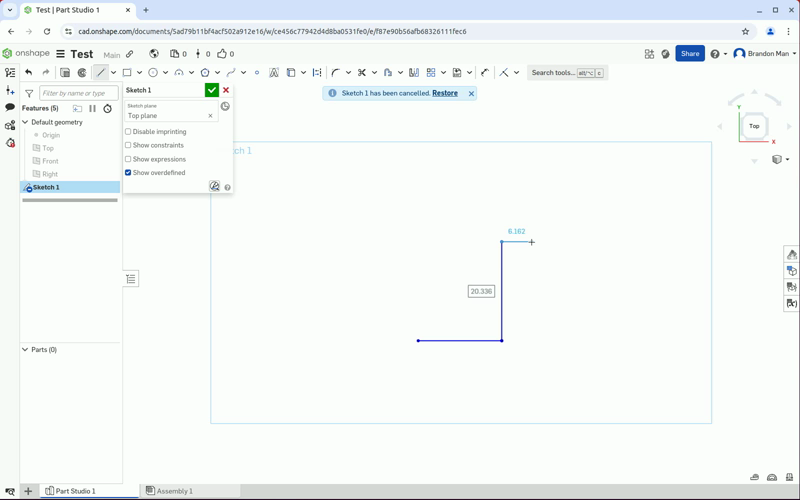
mouse_move(460, 204)
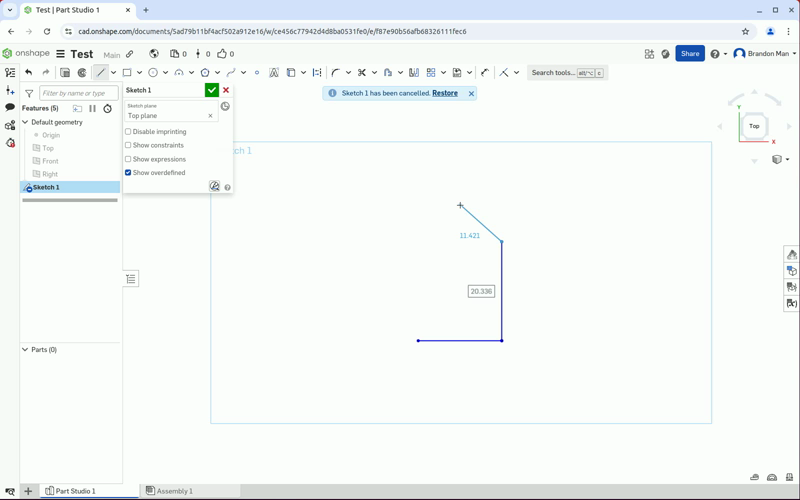
click(460, 204)
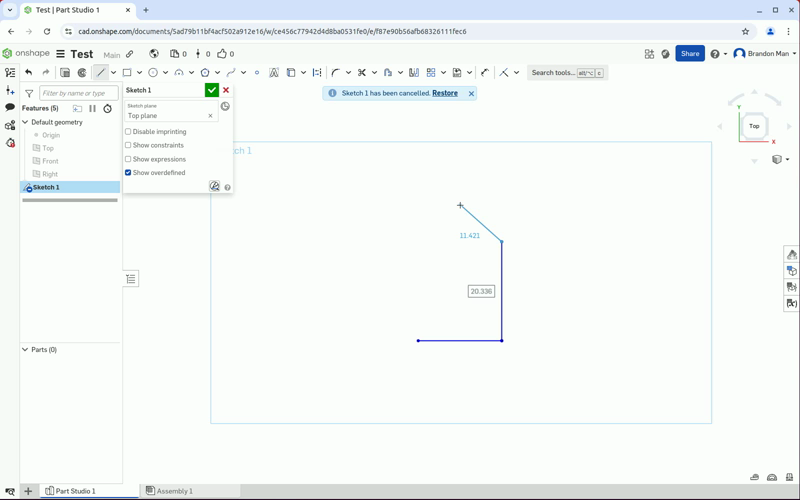
key_up(shift)
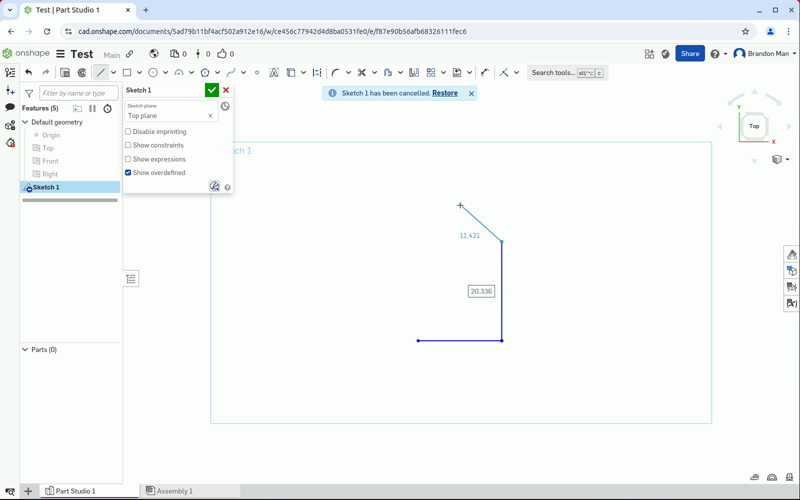
key_down(shift)
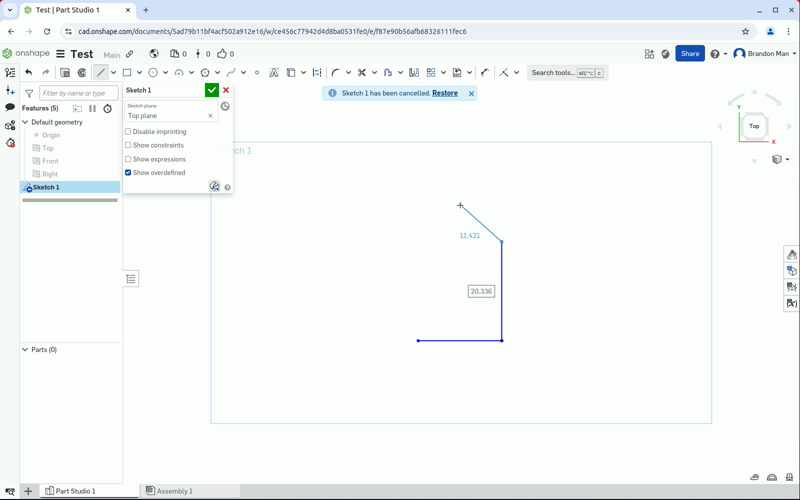
mouse_move(490, 204)
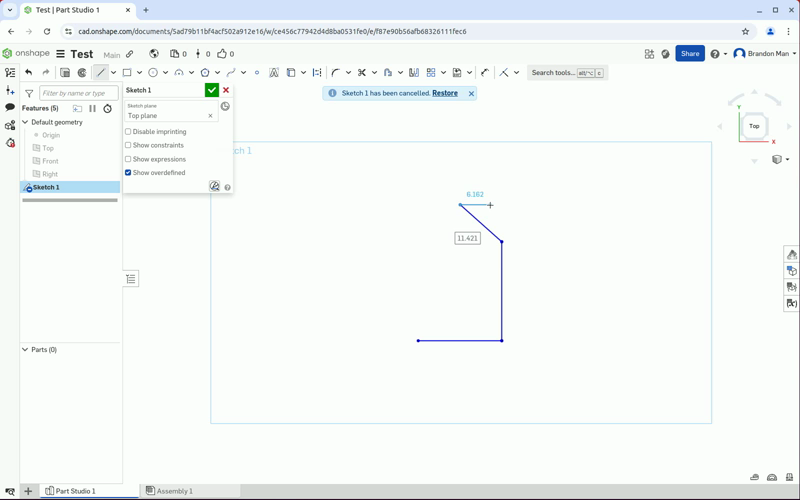
mouse_move(418, 241)
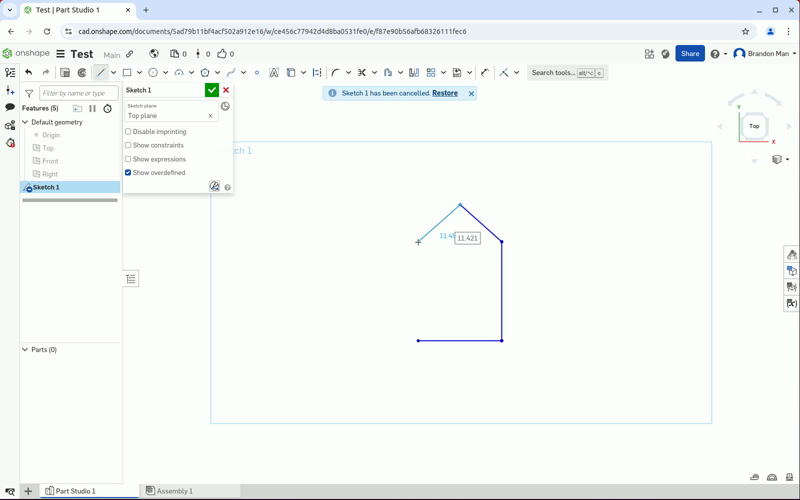
click(418, 241)
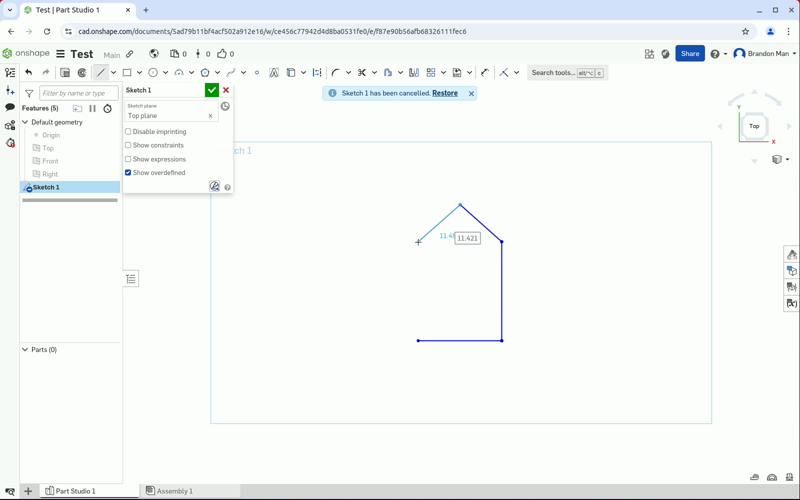
key_up(shift)
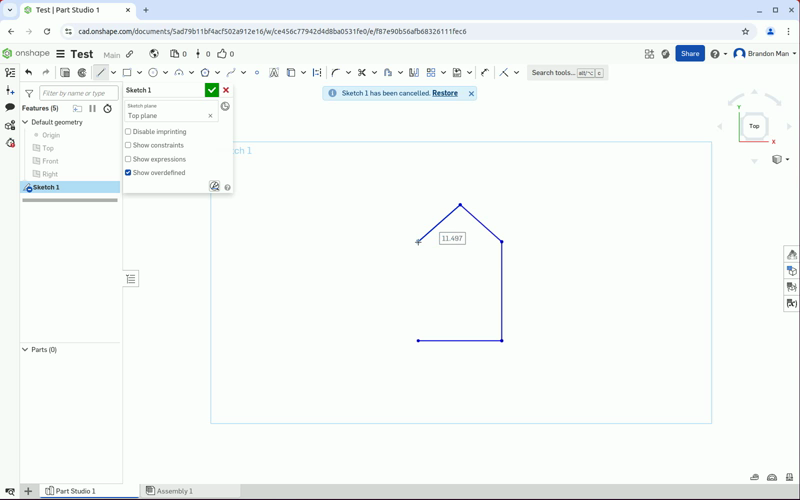
key_down(shift)
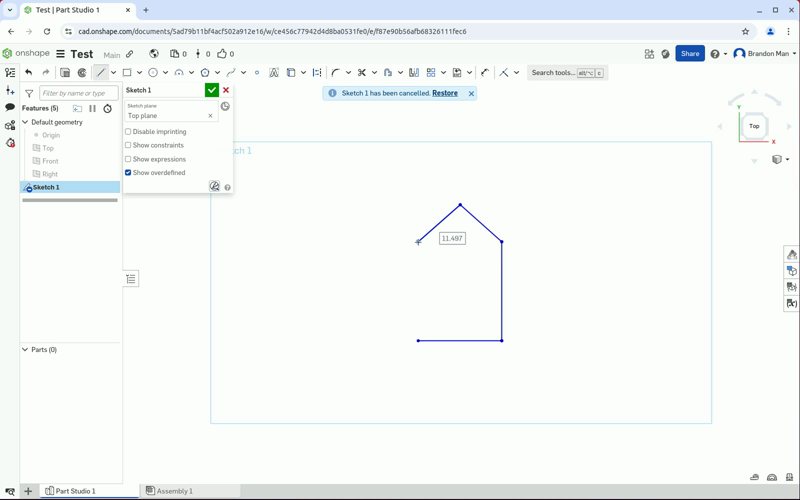
mouse_move(418, 340)
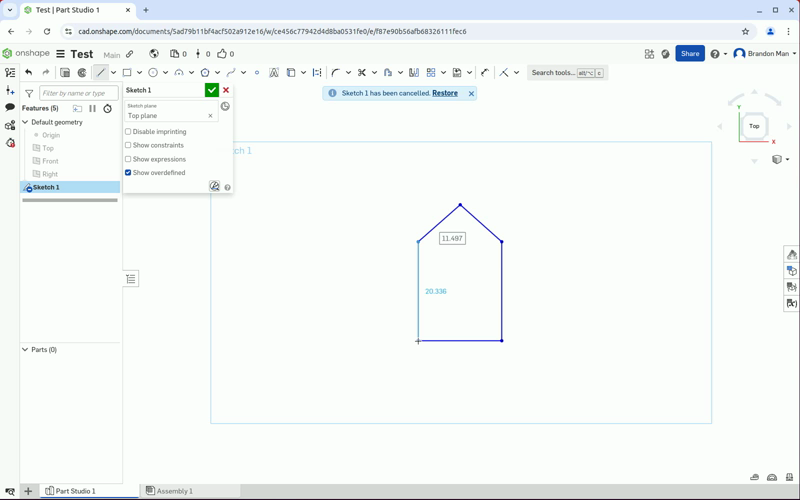
key_up(shift)
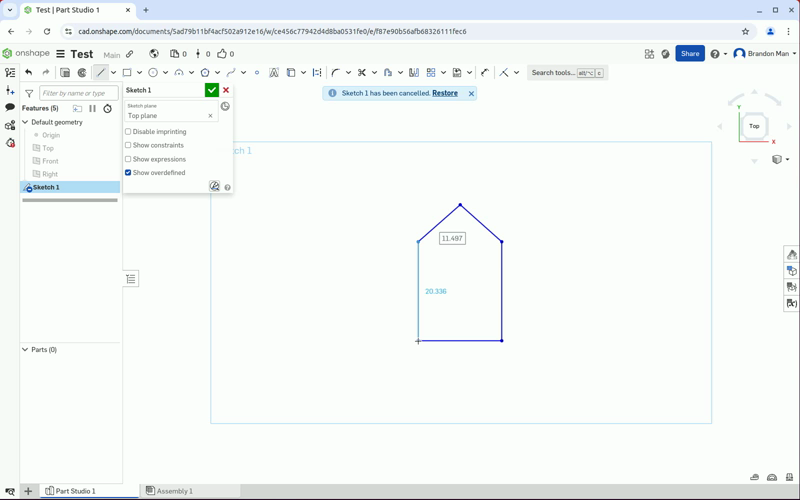
click(418, 340)
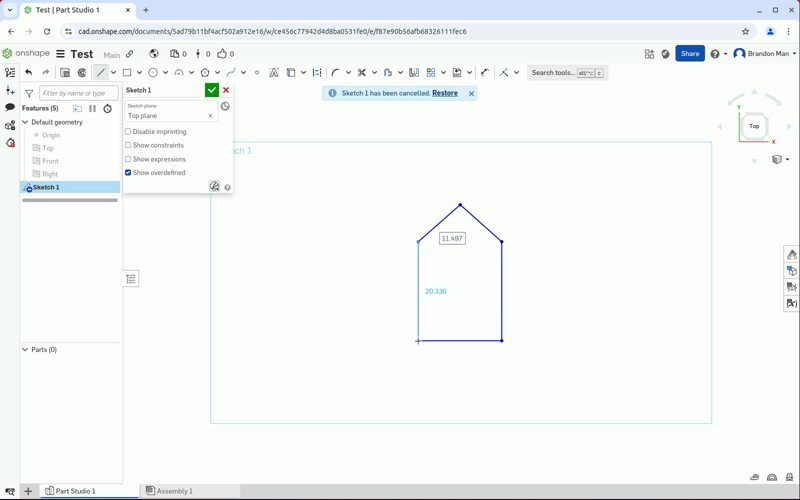
key(esc)
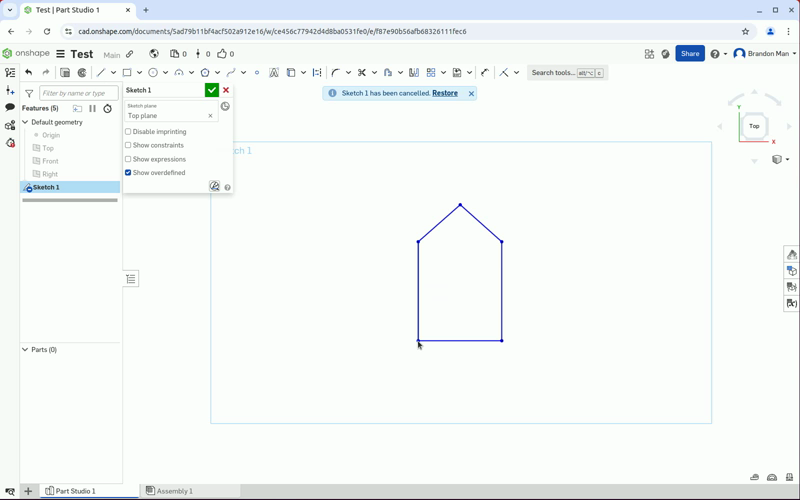
mouse_move(452, 257)
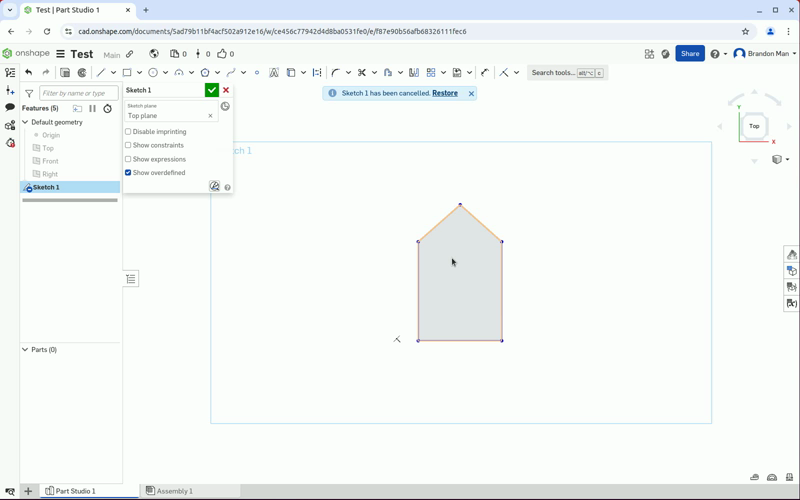
click(452, 257)
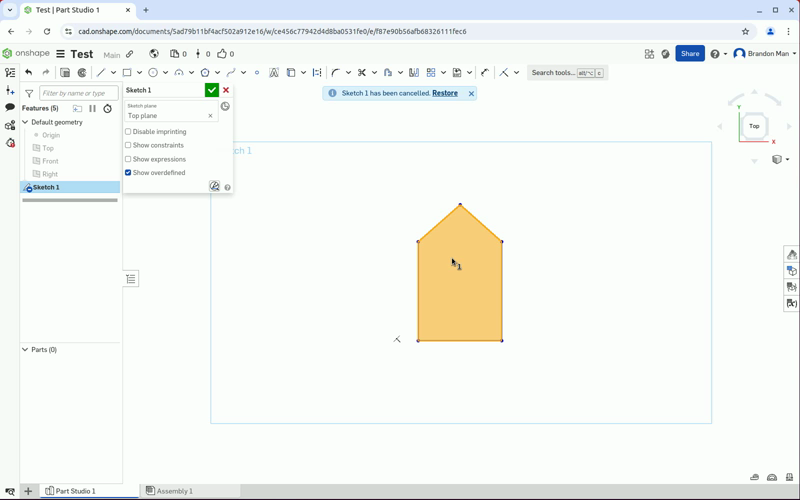
mouse_move(73, 352)
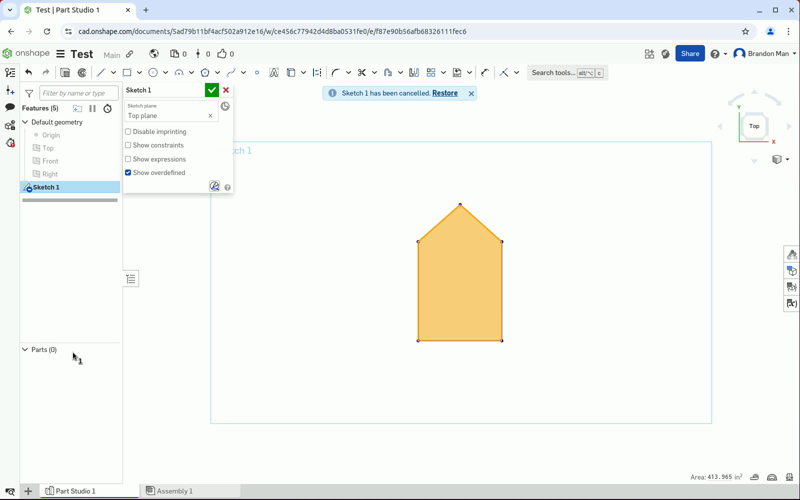
key(shift+y)
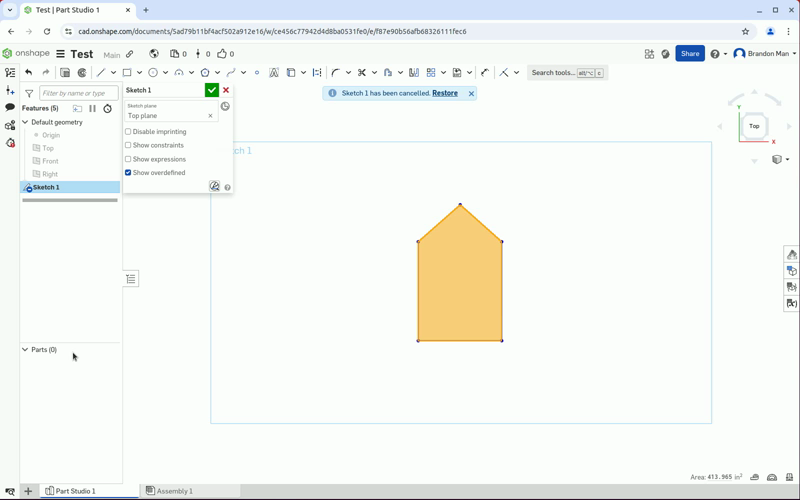
key(shift+e)
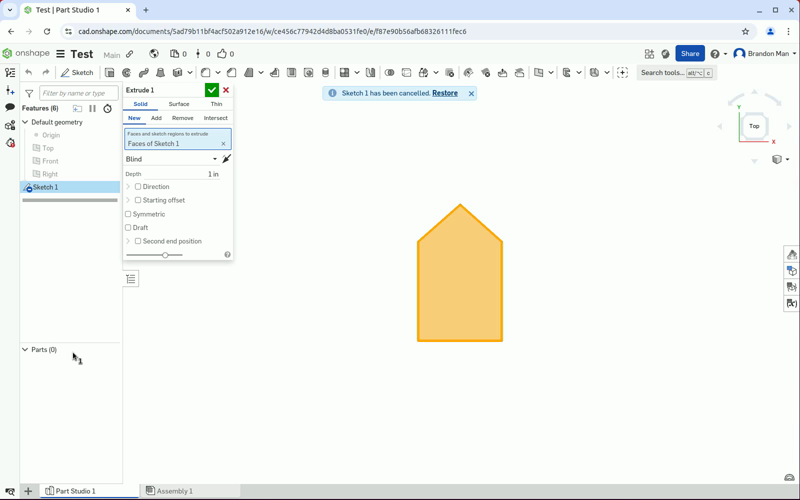
mouse_move(143, 106)
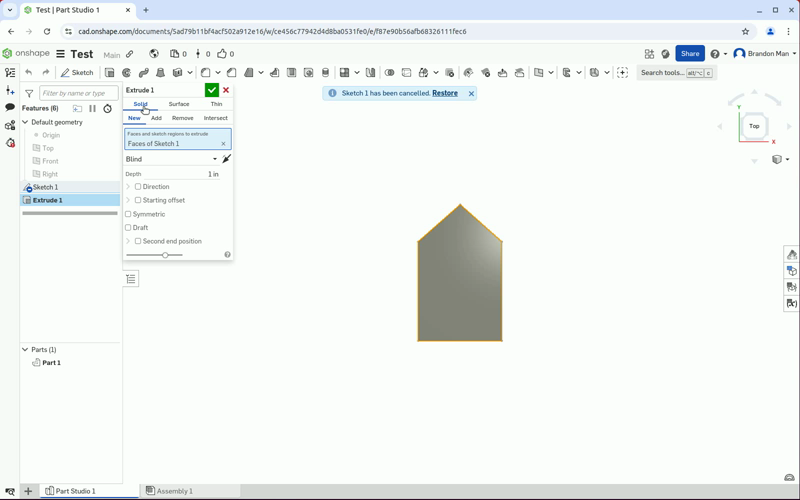
click(143, 106)
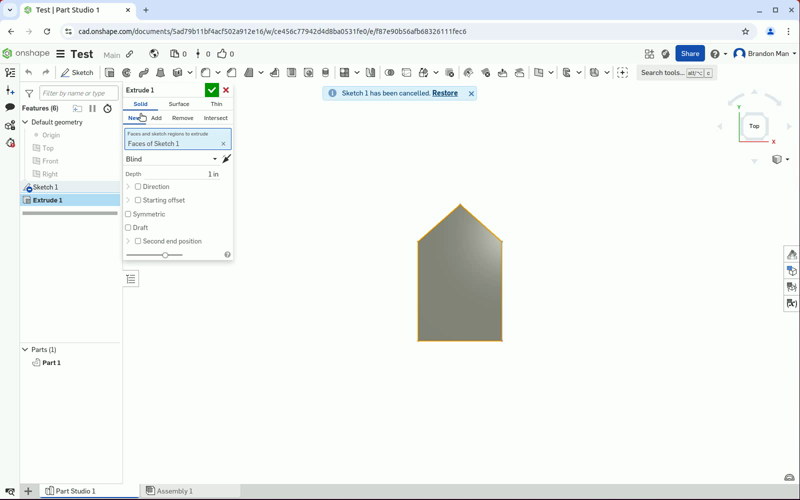
mouse_move(137, 120)
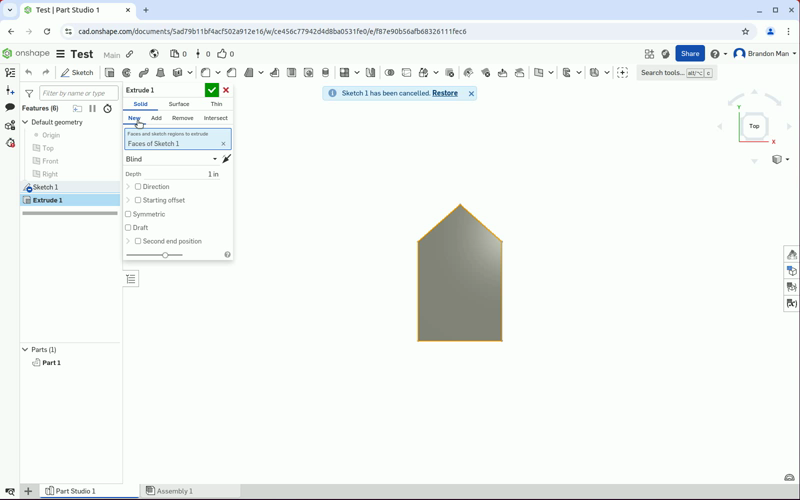
click(137, 120)
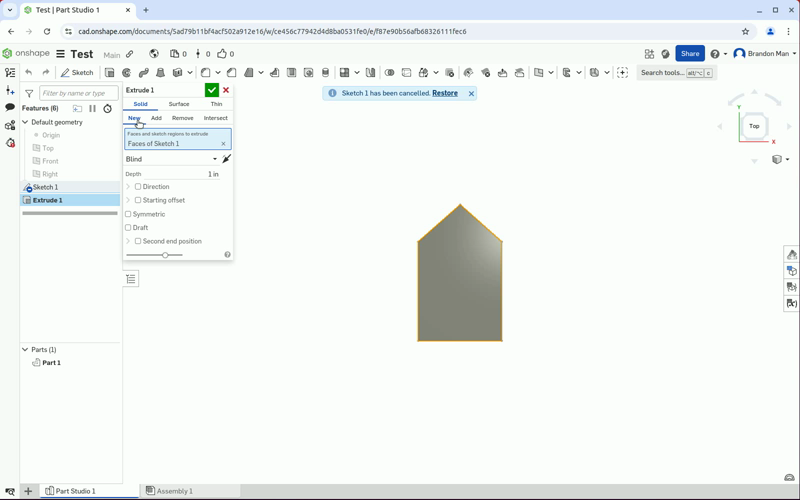
key(tab, 4)
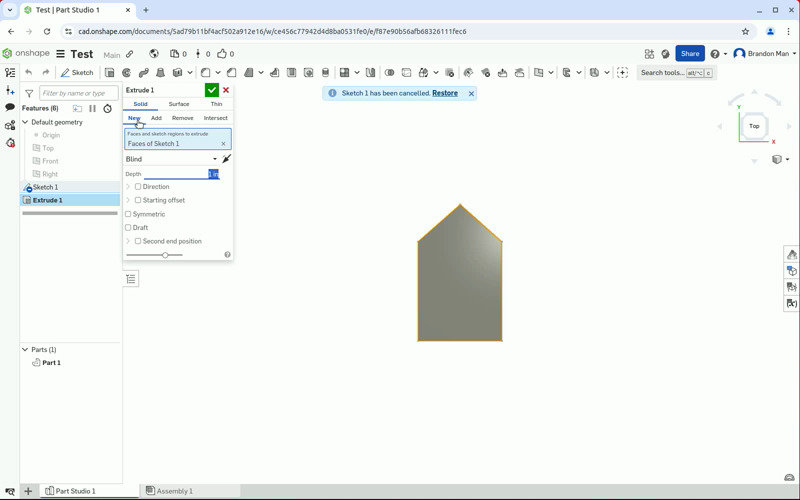
text(6.74)
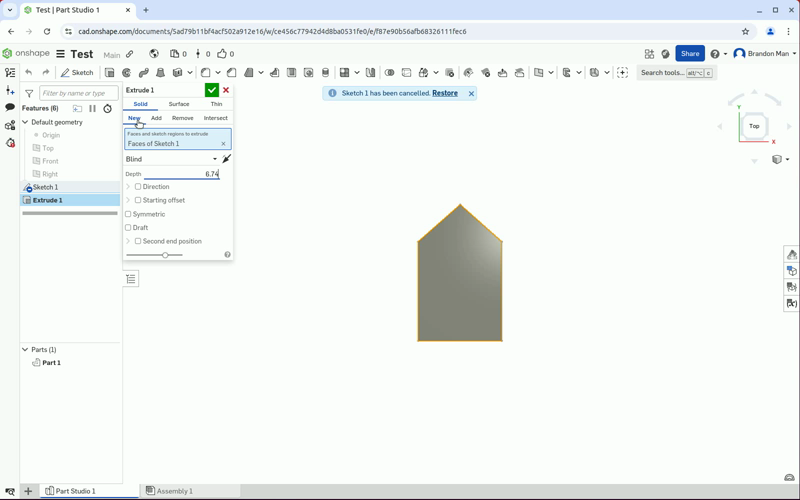
key(enter)
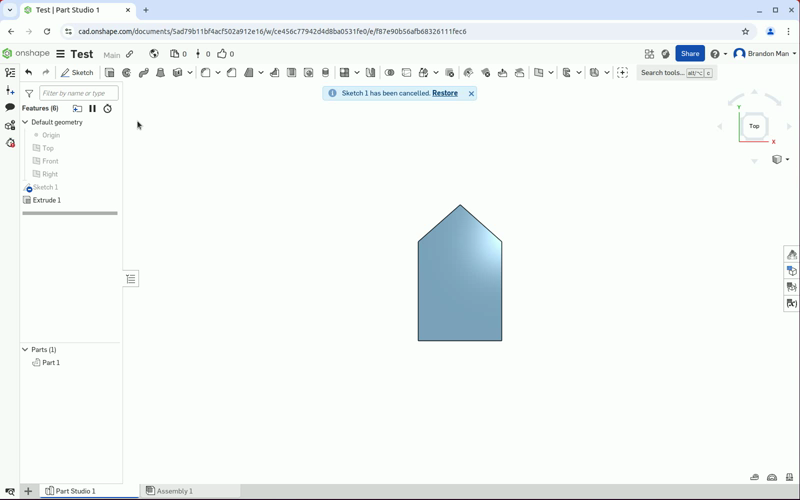
key(shift+h)
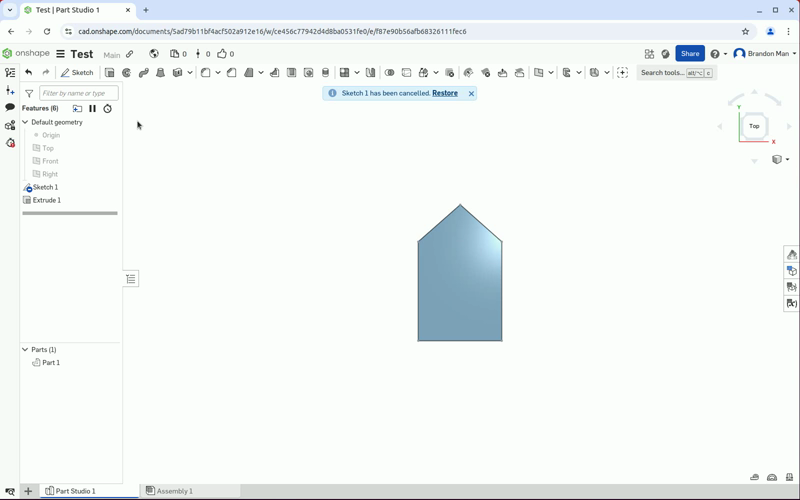
key(shift+h)
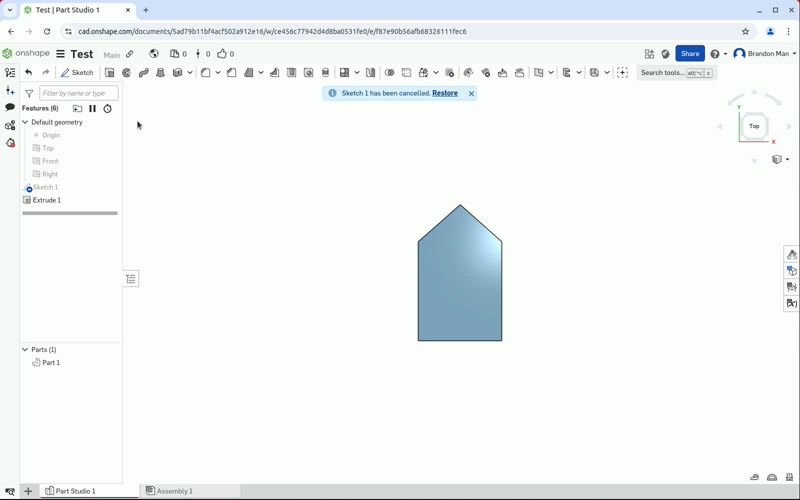
mouse_move(73, 189)
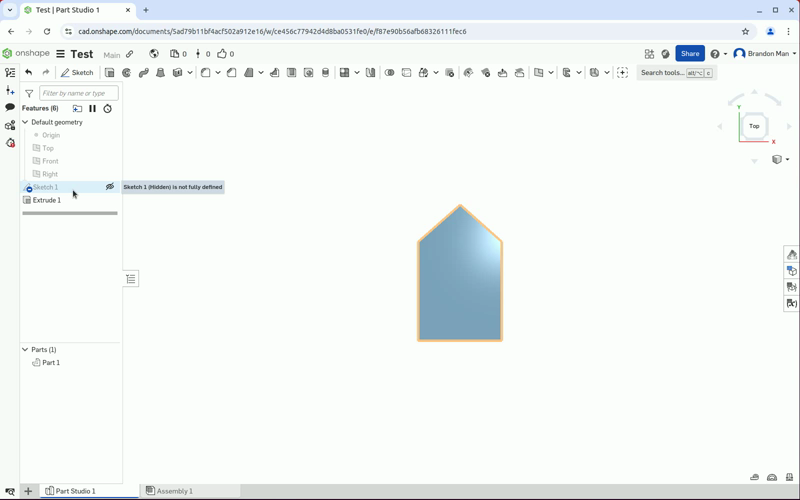
click(73, 189)
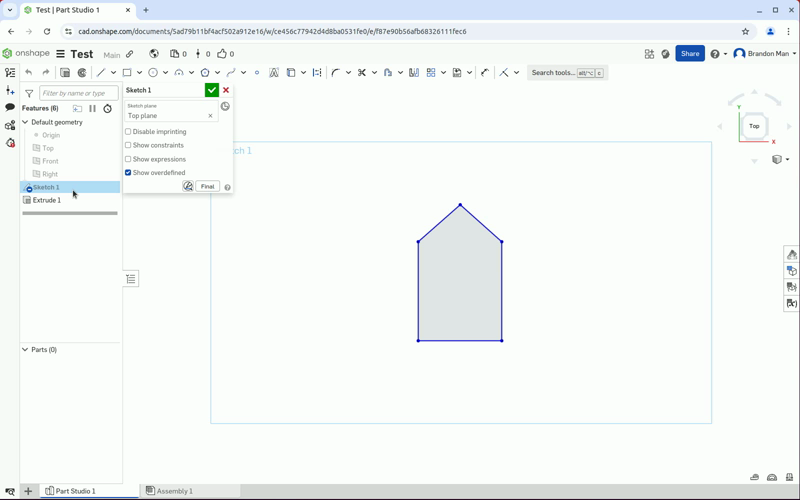
mouse_move(229, 92)
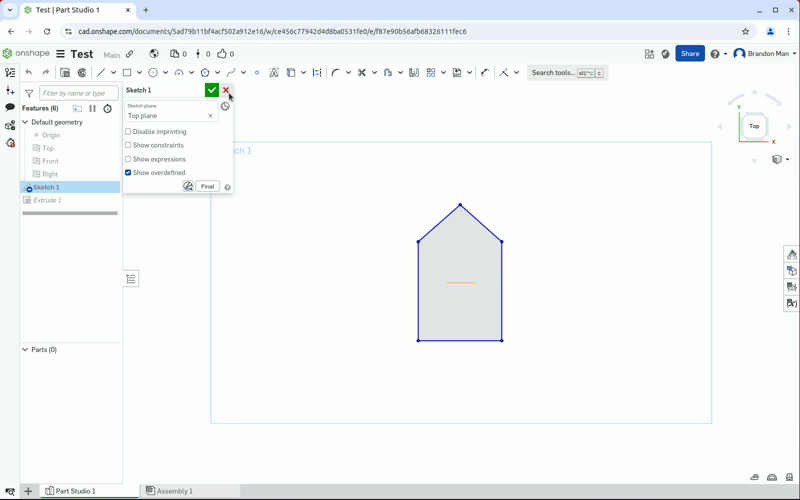
click(229, 92)
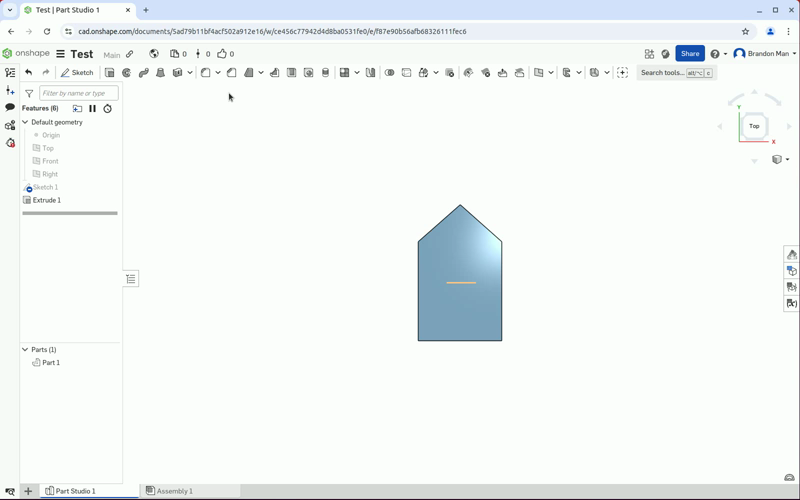
mouse_move(541, 75)
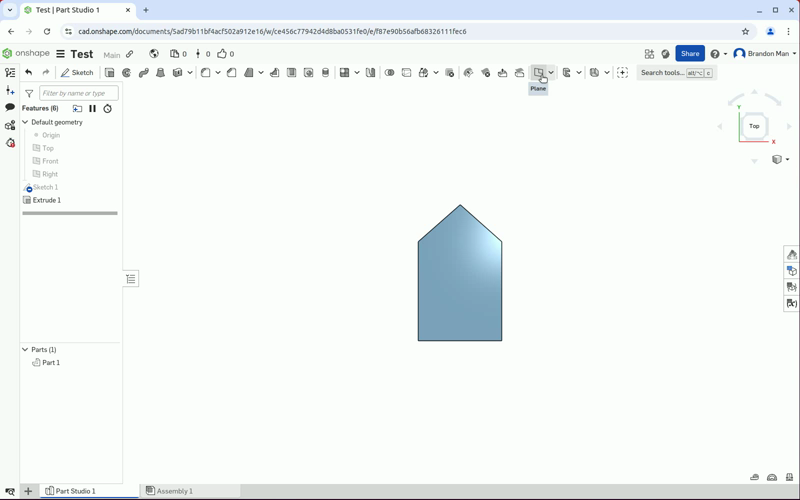
click(541, 75)
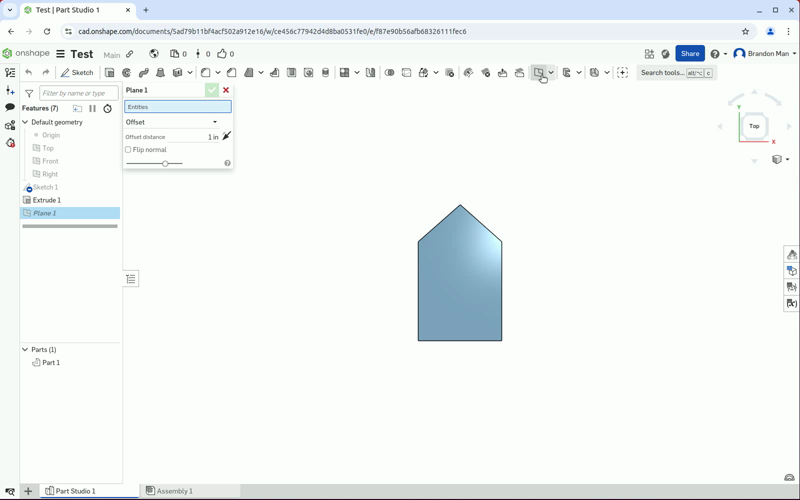
mouse_move(73, 150)
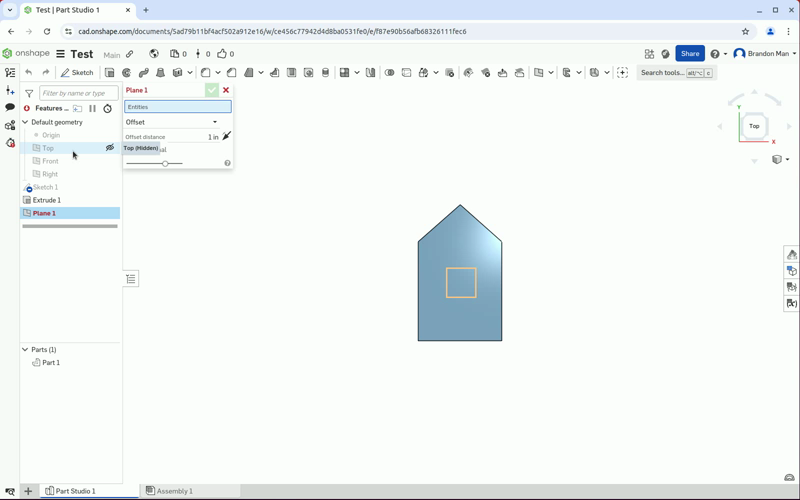
click(73, 150)
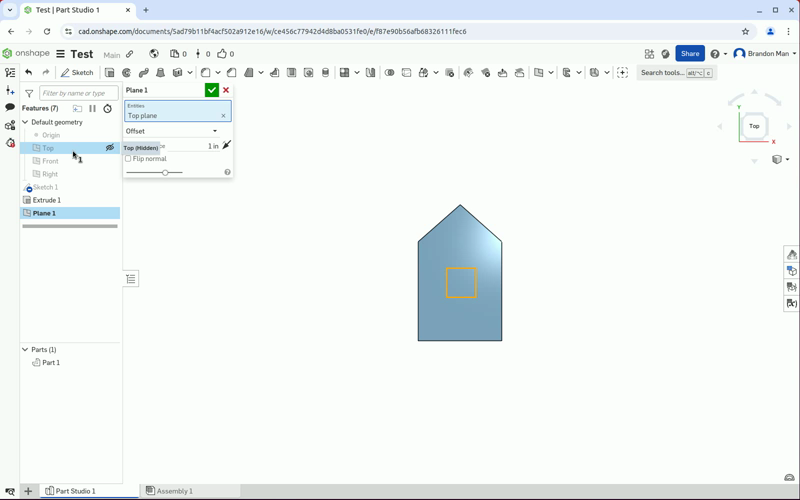
key(tab, 2)
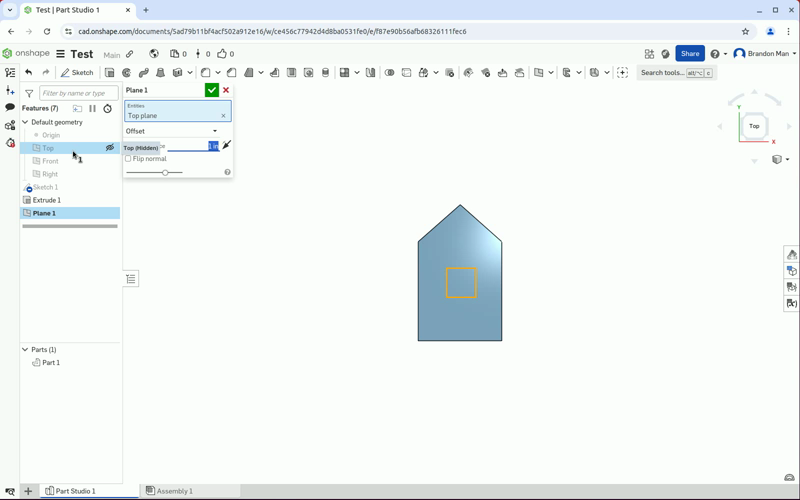
text(6.748)
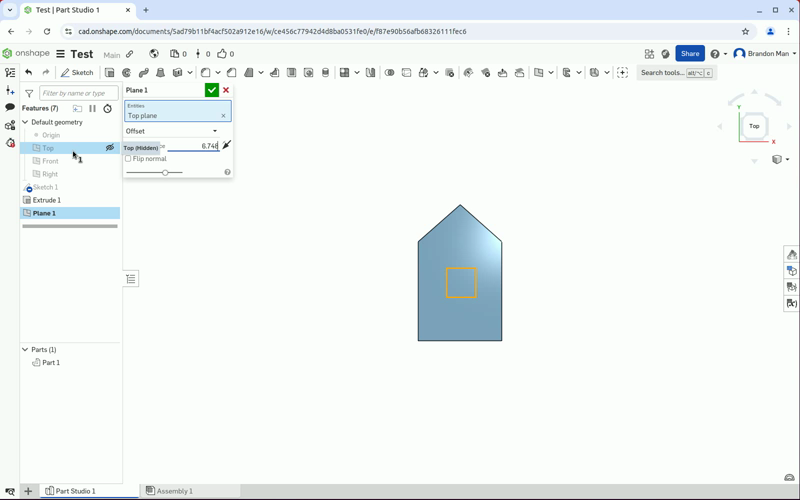
key(enter, 2)
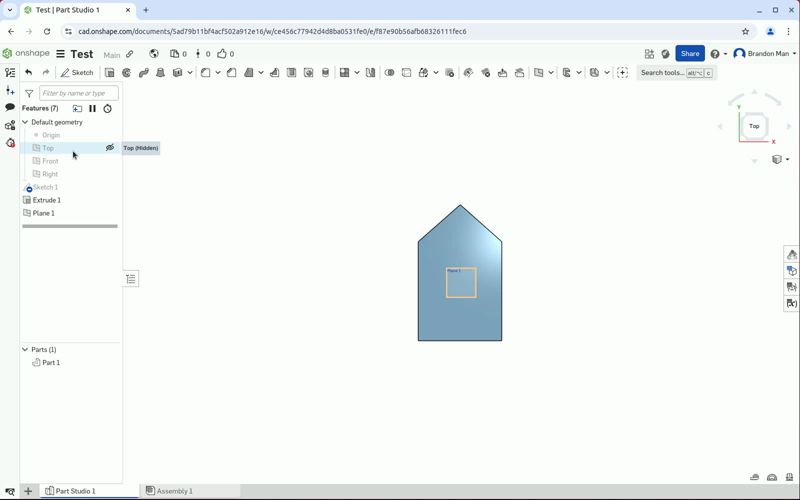
key(shift+s)
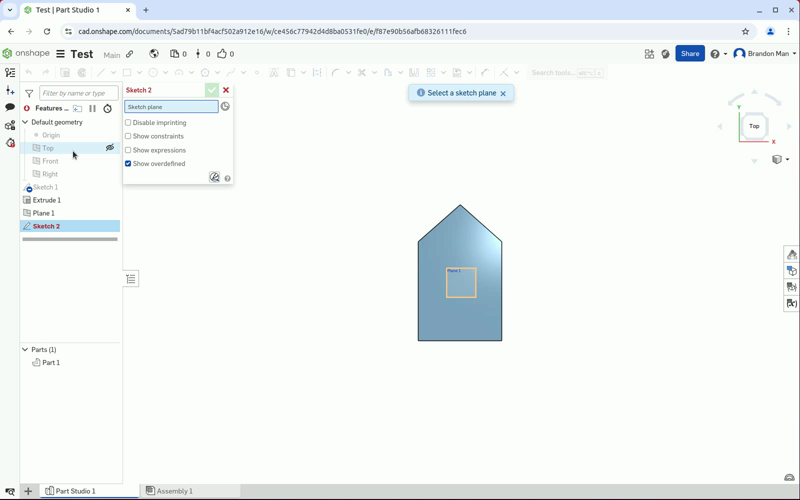
mouse_move(73, 215)
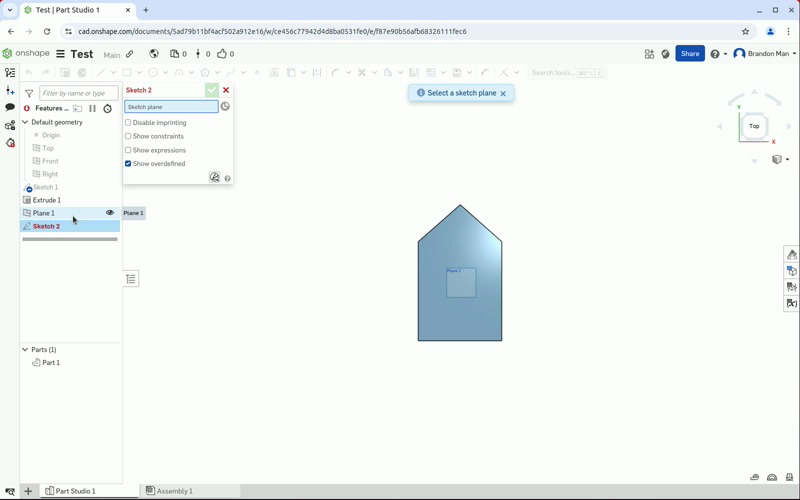
click(73, 215)
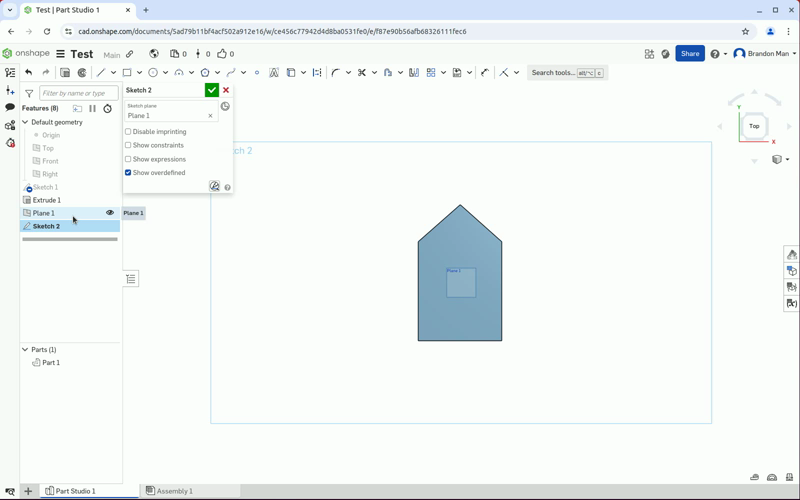
mouse_move(73, 352)
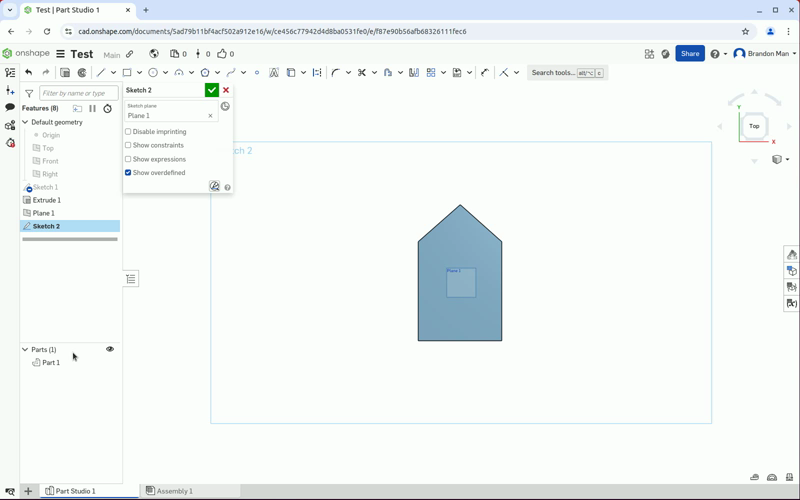
key(y)
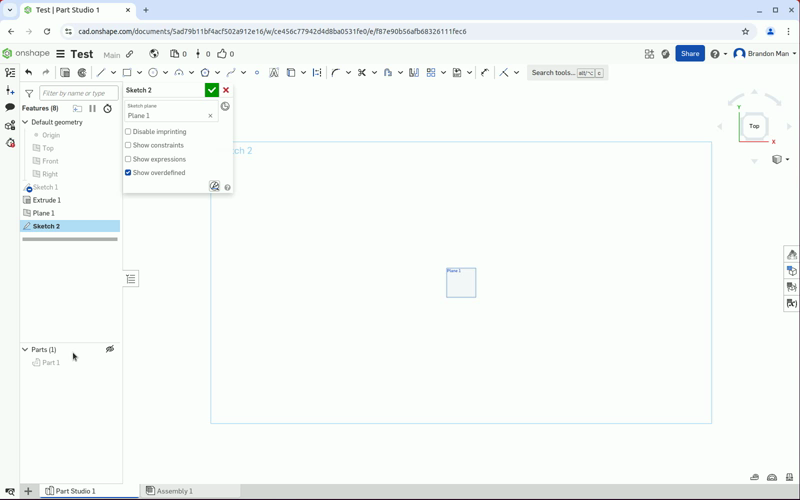
key(l)
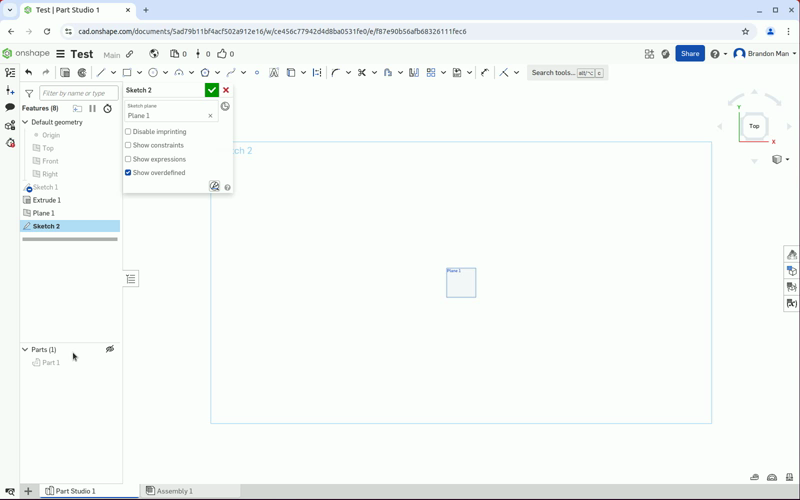
key_down(shift)
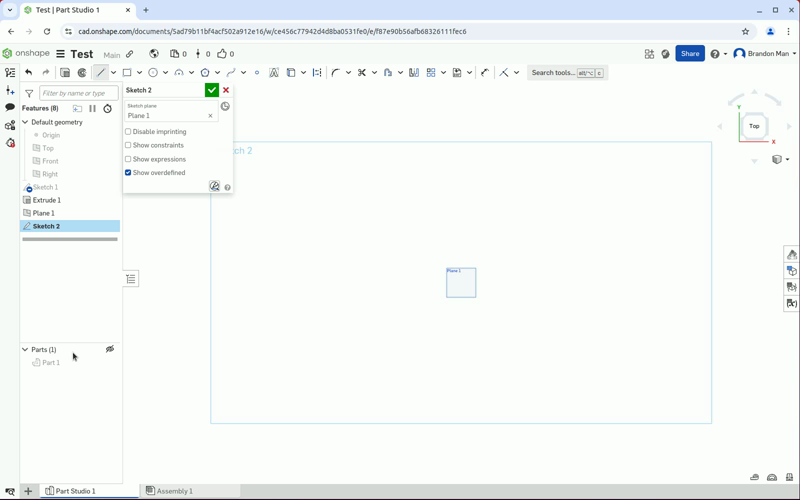
mouse_move(436, 319)
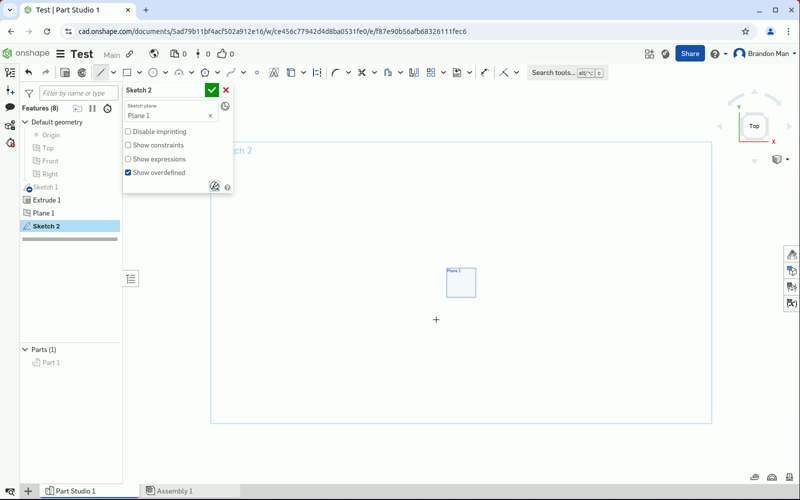
click(436, 319)
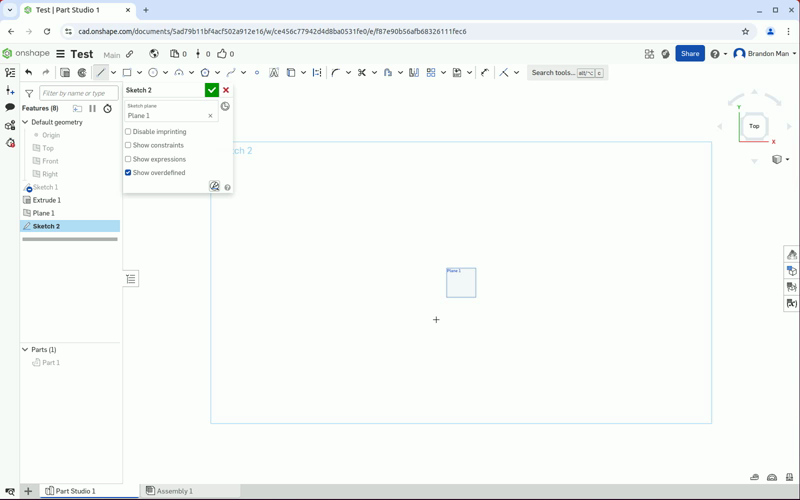
key_up(shift)
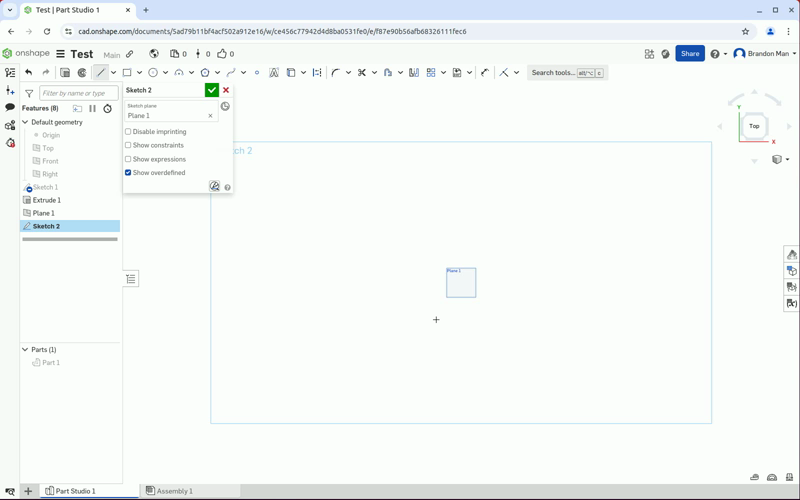
key_down(shift)
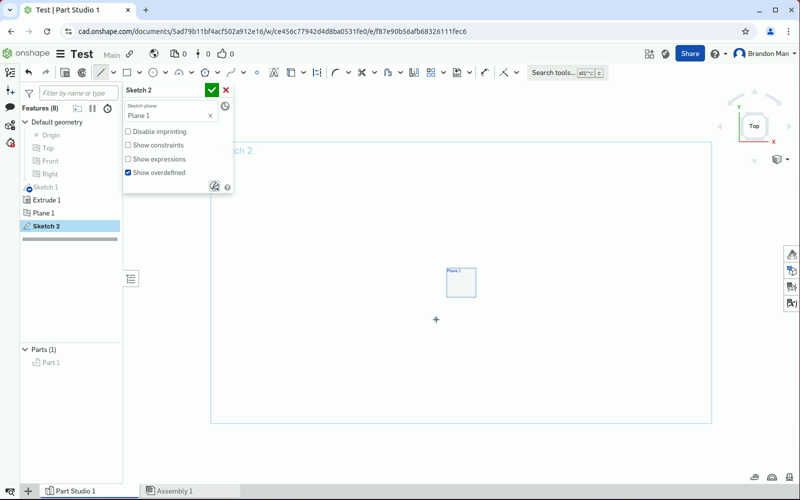
mouse_move(466, 319)
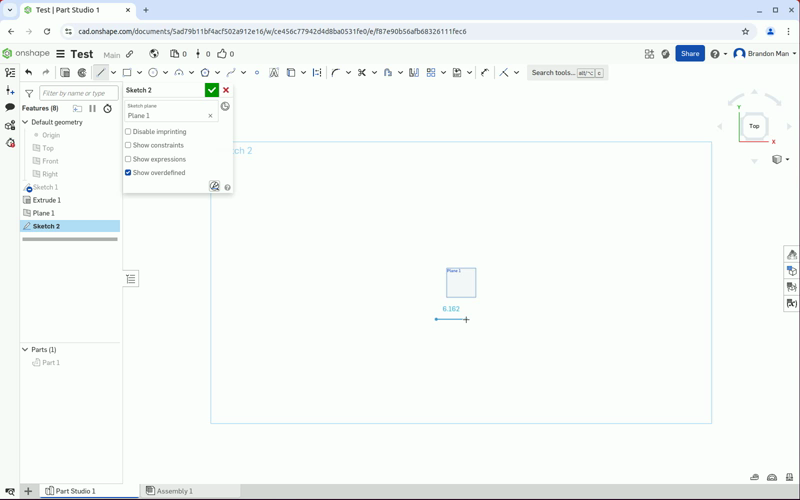
mouse_move(485, 319)
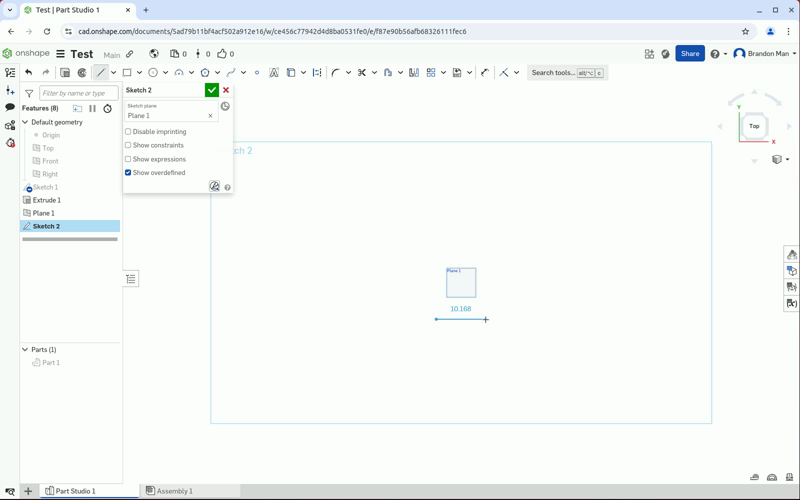
click(485, 319)
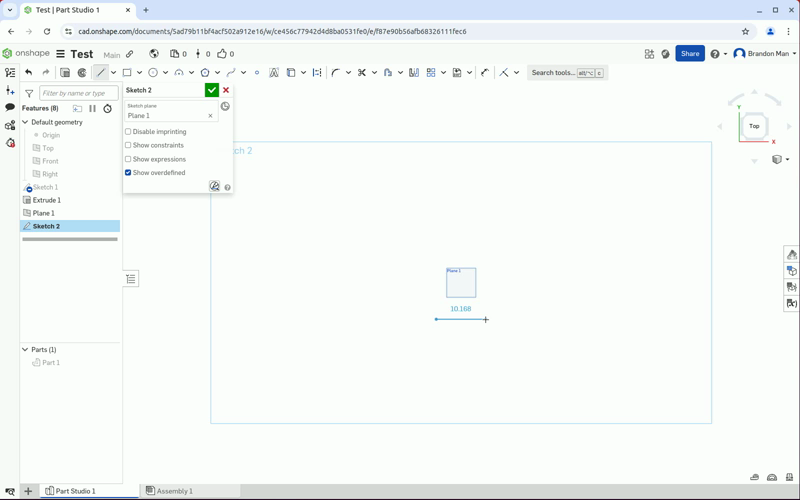
key_up(shift)
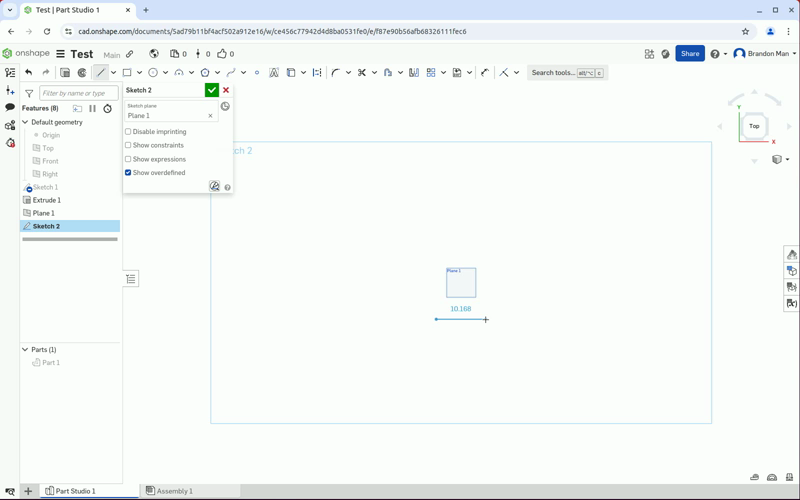
key_down(shift)
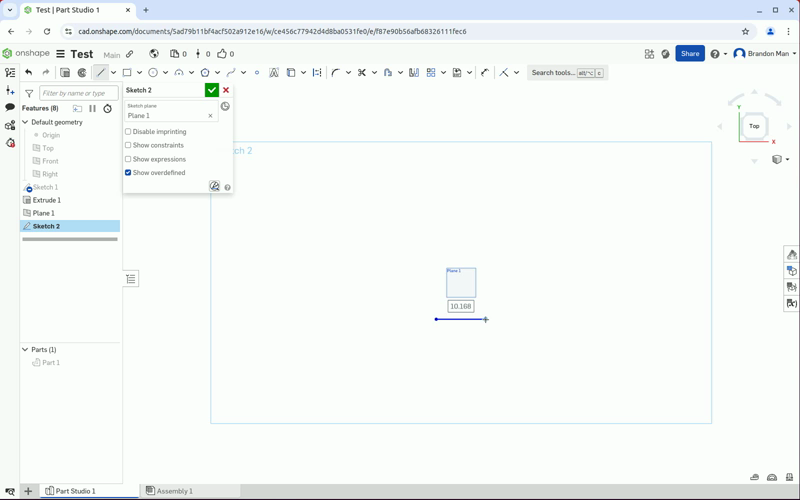
mouse_move(485, 237)
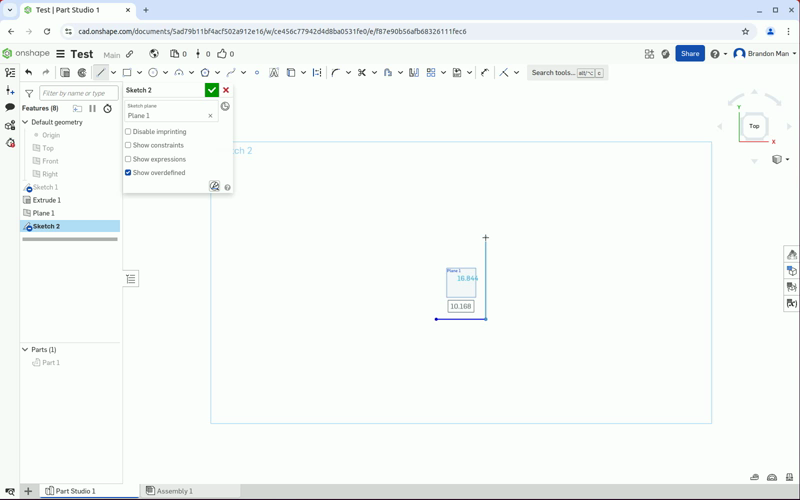
click(485, 237)
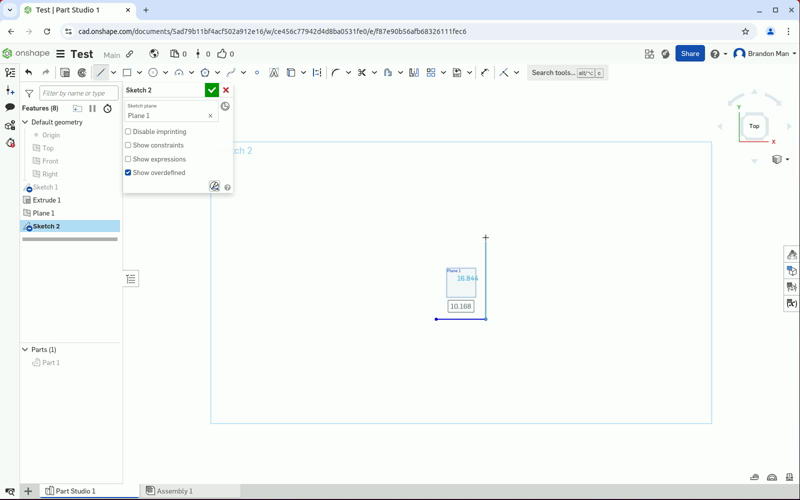
key_up(shift)
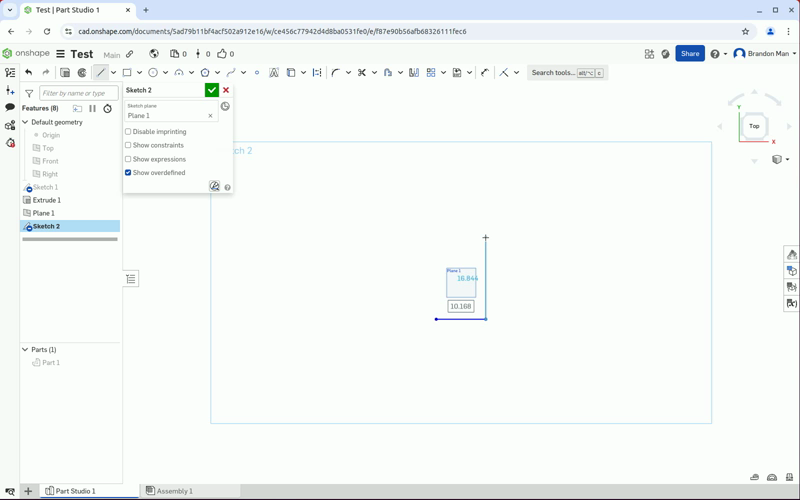
key_down(shift)
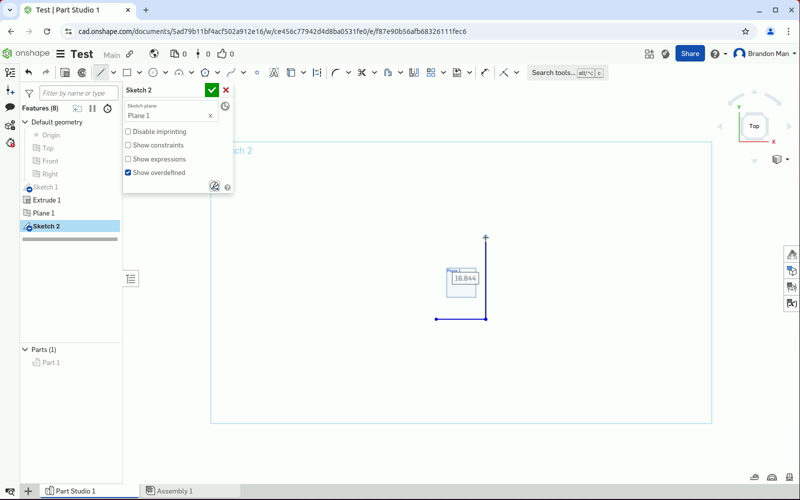
mouse_move(515, 237)
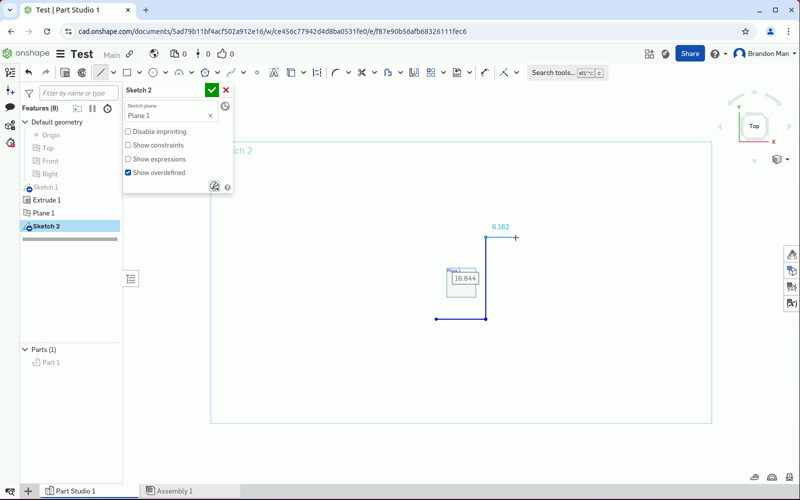
mouse_move(436, 237)
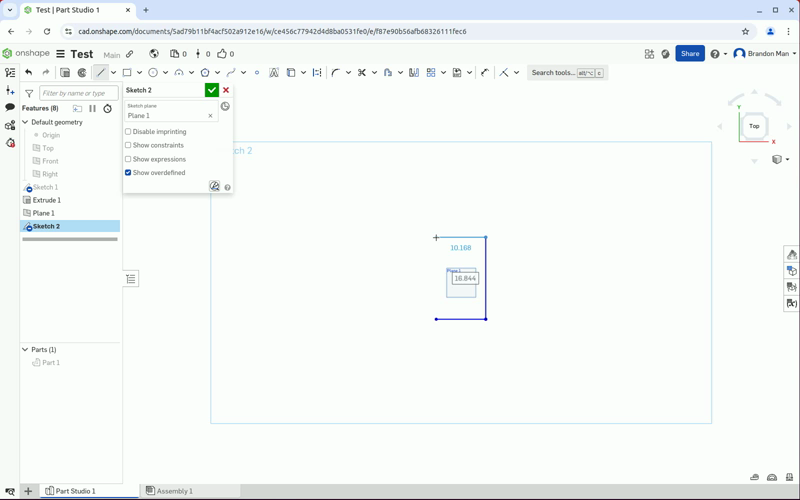
click(436, 237)
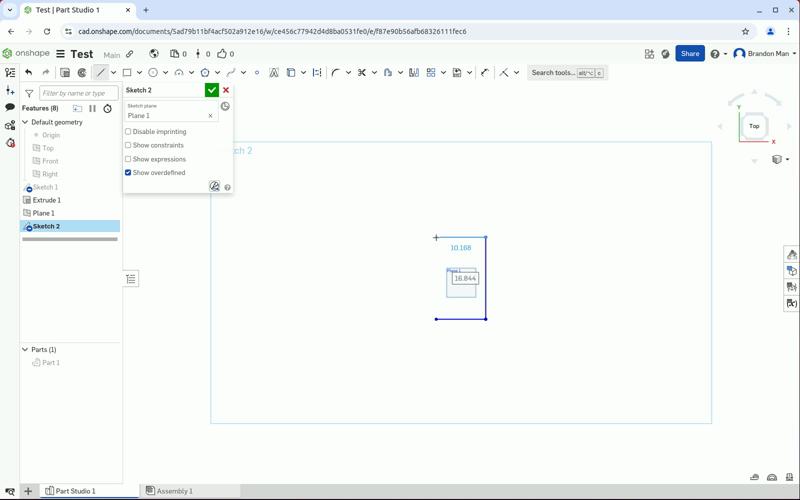
key_up(shift)
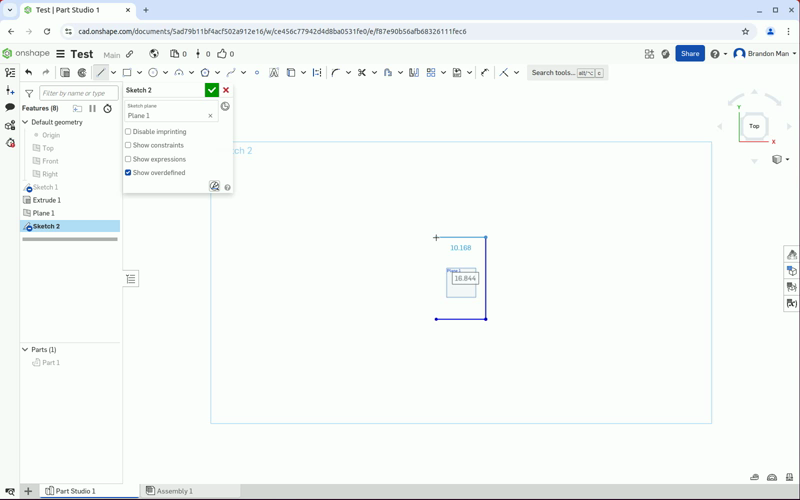
key_down(shift)
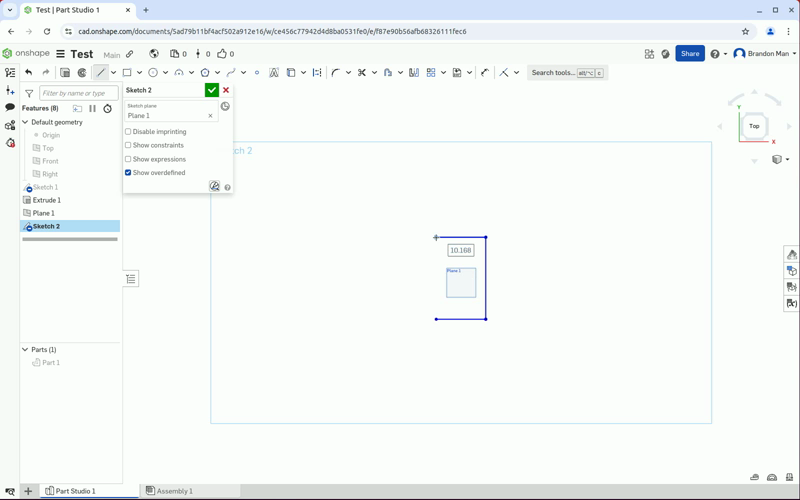
mouse_move(436, 319)
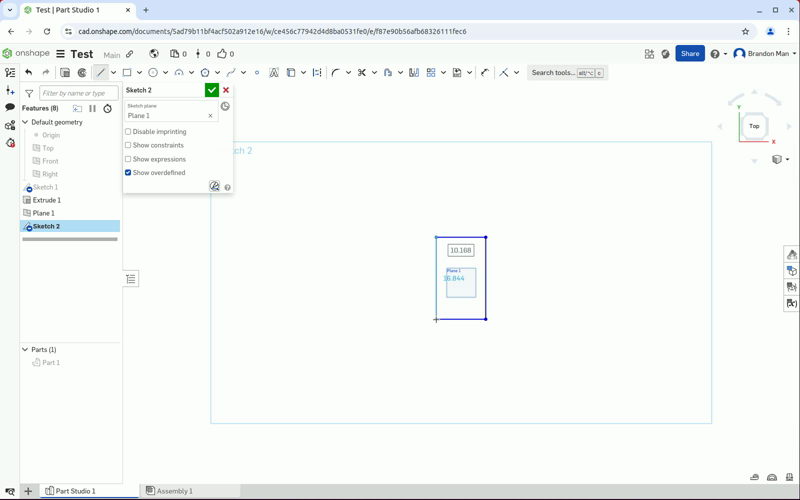
key_up(shift)
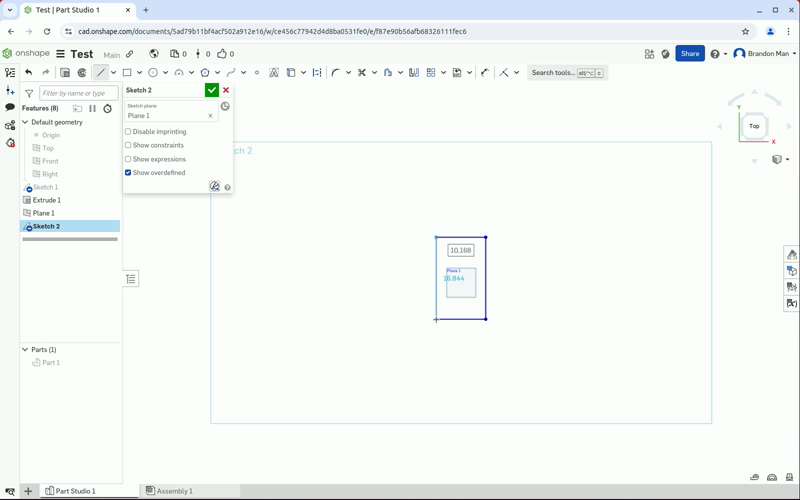
click(436, 319)
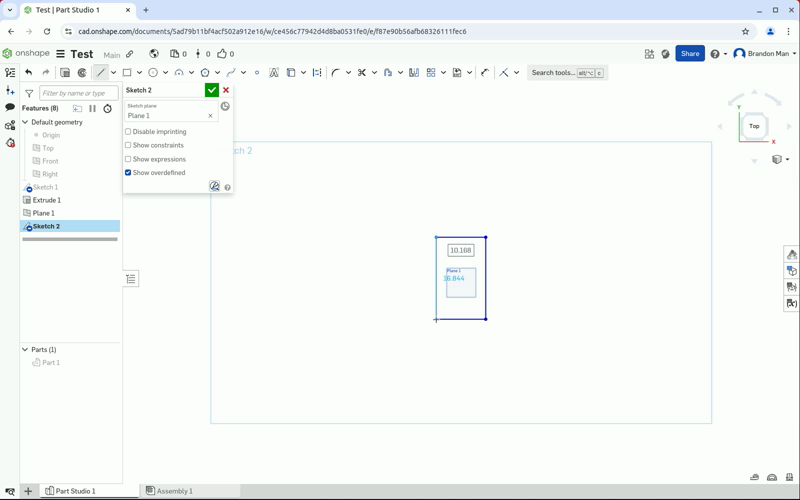
key(esc)
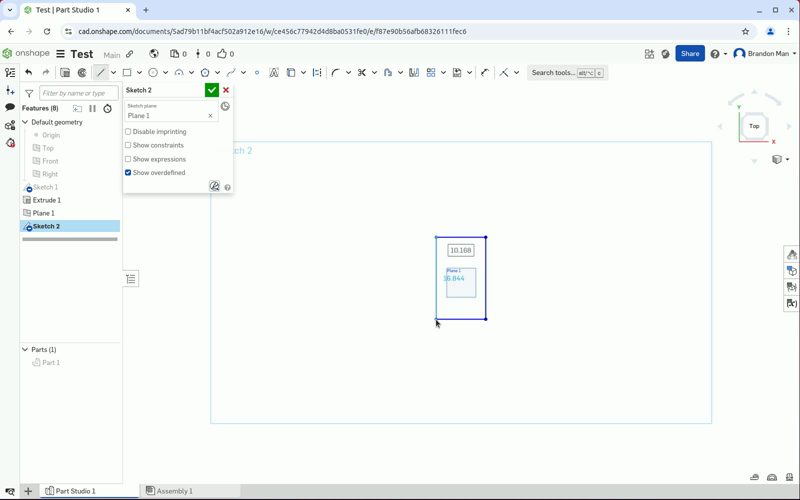
mouse_move(470, 291)
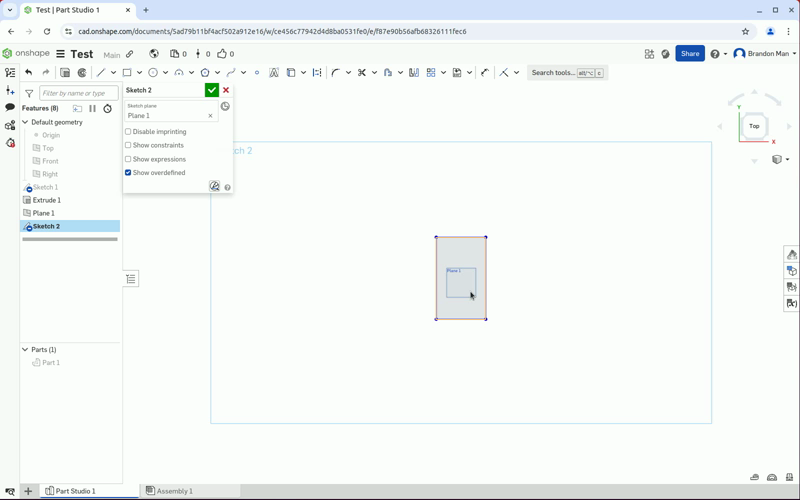
click(470, 291)
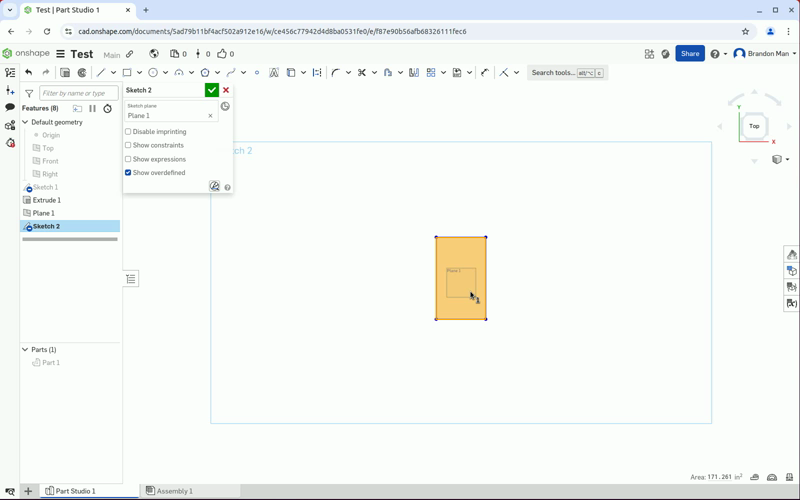
mouse_move(73, 352)
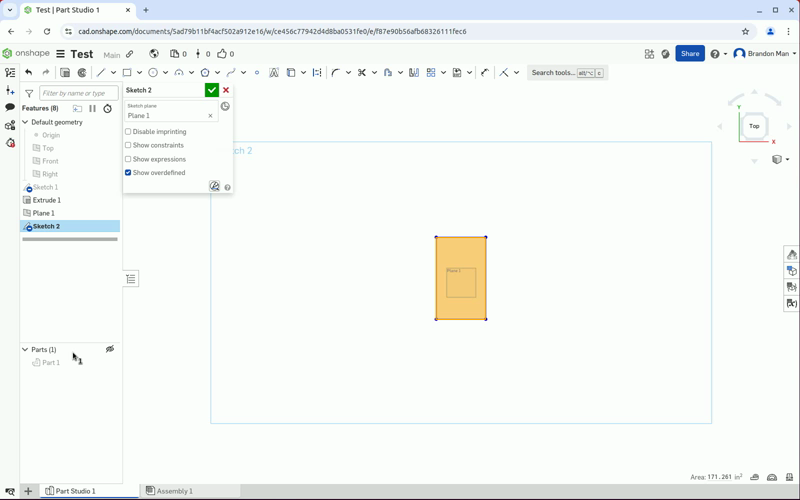
key(shift+y)
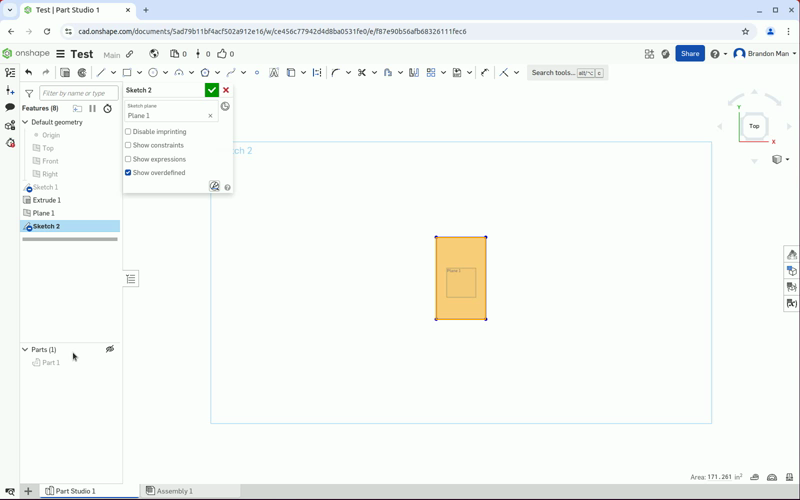
key(shift+e)
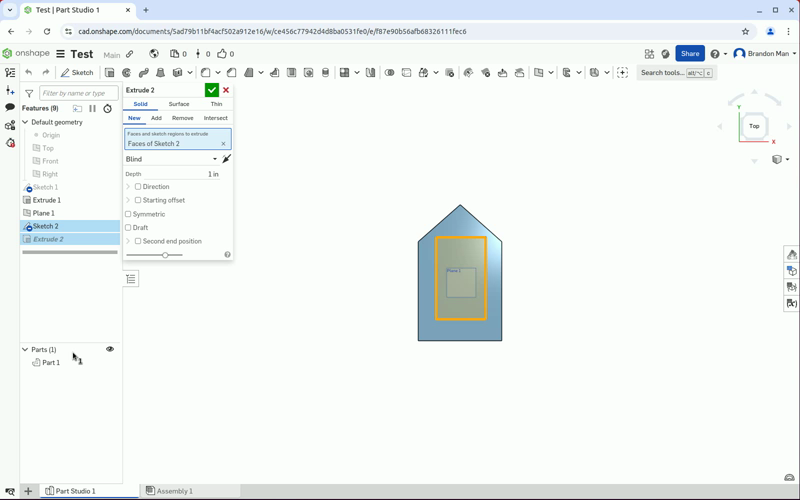
mouse_move(143, 106)
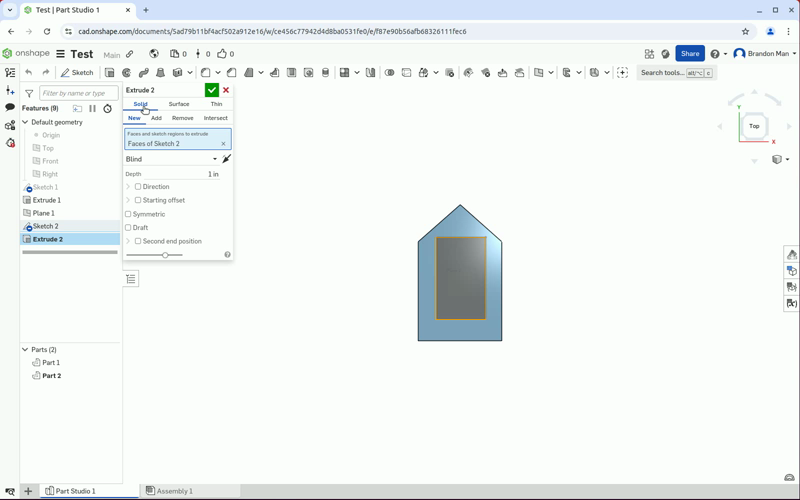
click(143, 106)
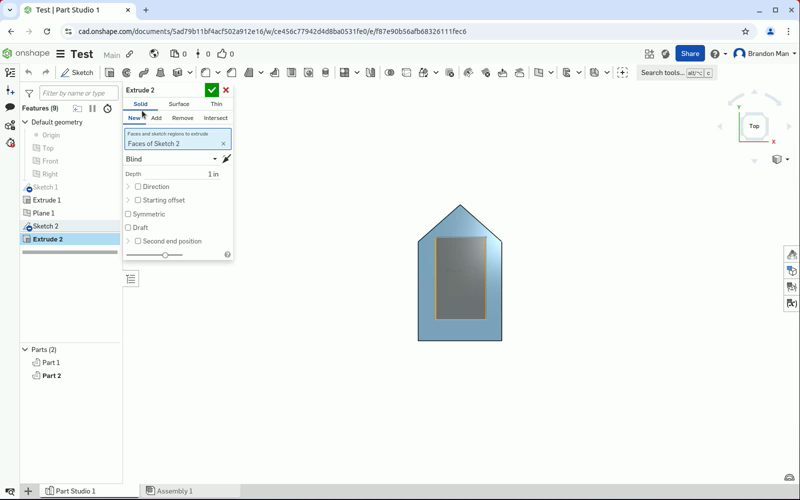
mouse_move(137, 120)
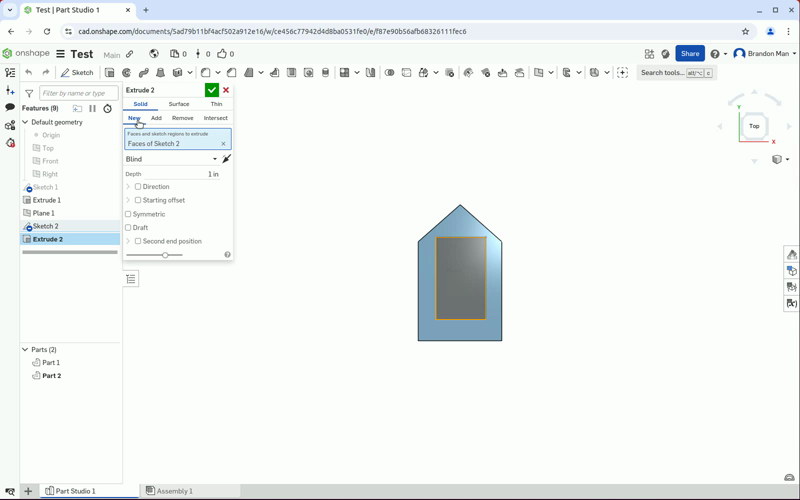
click(137, 120)
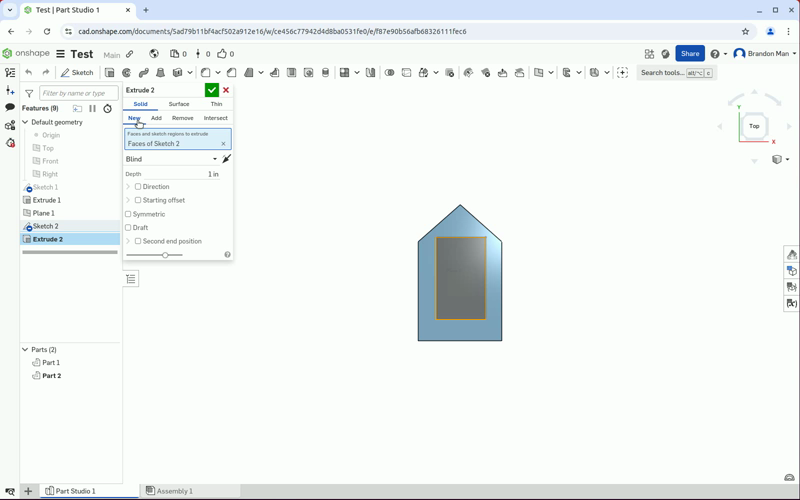
key(tab, 4)
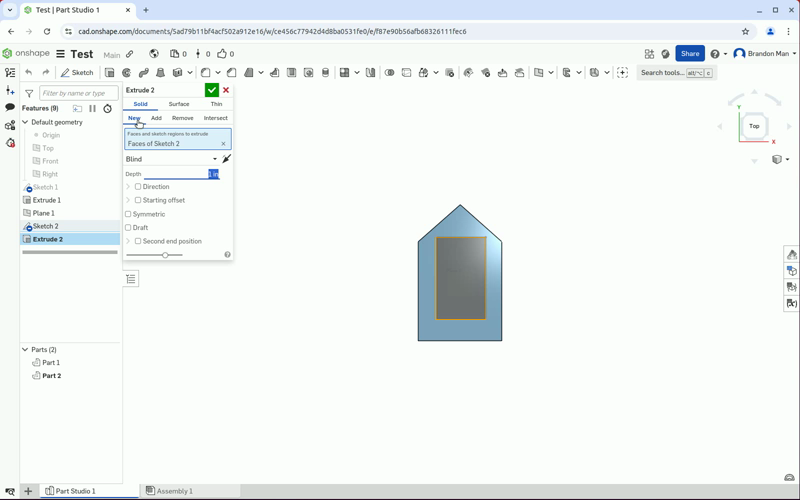
text(9.628)
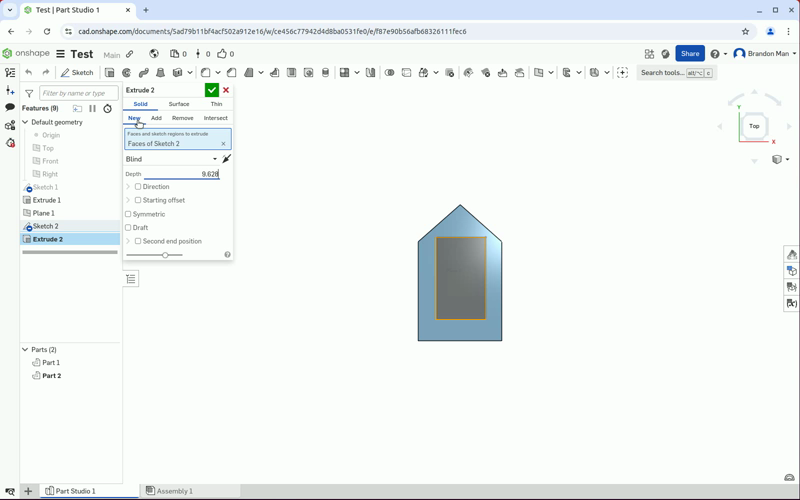
key(enter)
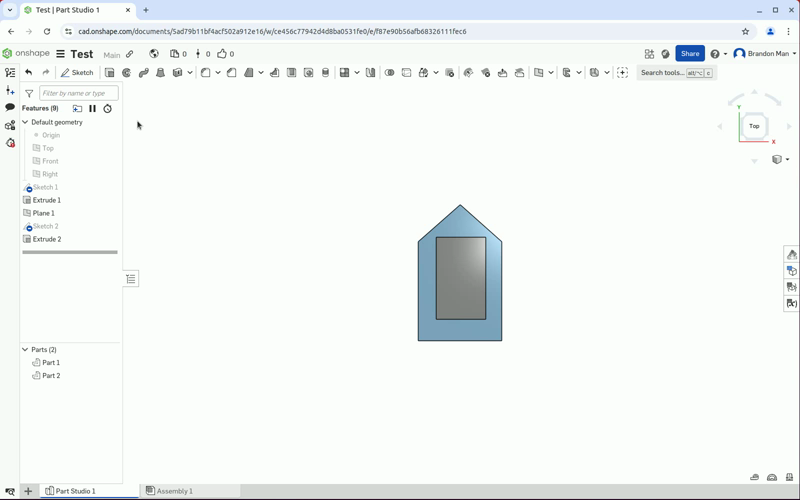
key(shift+h)
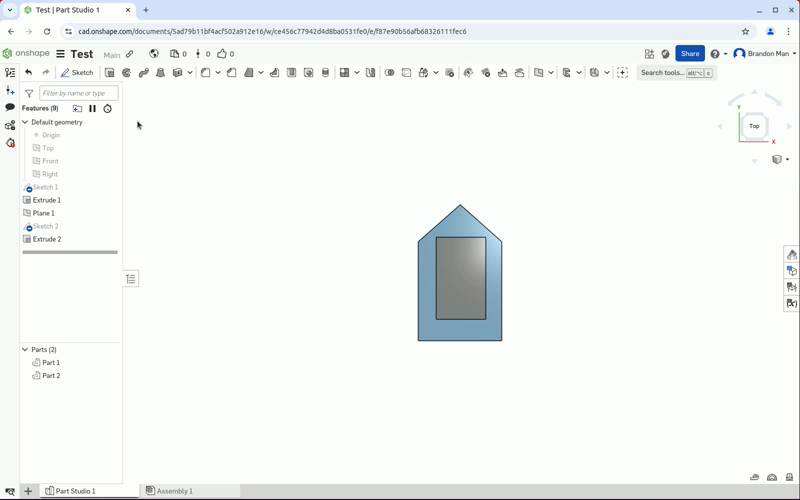
key(shift+h)
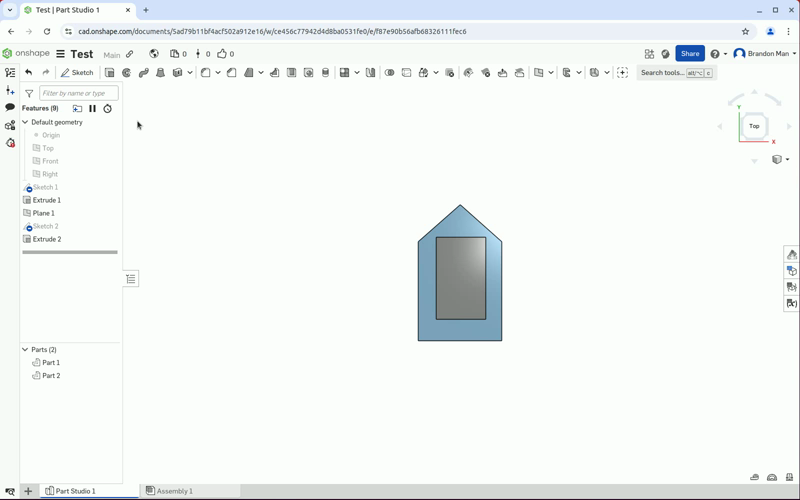
mouse_move(73, 189)
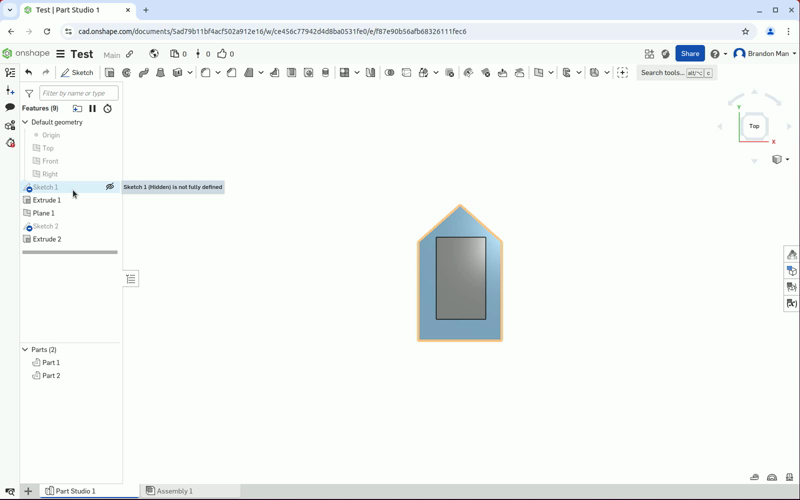
click(73, 189)
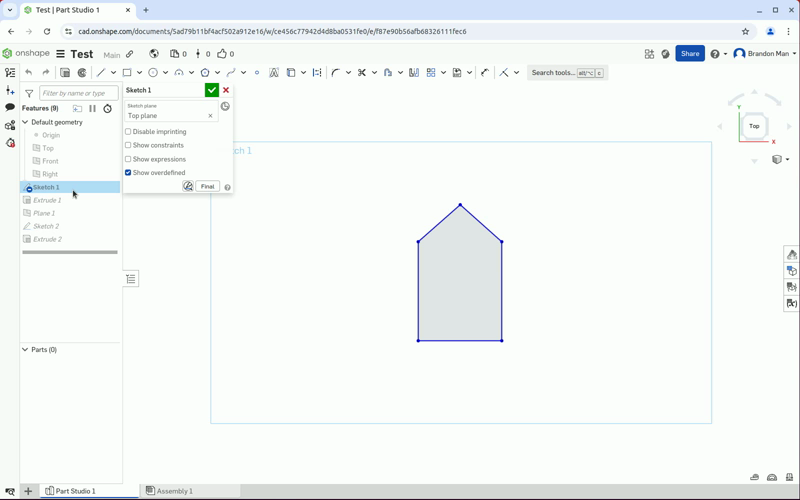
mouse_move(229, 92)
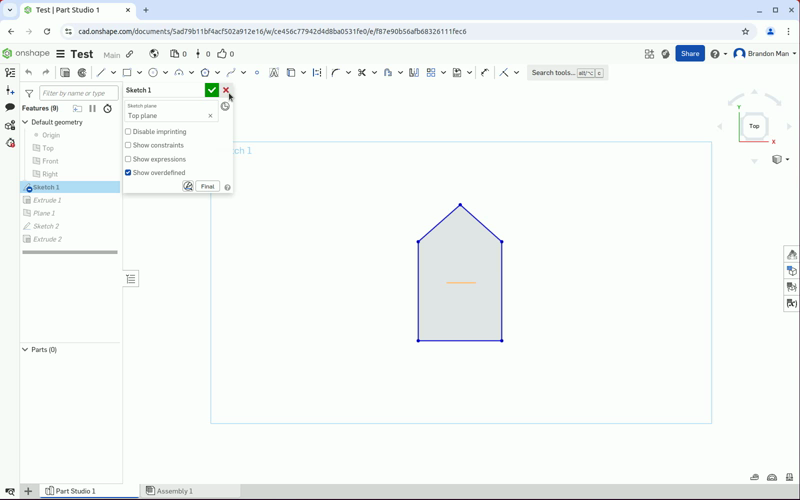
click(229, 92)
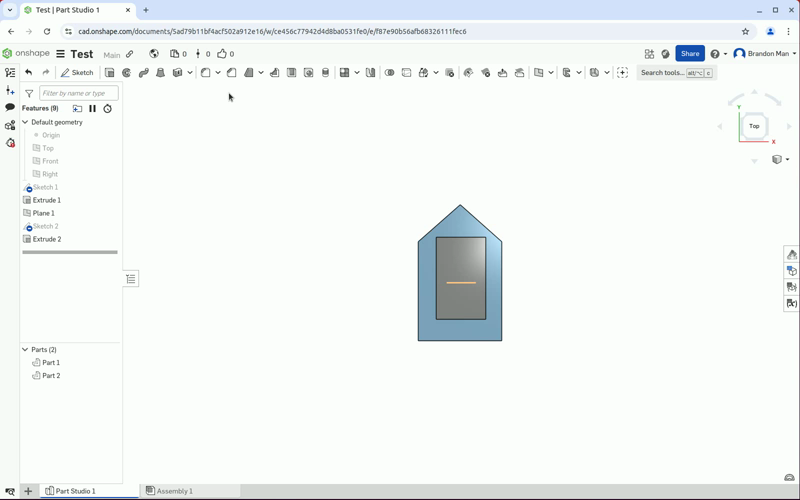
mouse_move(541, 75)
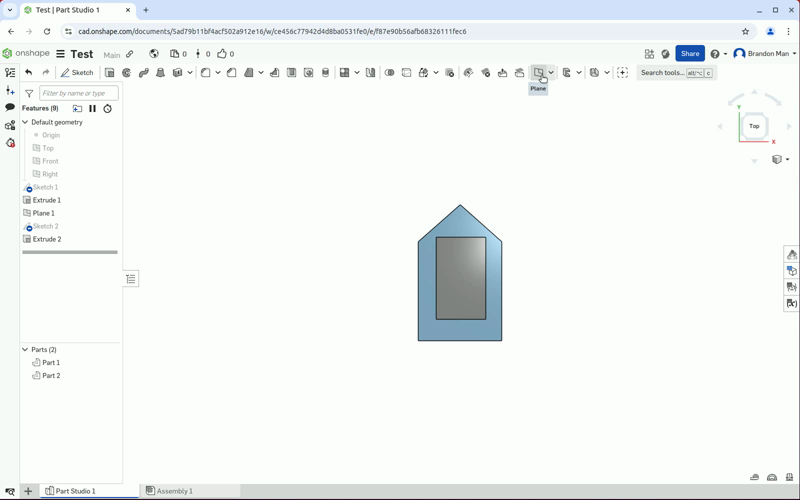
click(541, 75)
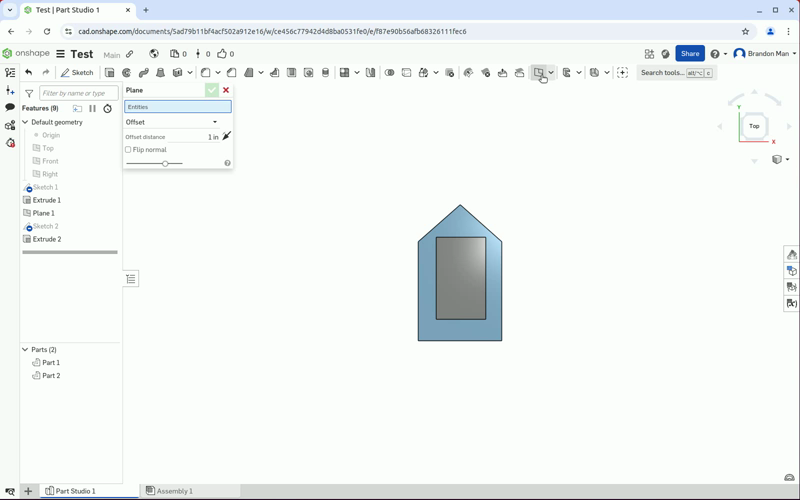
mouse_move(73, 150)
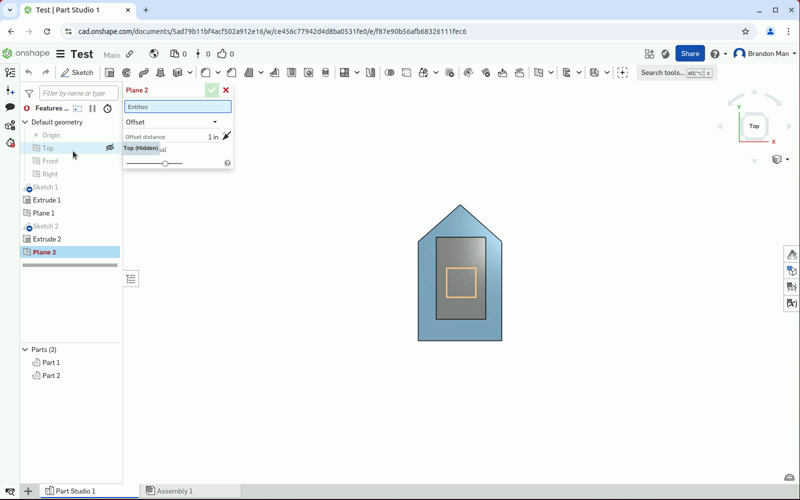
click(73, 150)
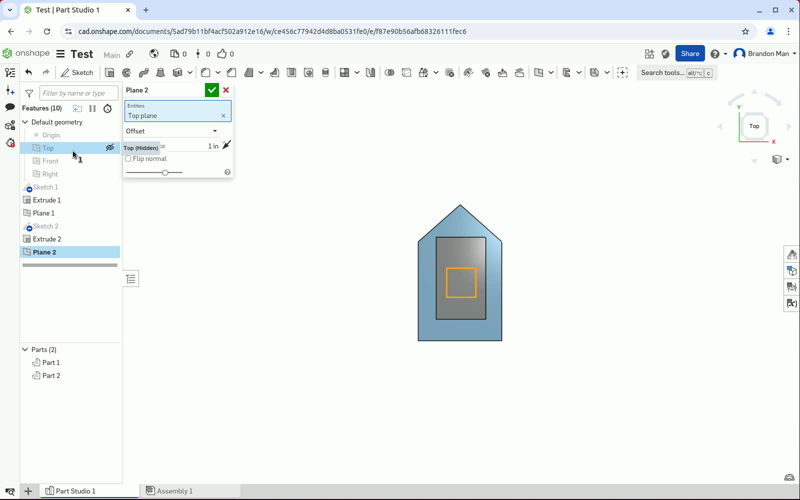
key(tab, 2)
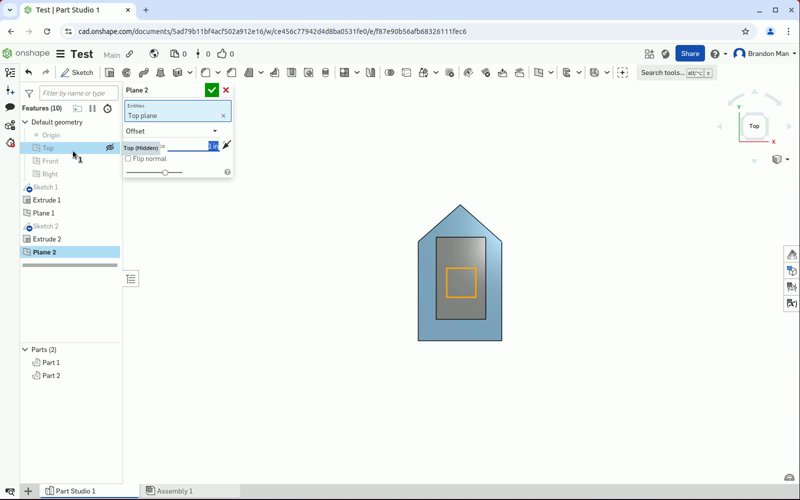
text(16.361)
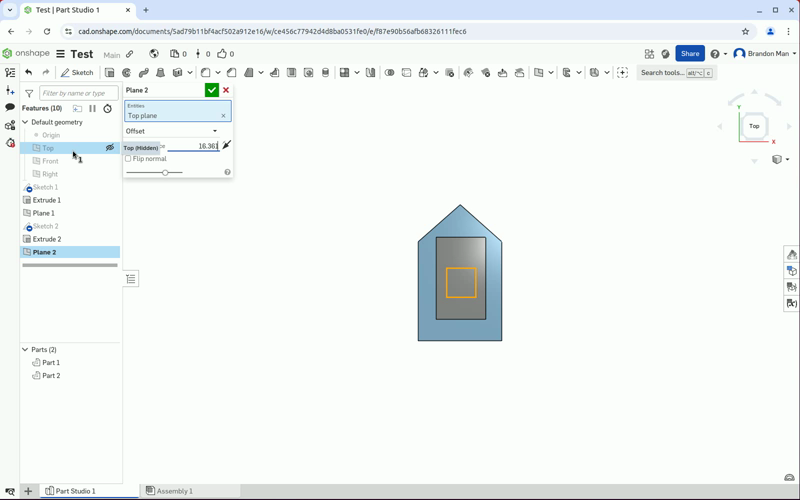
key(enter, 2)
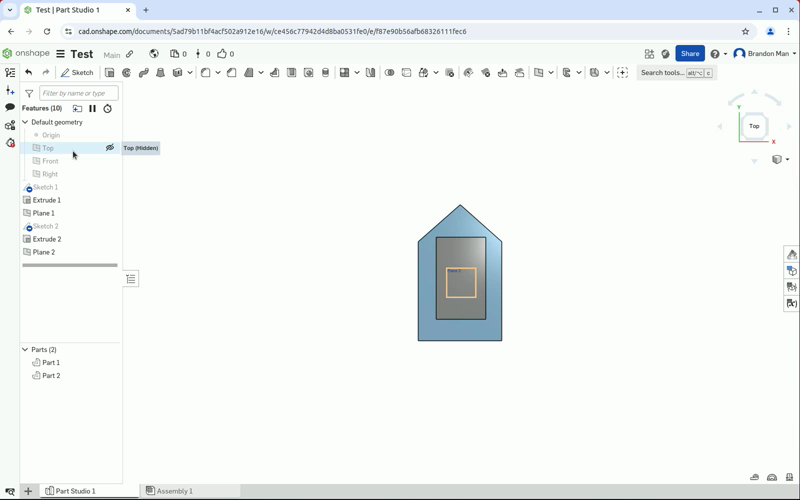
key(shift+s)
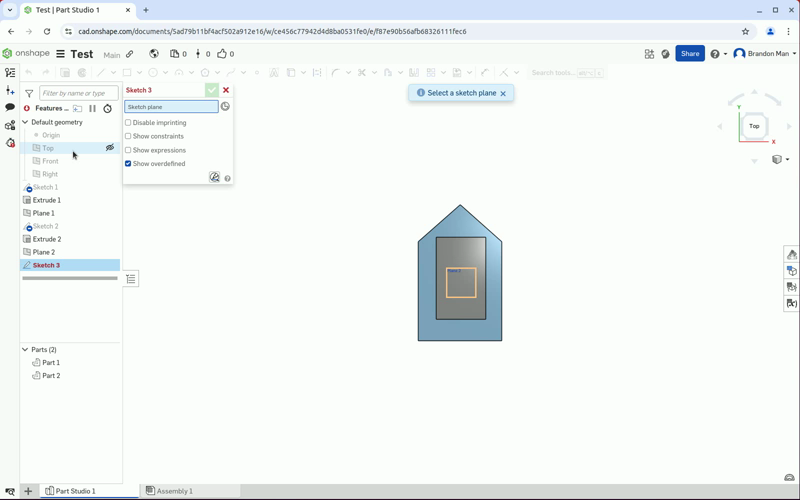
mouse_move(73, 254)
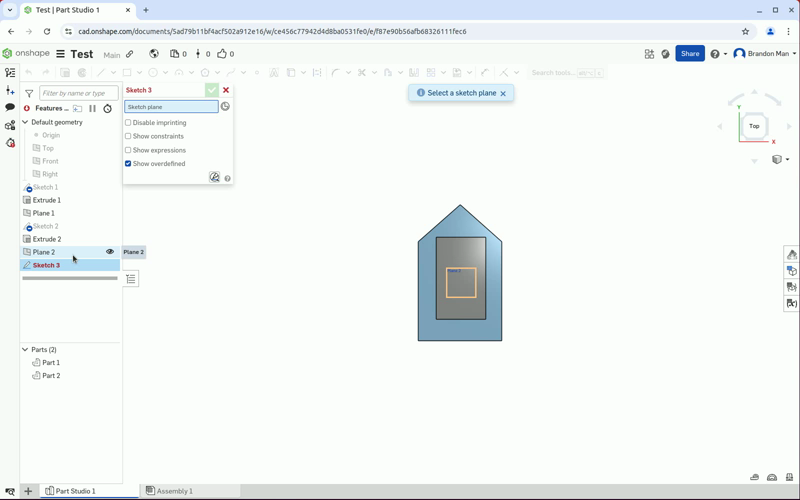
click(73, 254)
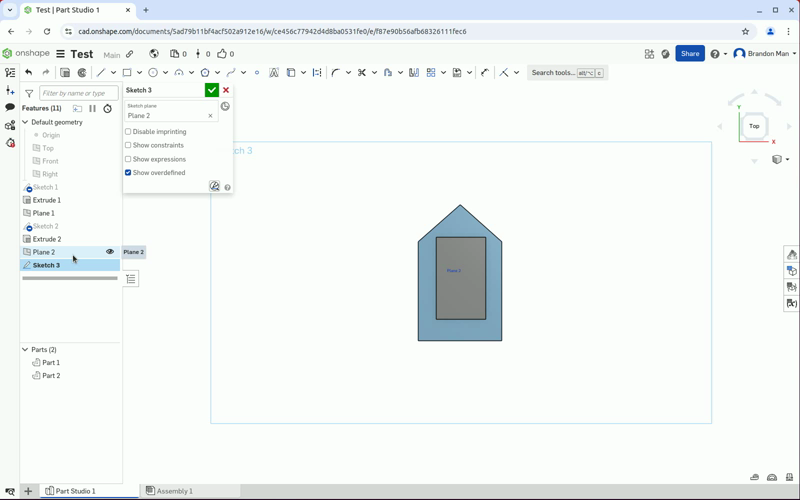
mouse_move(73, 352)
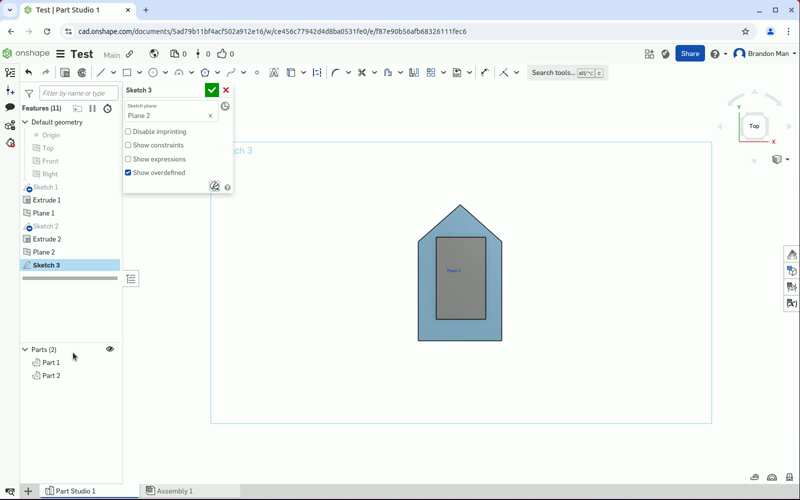
key(y)
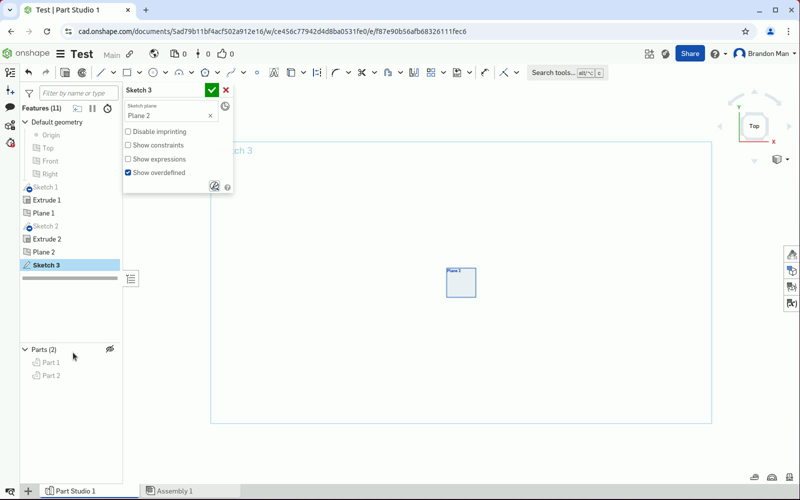
key(c)
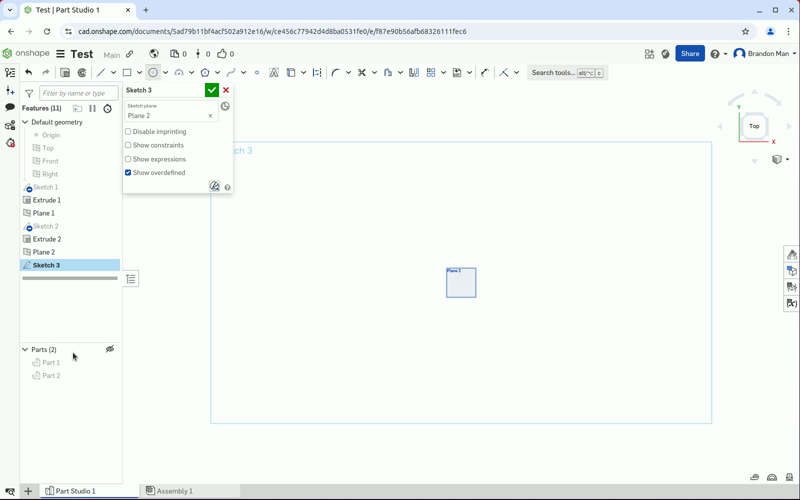
key_down(shift)
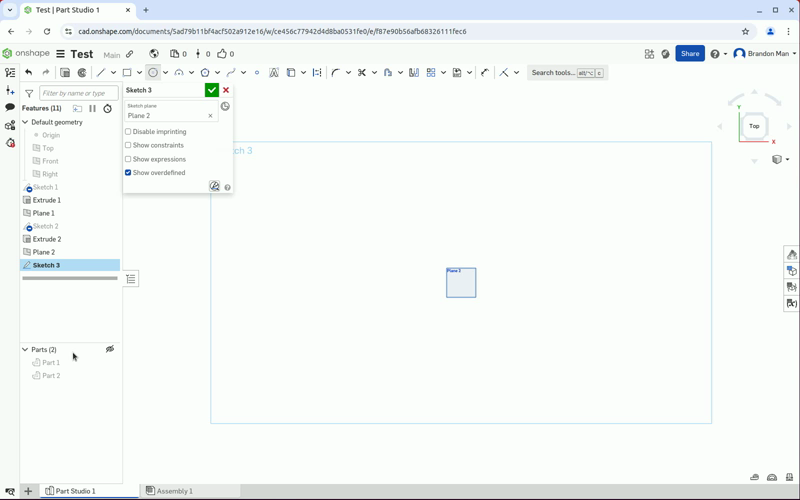
mouse_move(461, 259)
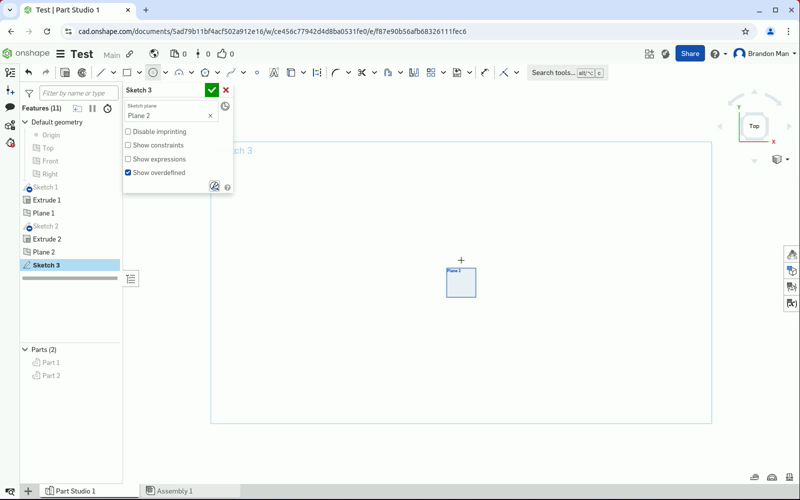
click(461, 259)
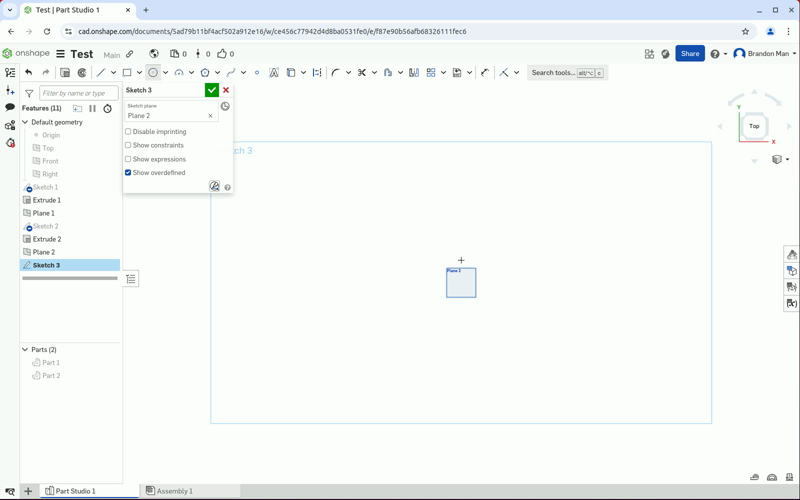
key_up(shift)
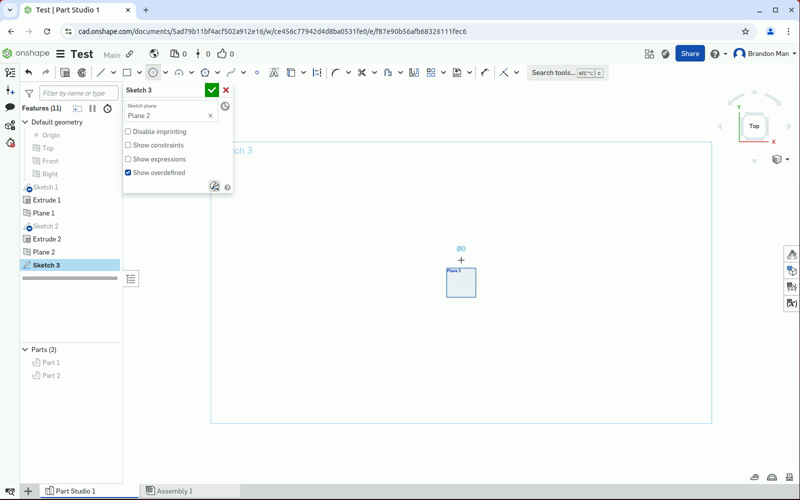
mouse_move(470, 259)
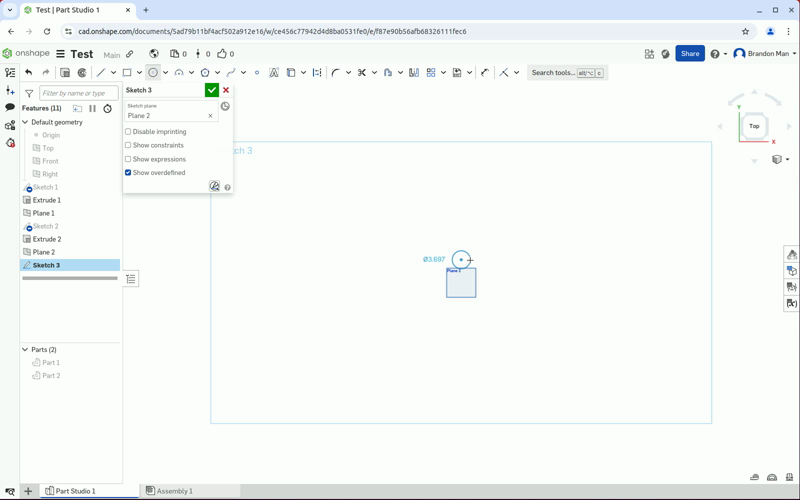
click(470, 259)
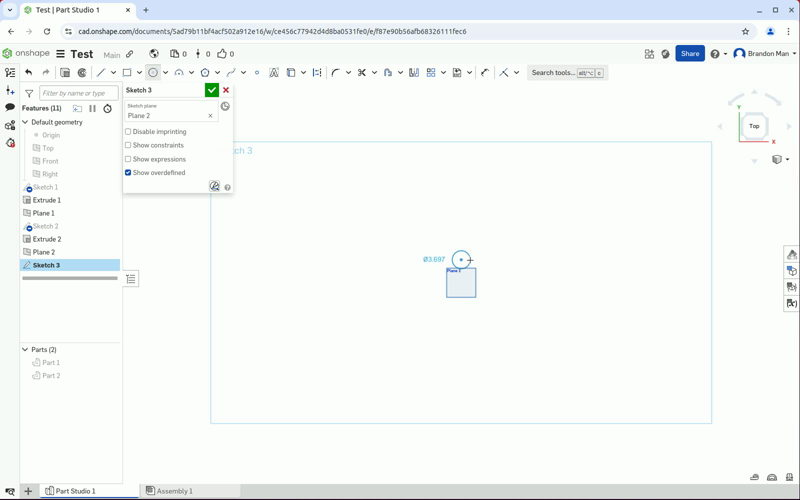
key(esc)
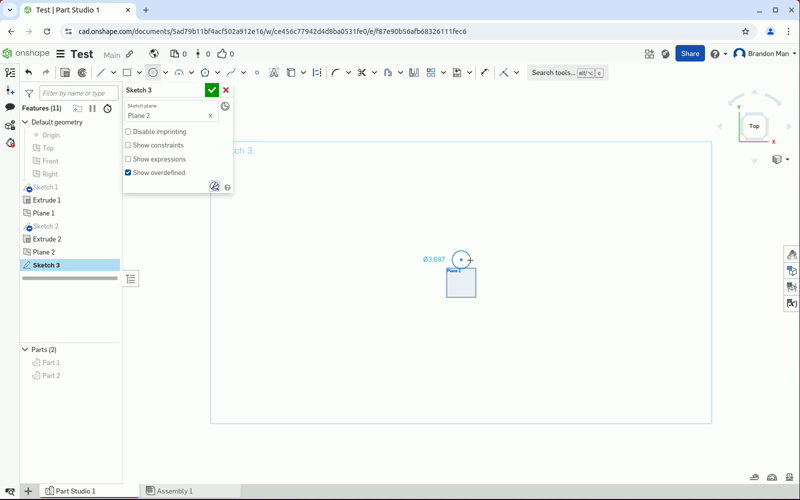
mouse_move(466, 259)
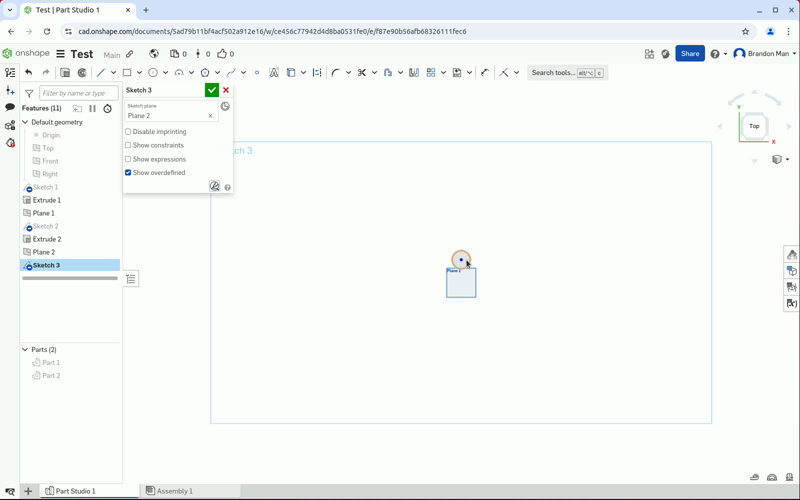
scroll(6)
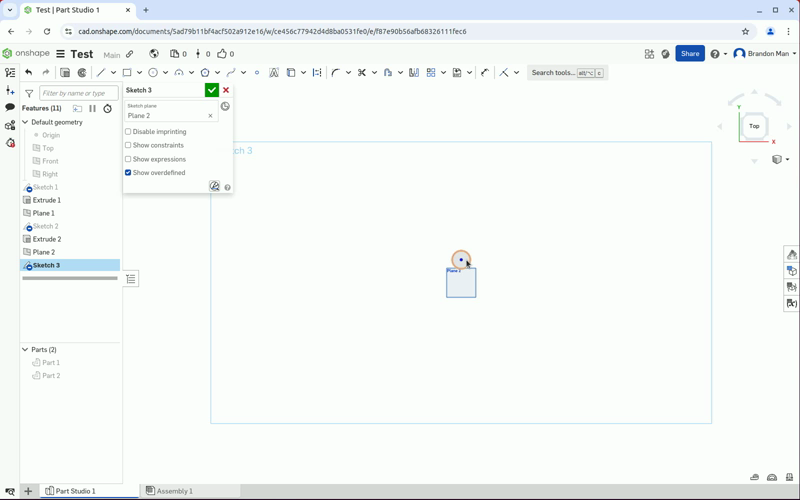
scroll(6)
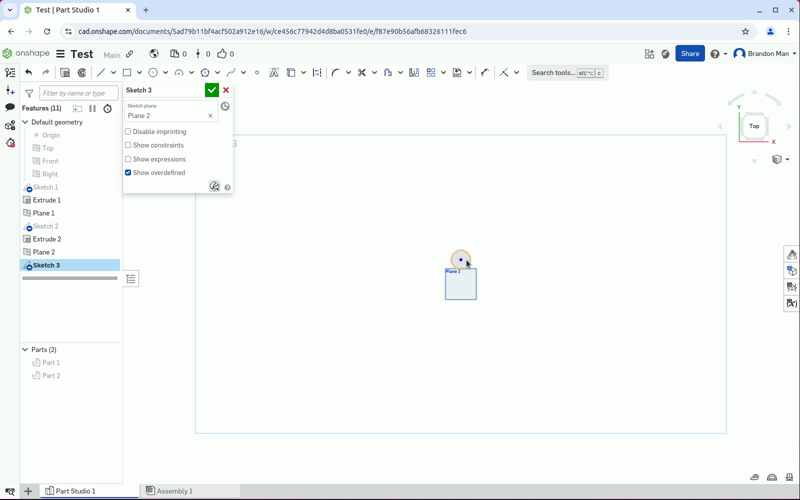
scroll(6)
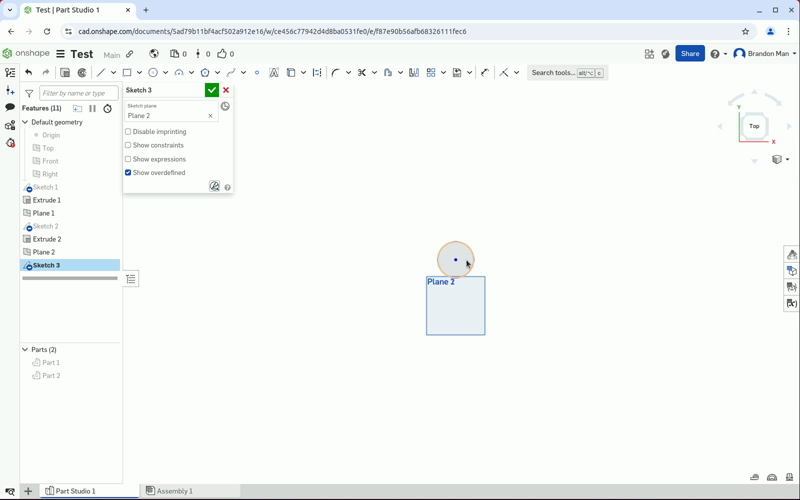
scroll(6)
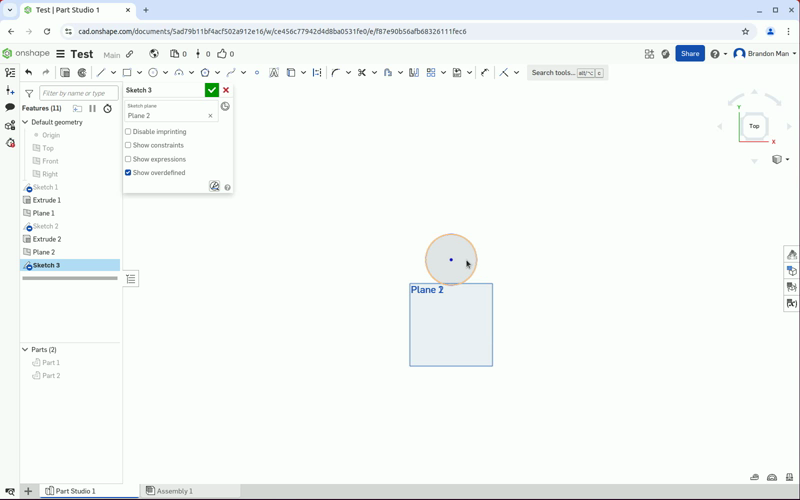
scroll(6)
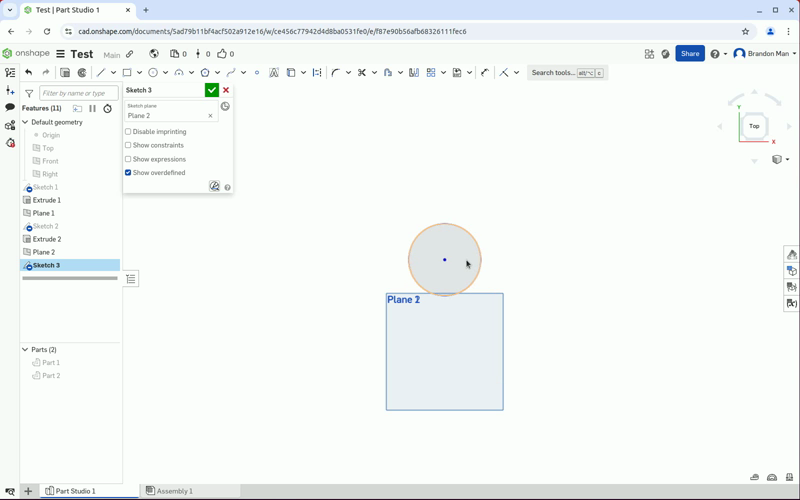
scroll(6)
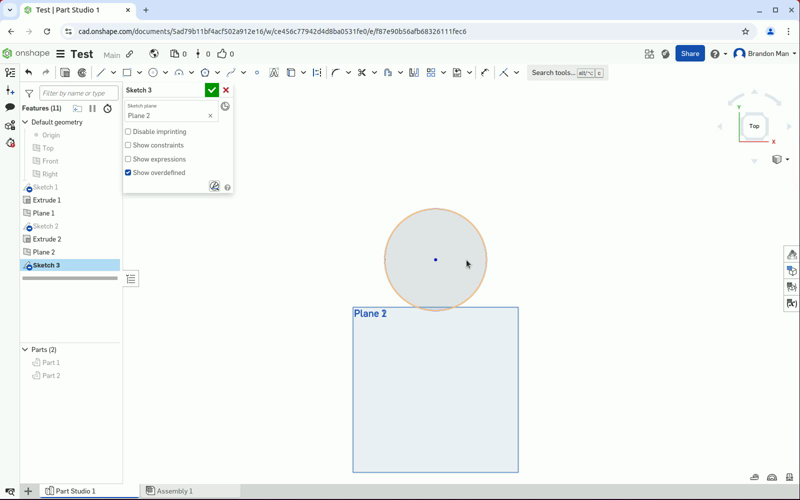
scroll(6)
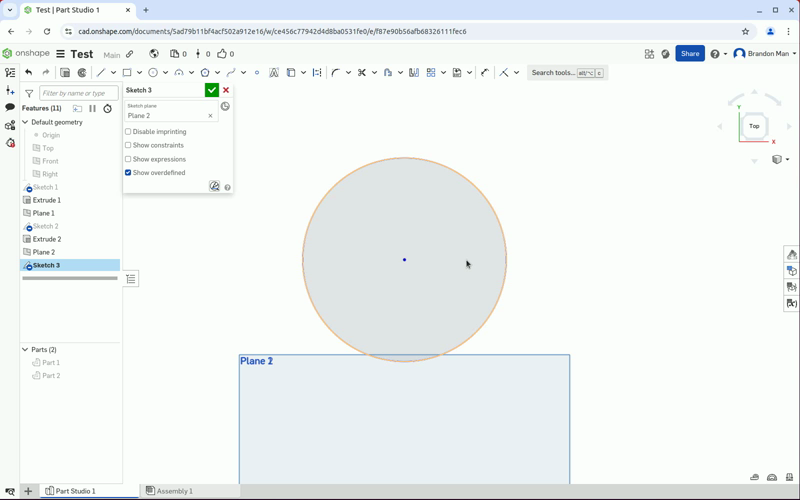
click(466, 259)
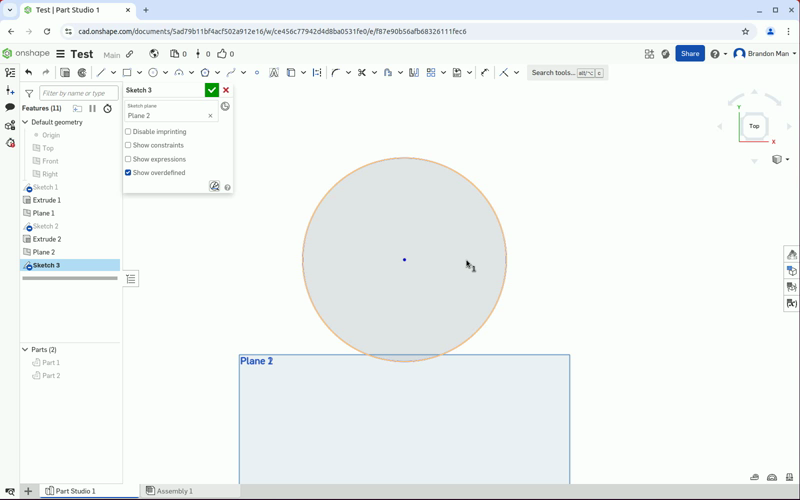
scroll(-6)
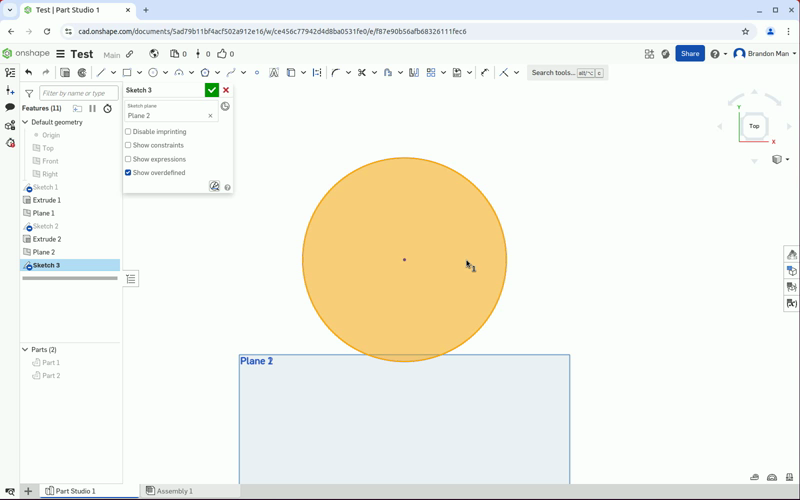
scroll(-6)
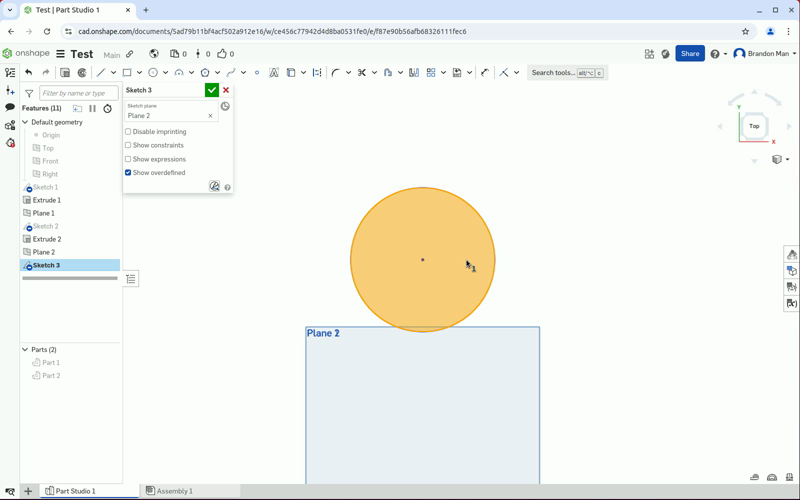
scroll(-6)
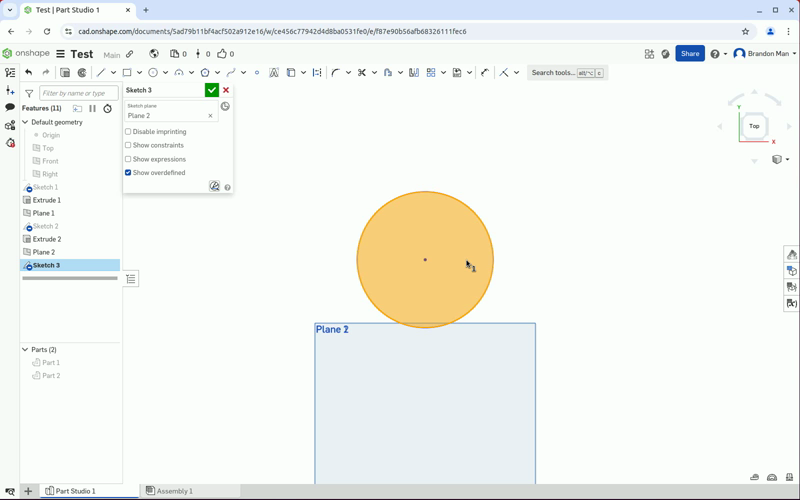
scroll(-6)
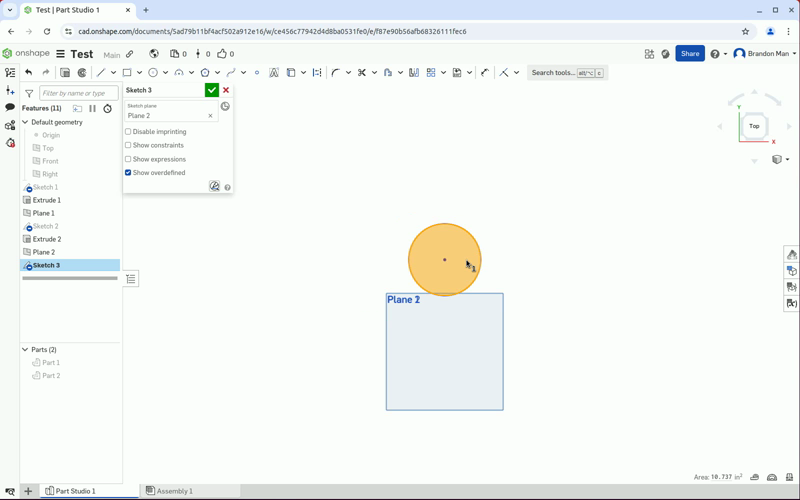
scroll(-6)
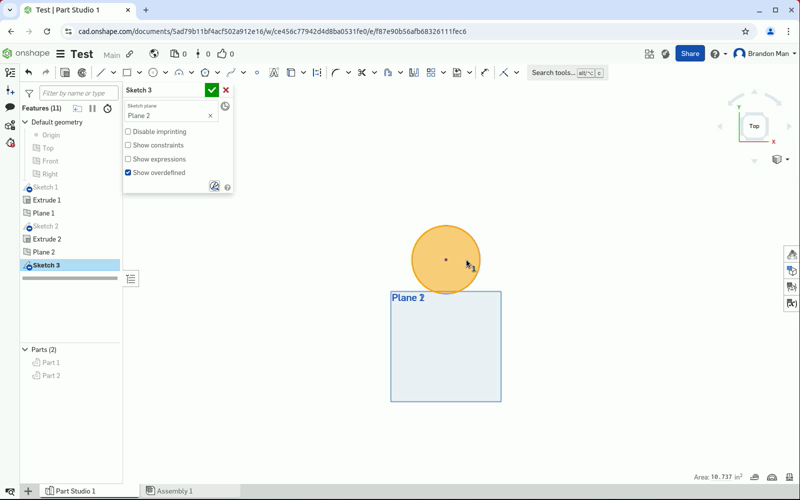
scroll(-6)
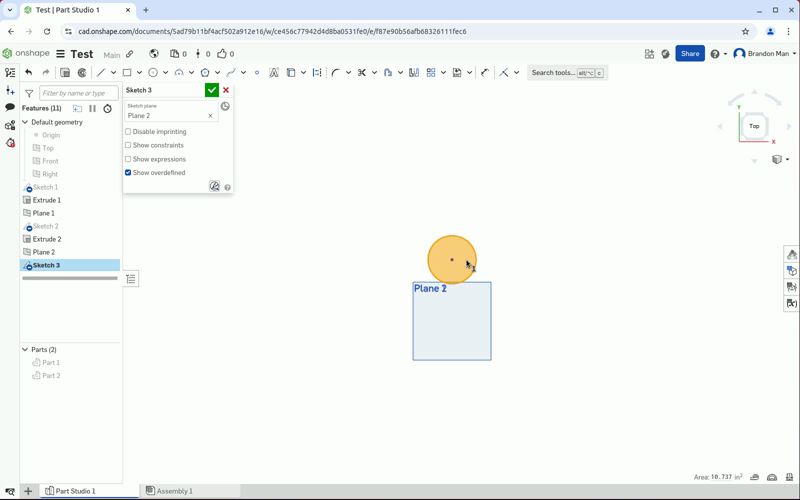
scroll(-6)
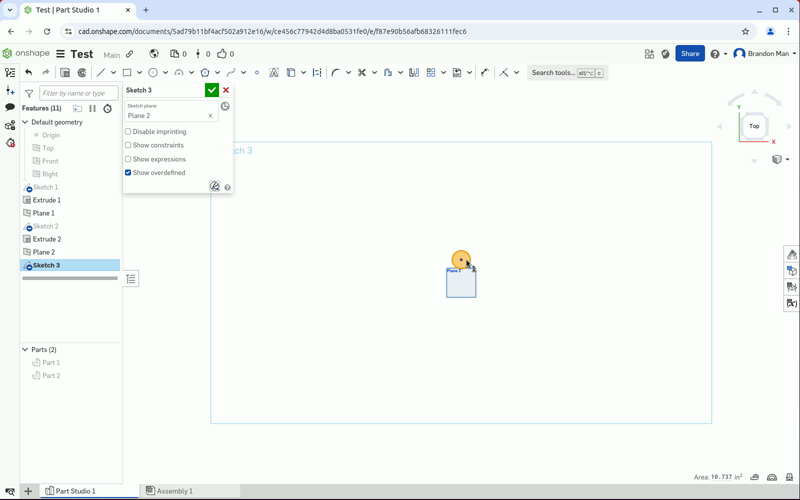
mouse_move(73, 352)
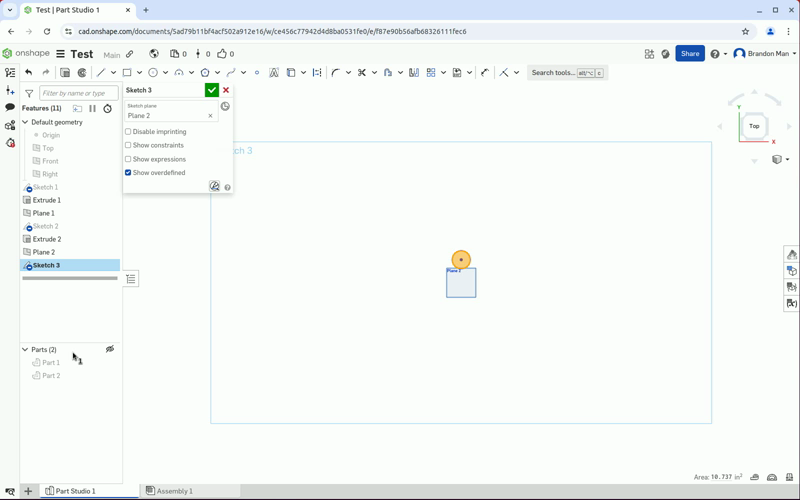
key(shift+y)
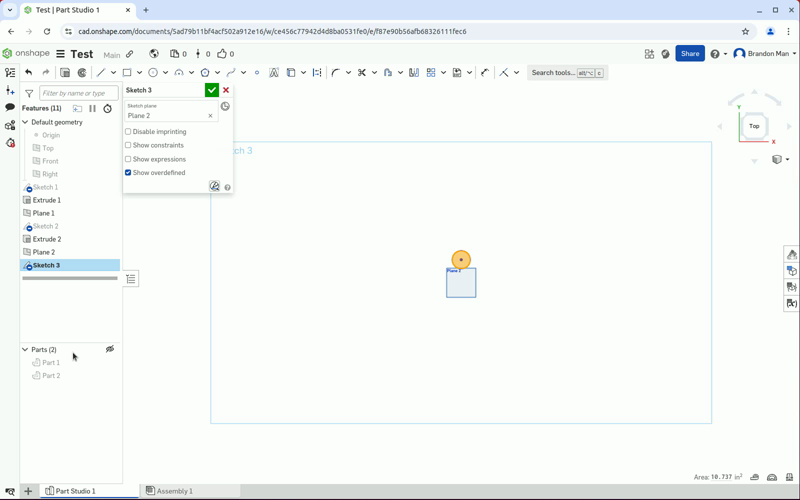
key(shift+e)
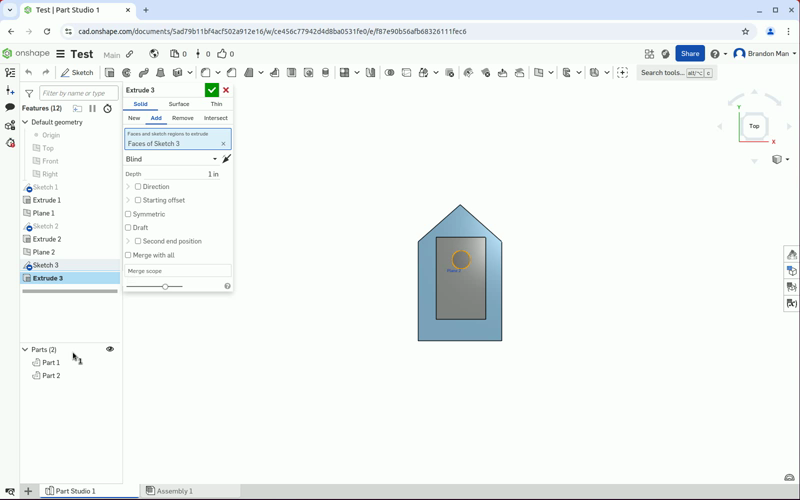
mouse_move(143, 106)
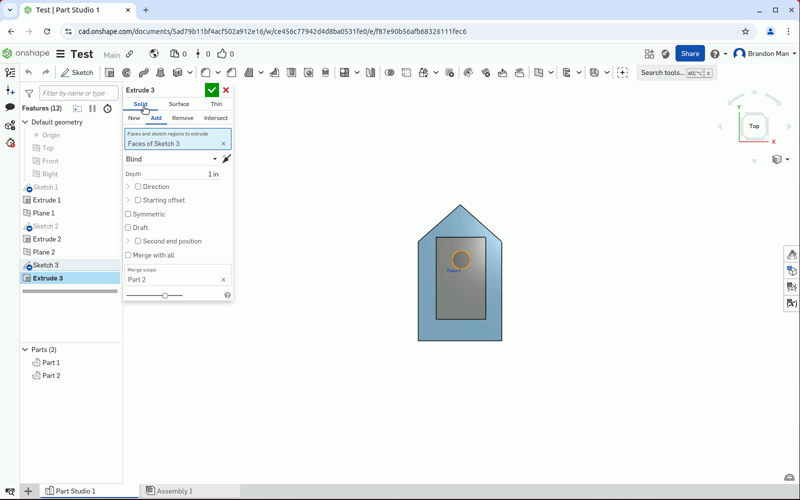
click(143, 106)
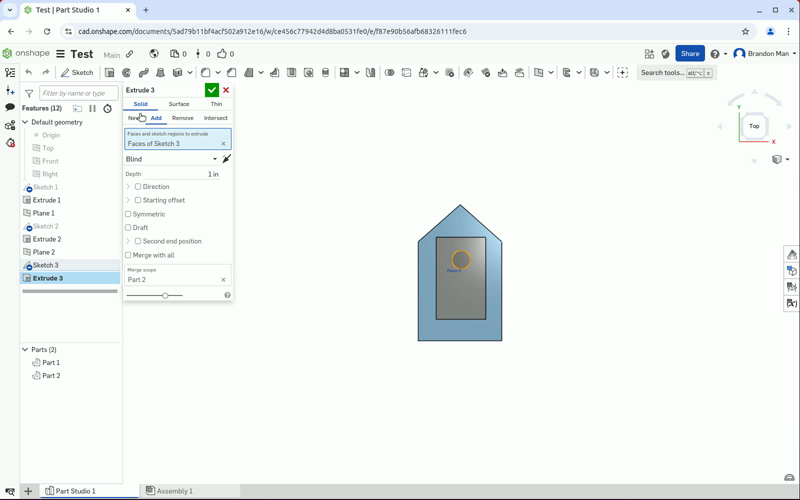
mouse_move(137, 120)
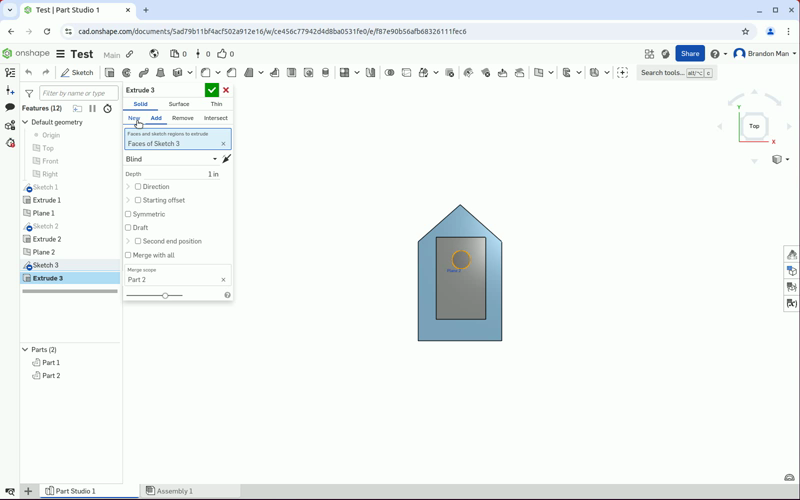
click(137, 120)
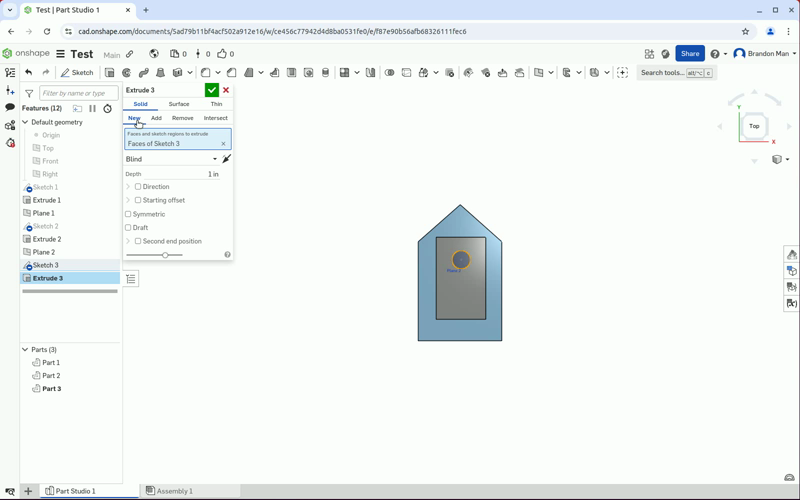
key(tab, 4)
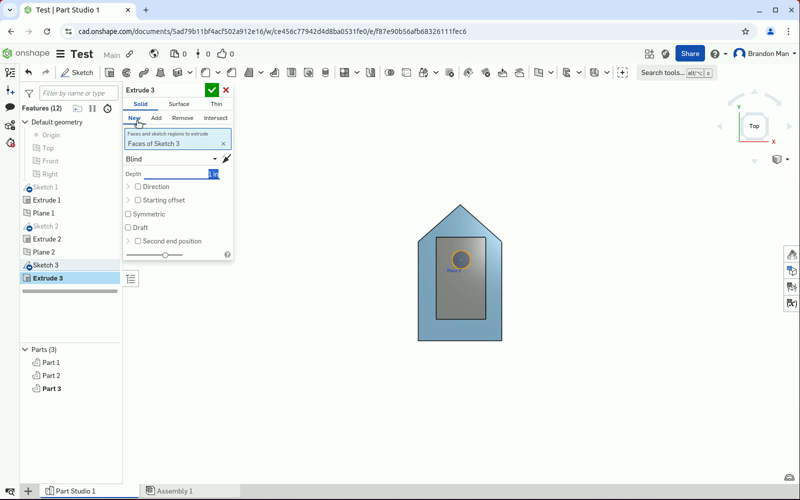
text(6.74)
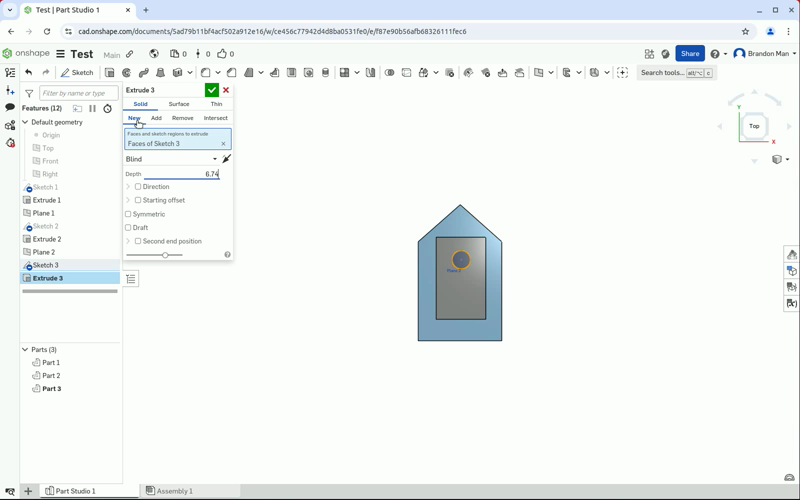
key(enter)
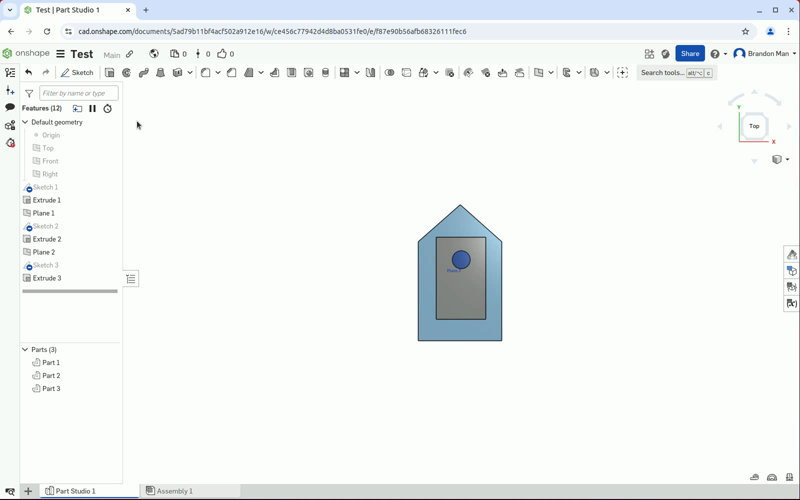
key(shift+h)
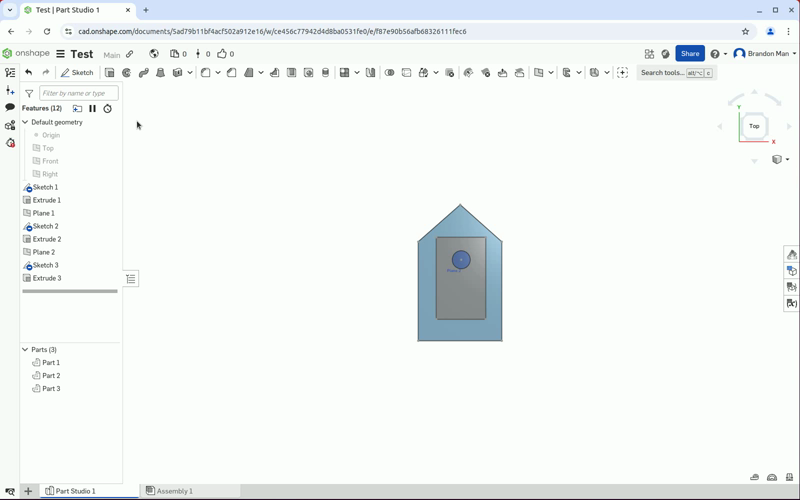
key(shift+h)
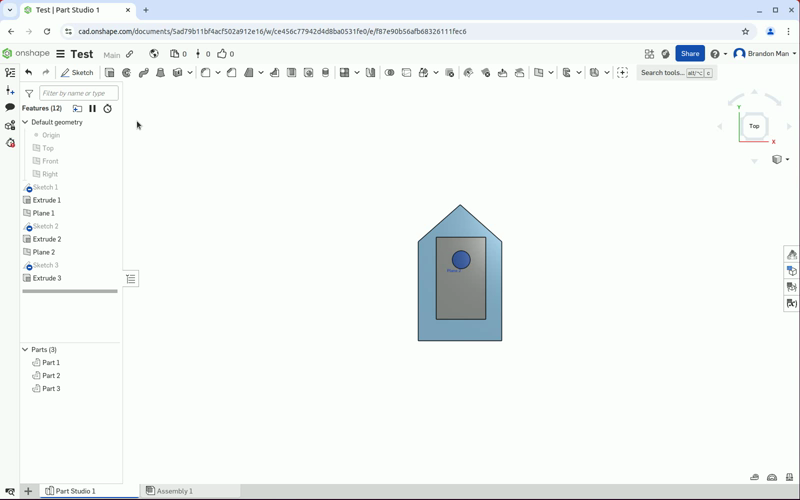
mouse_move(73, 189)
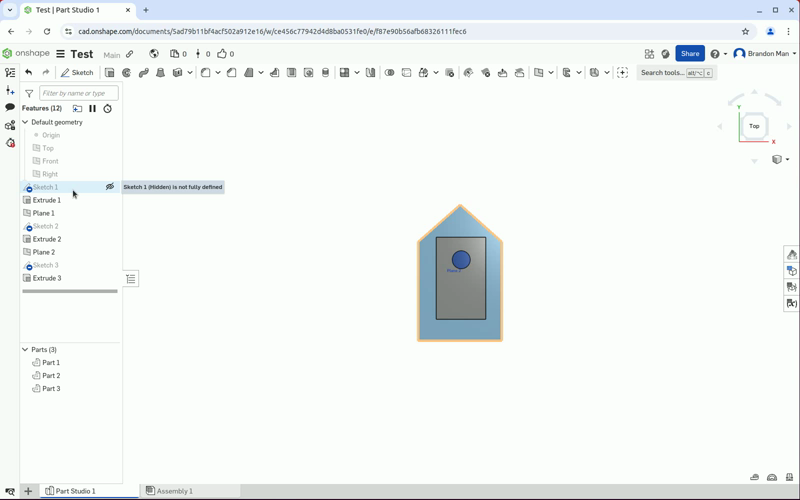
click(73, 189)
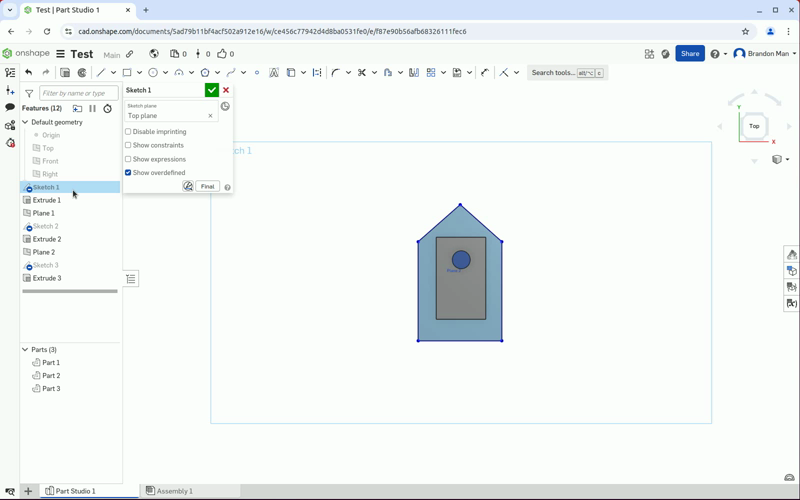
mouse_move(229, 92)
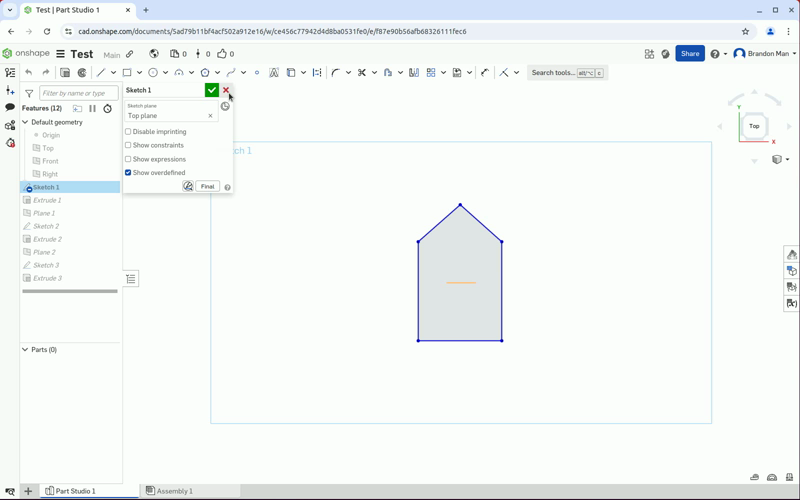
click(229, 92)
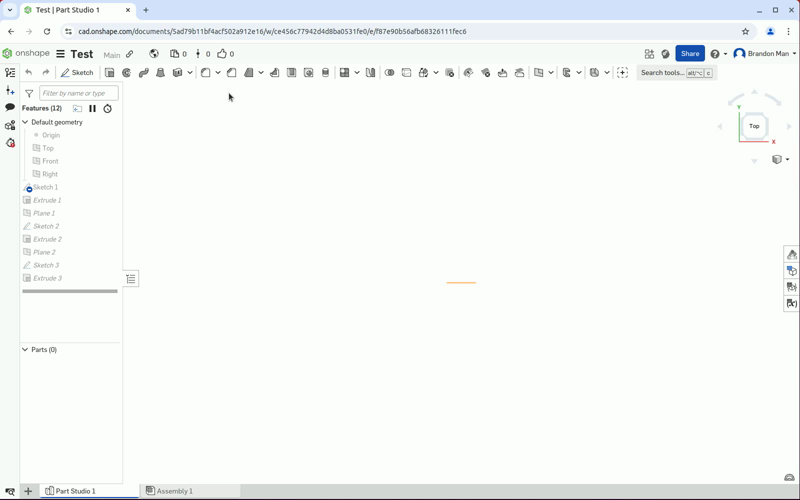
key(shift+s)
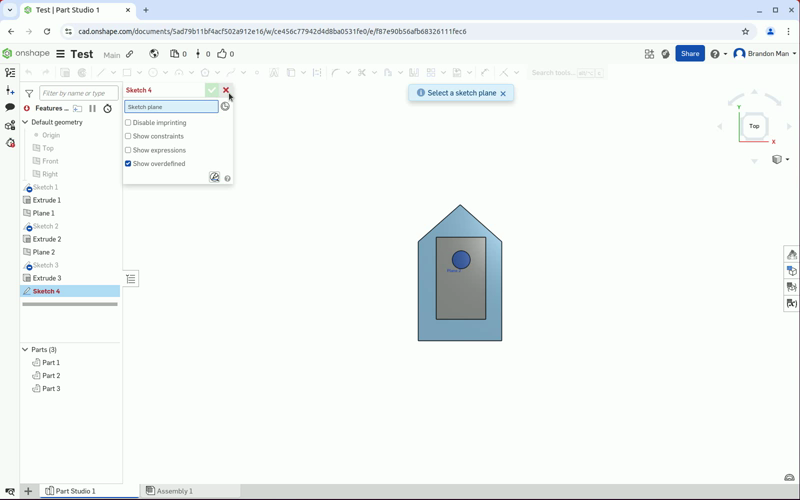
mouse_move(73, 254)
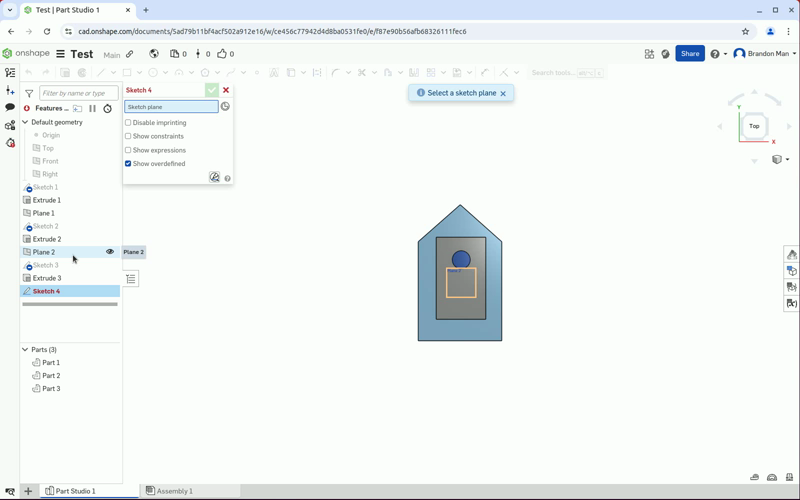
click(73, 254)
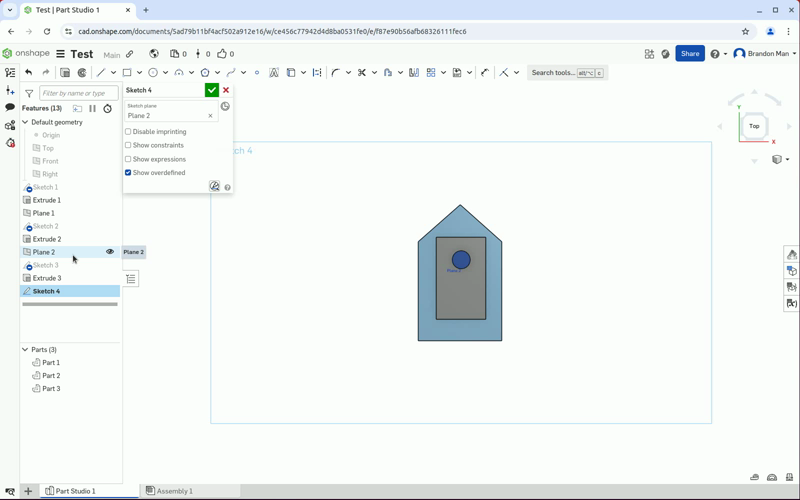
mouse_move(73, 352)
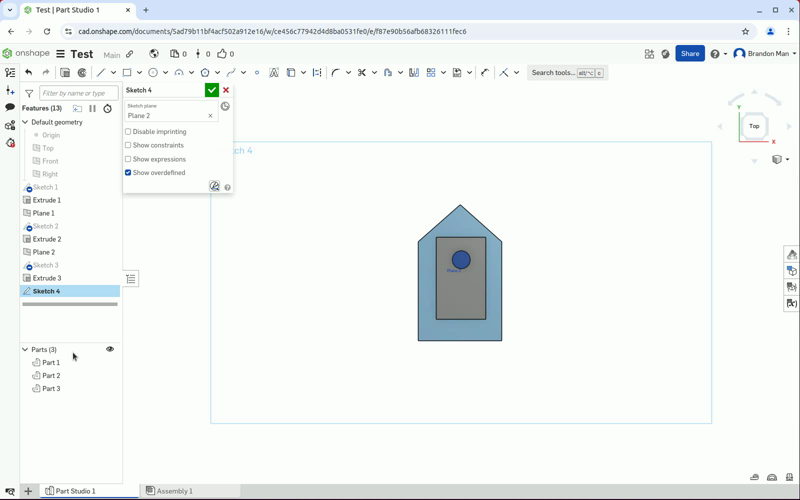
key(y)
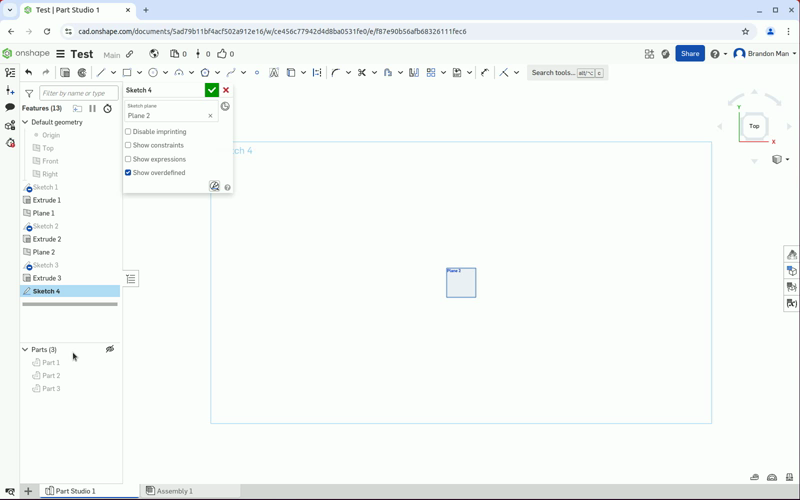
key(c)
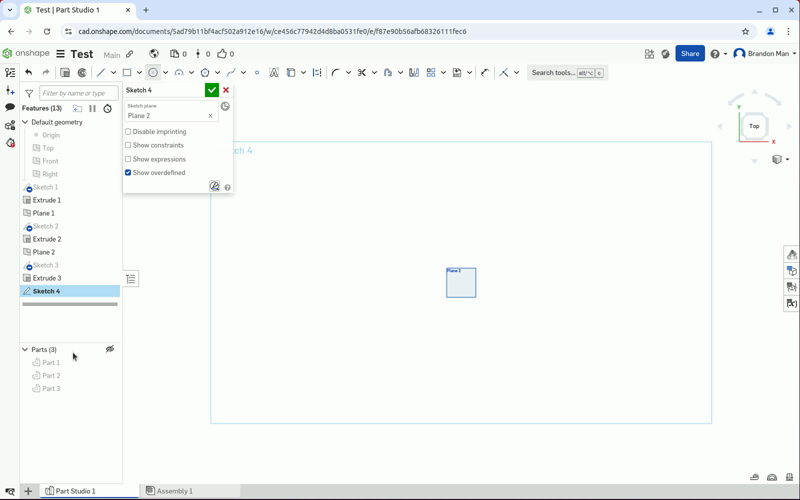
key_down(shift)
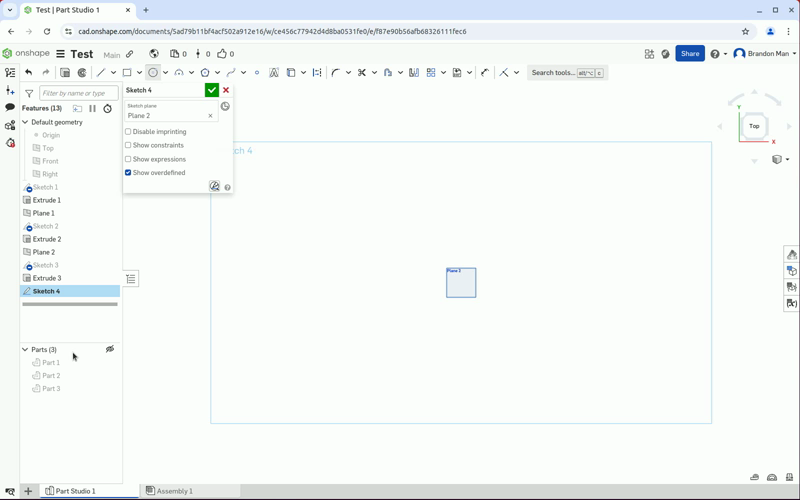
mouse_move(461, 282)
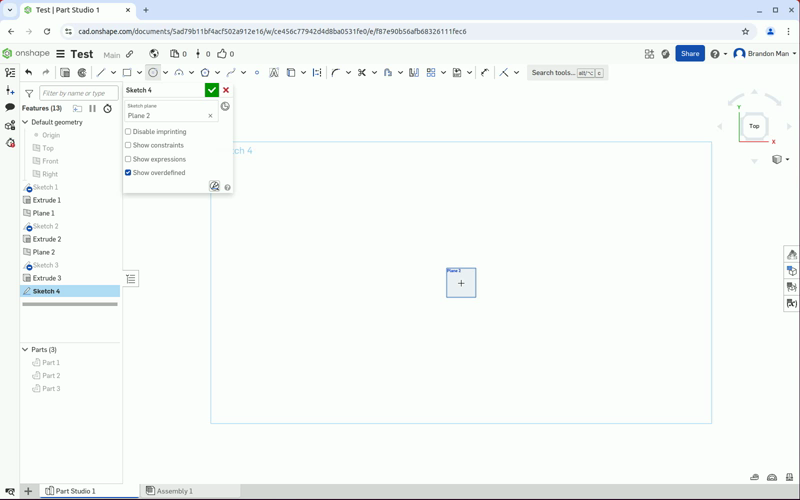
click(461, 282)
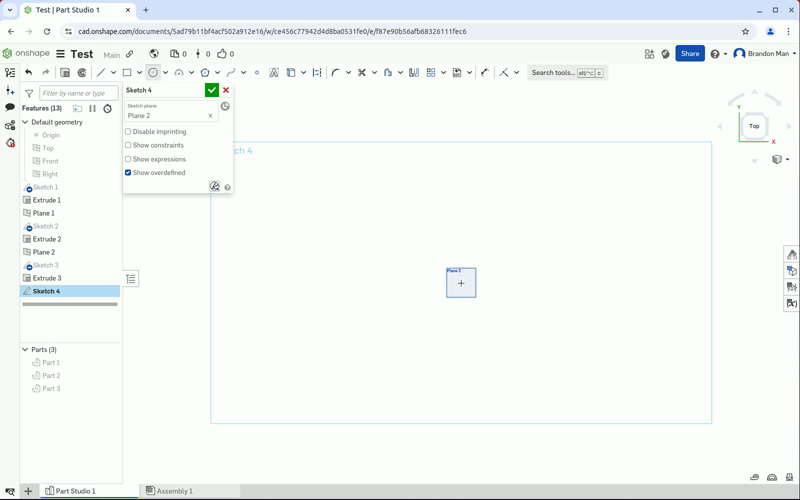
key_up(shift)
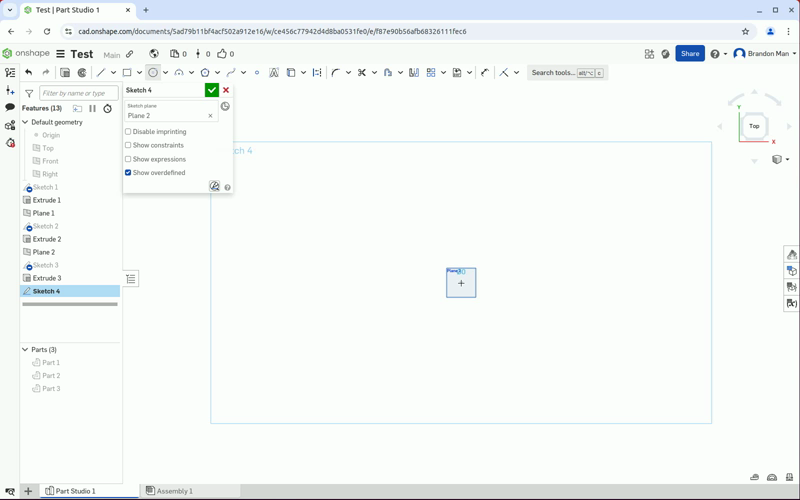
mouse_move(470, 282)
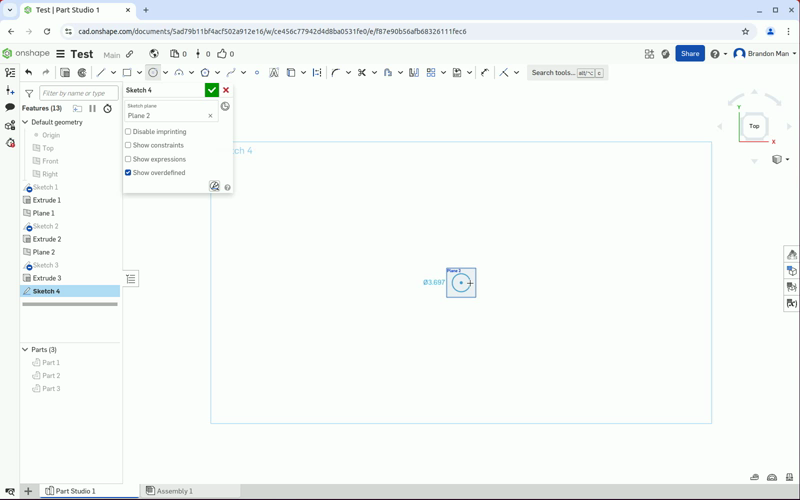
click(470, 282)
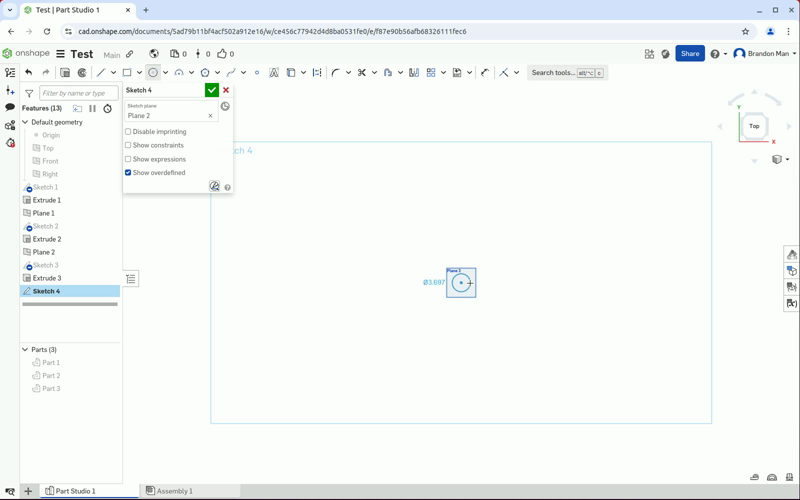
key(esc)
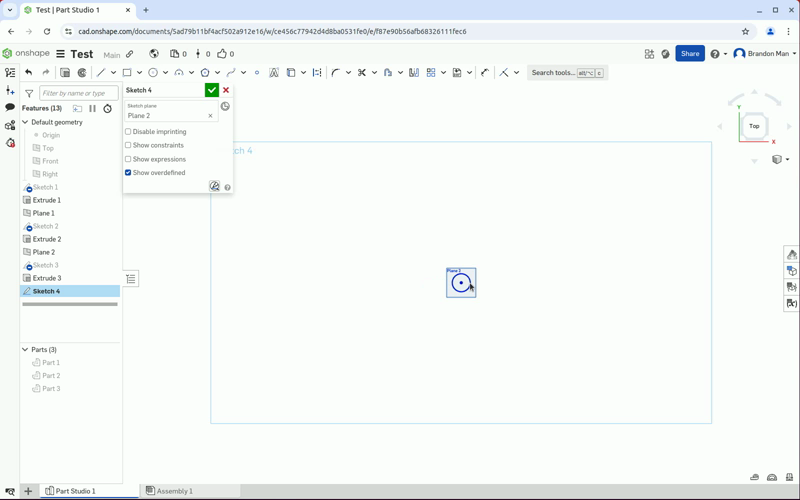
mouse_move(468, 285)
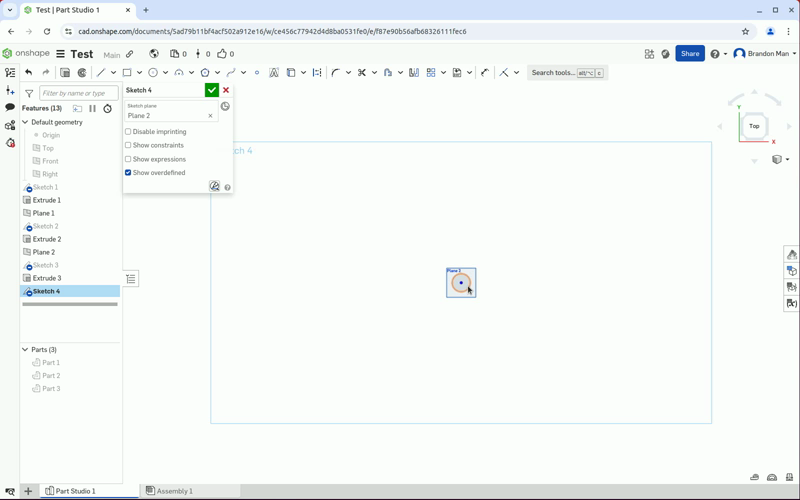
scroll(6)
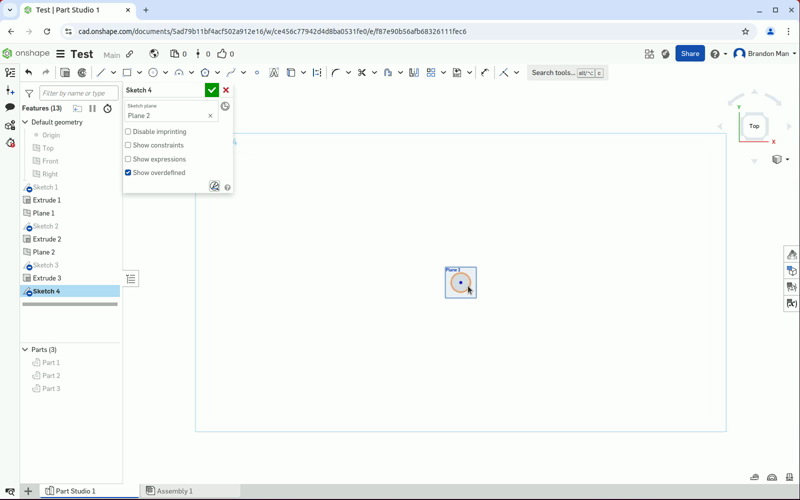
scroll(6)
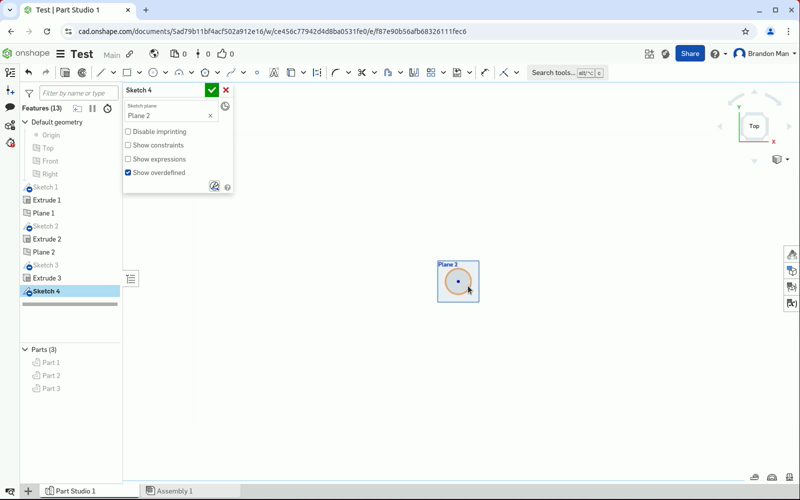
scroll(6)
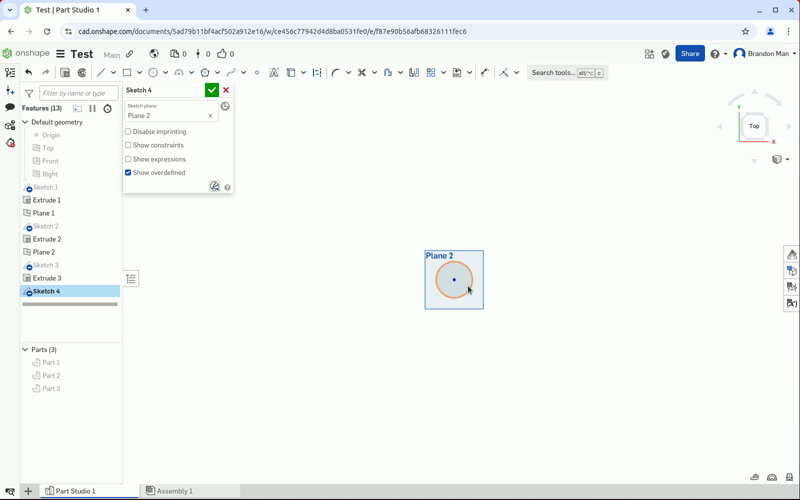
scroll(6)
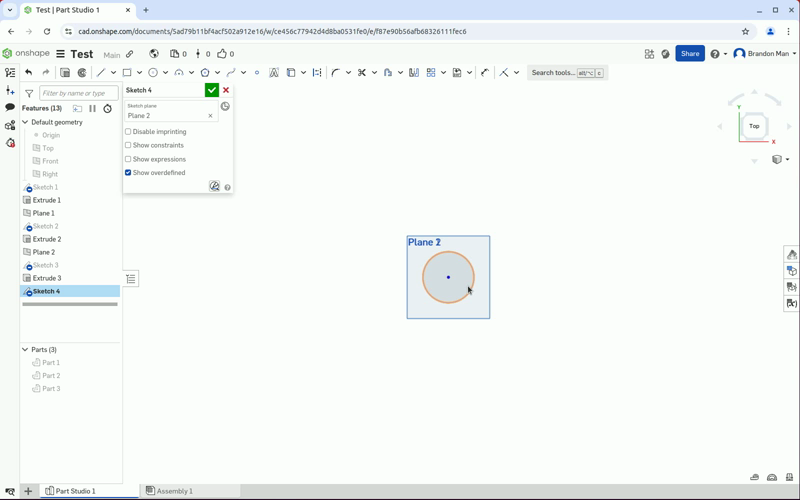
scroll(6)
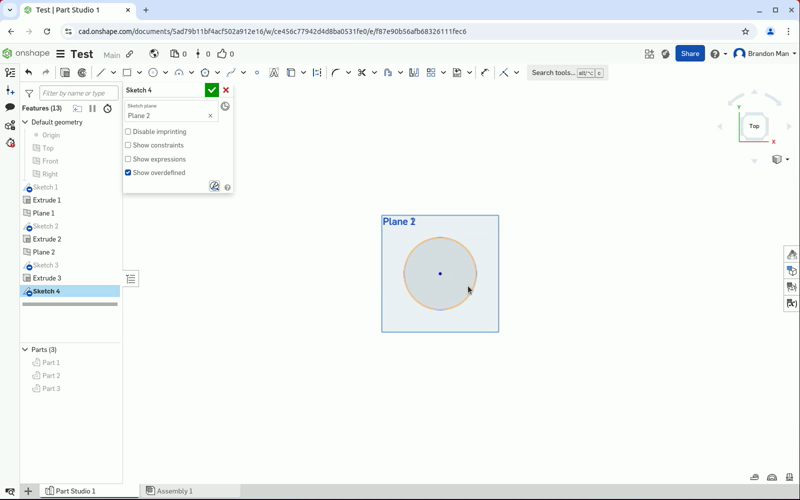
scroll(6)
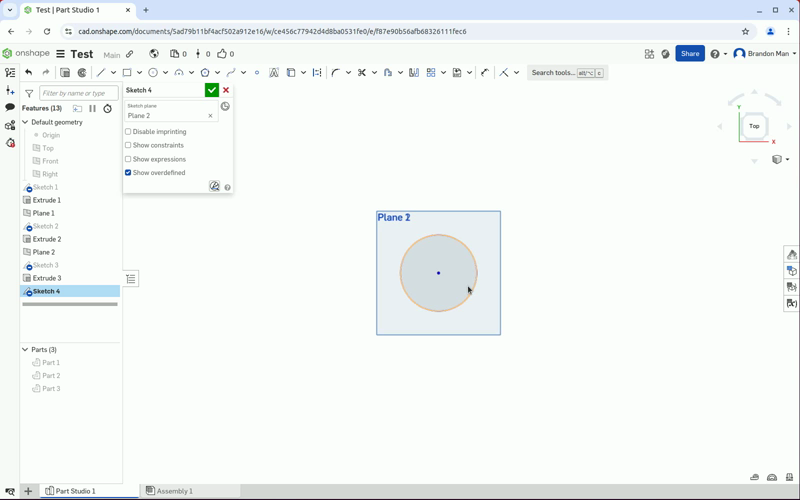
scroll(6)
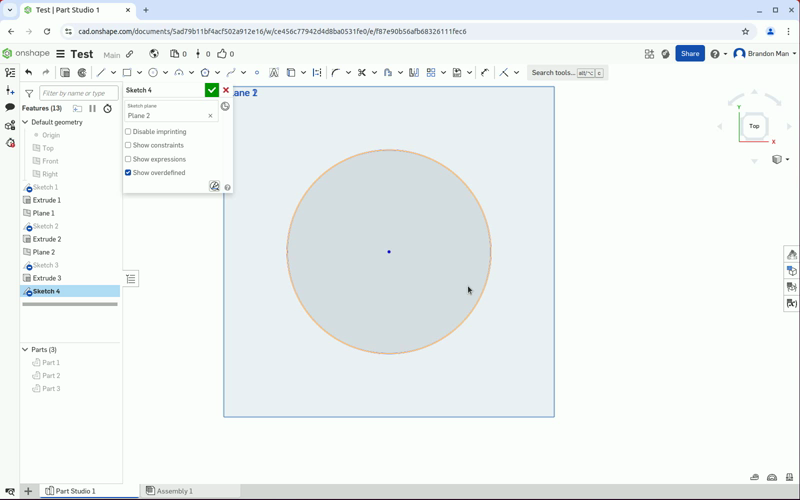
click(468, 285)
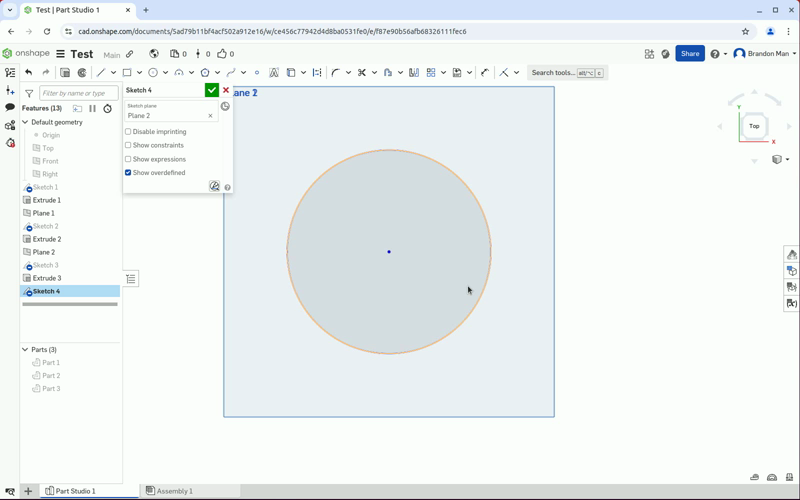
scroll(-6)
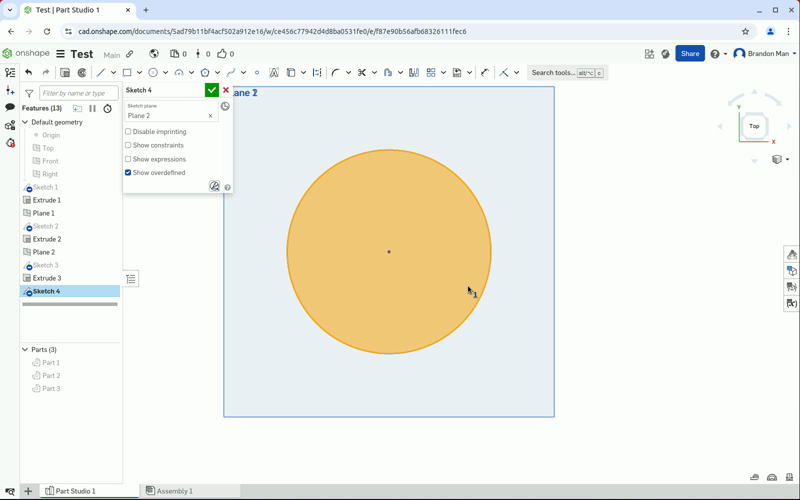
scroll(-6)
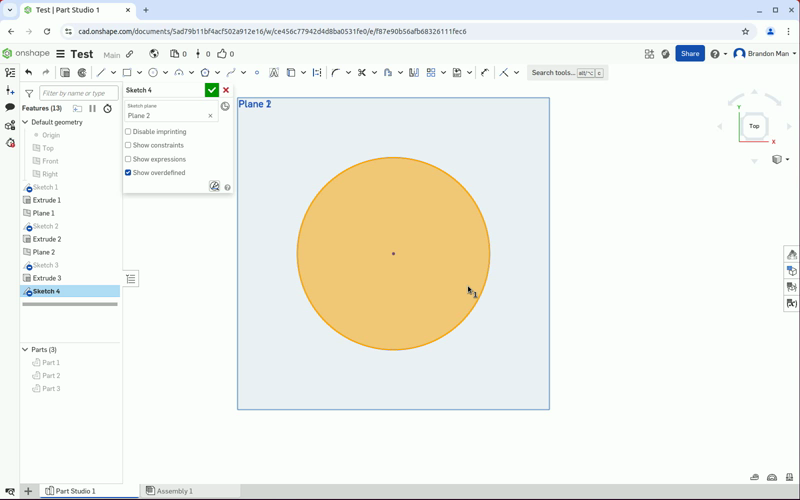
scroll(-6)
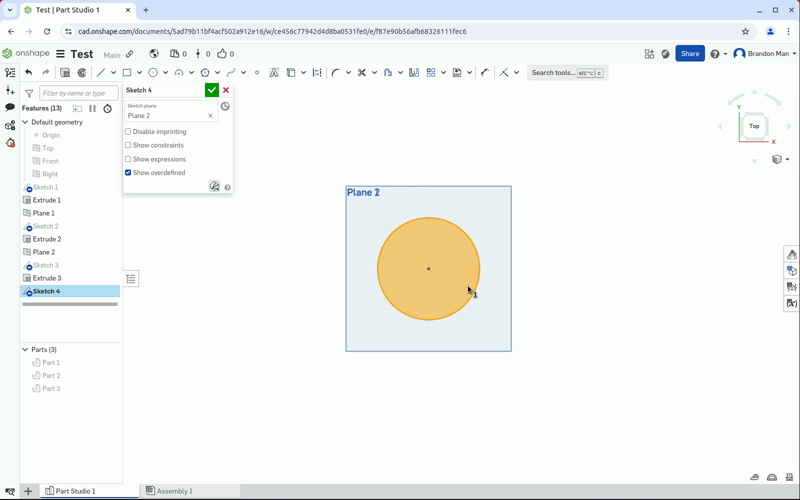
scroll(-6)
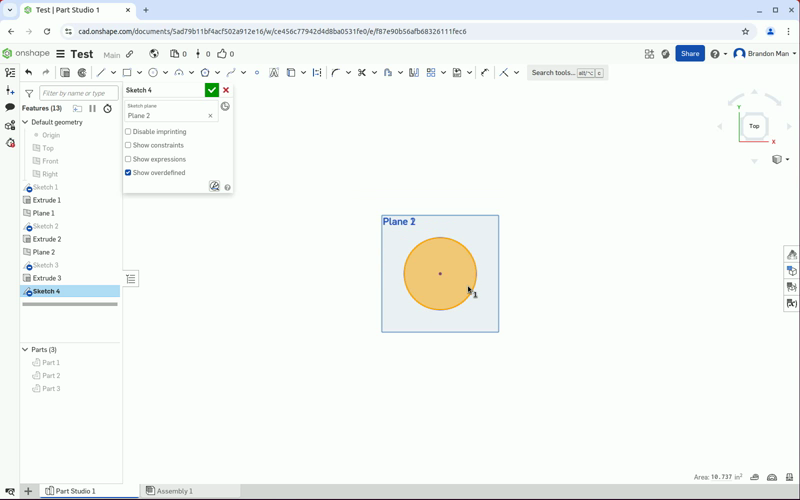
scroll(-6)
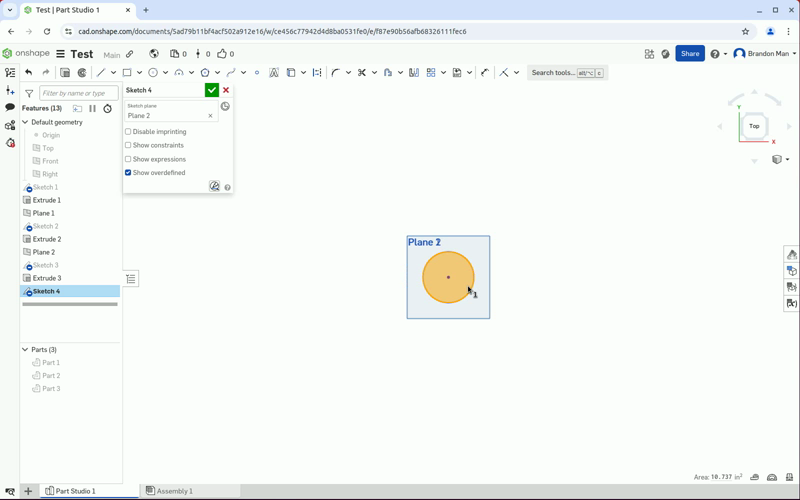
scroll(-6)
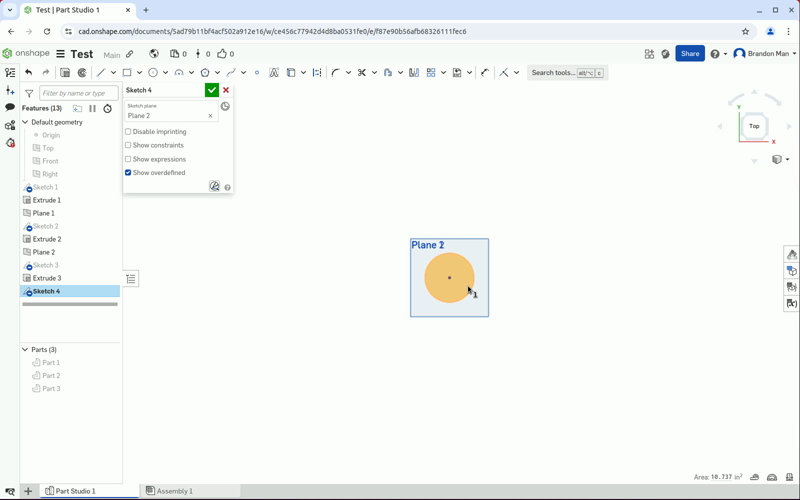
scroll(-6)
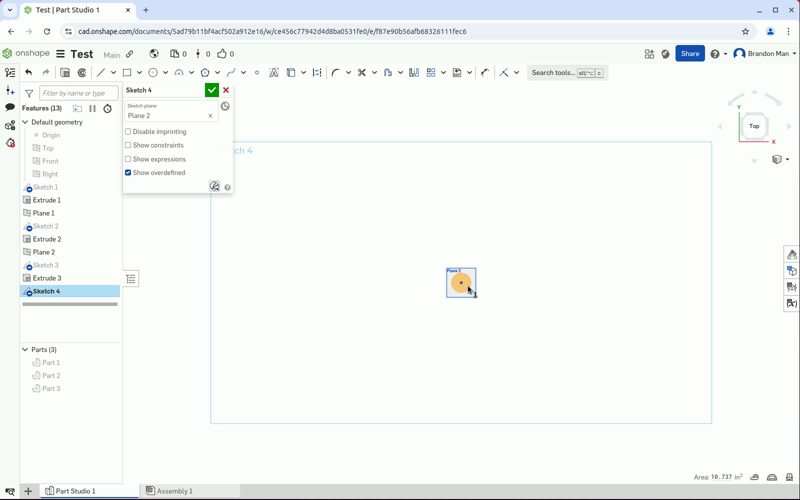
mouse_move(73, 352)
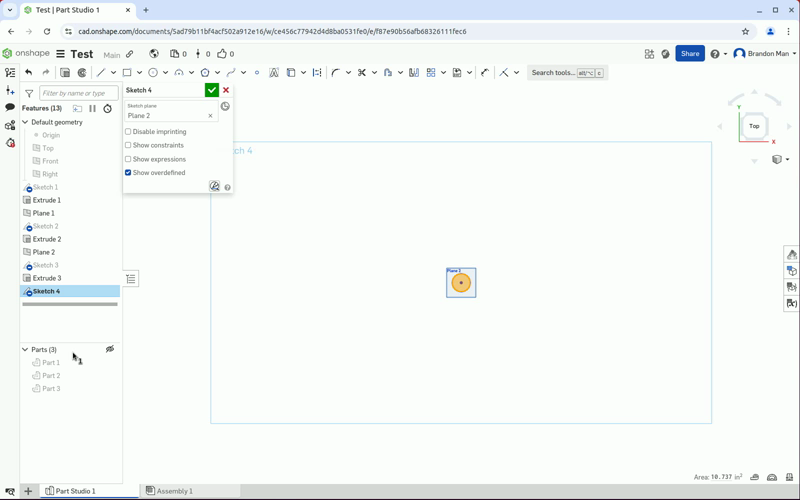
key(shift+y)
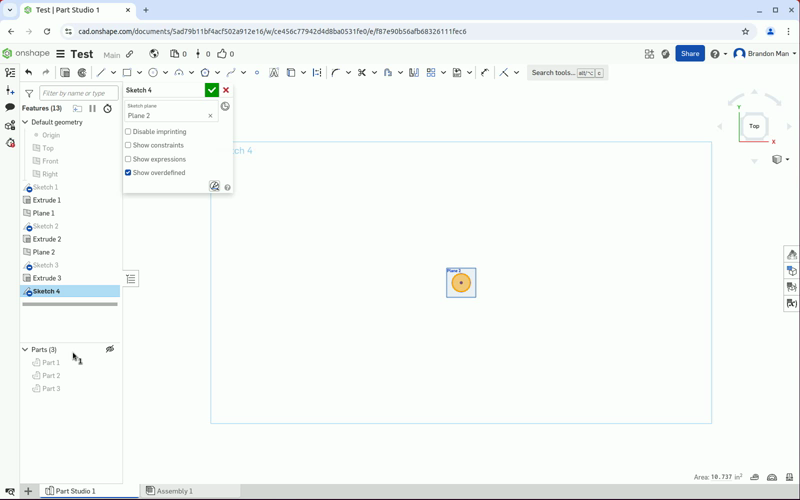
key(shift+e)
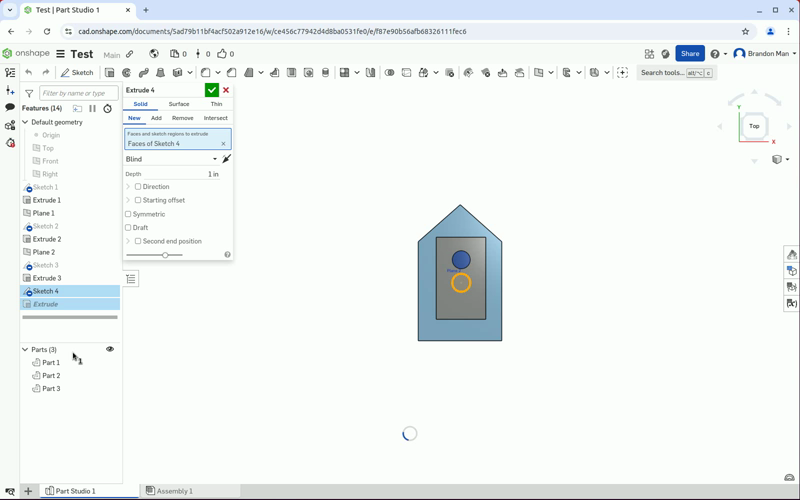
mouse_move(143, 106)
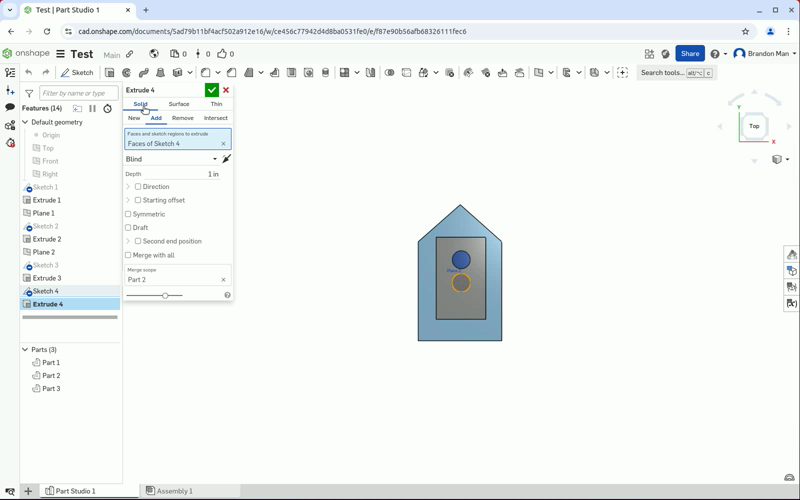
click(143, 106)
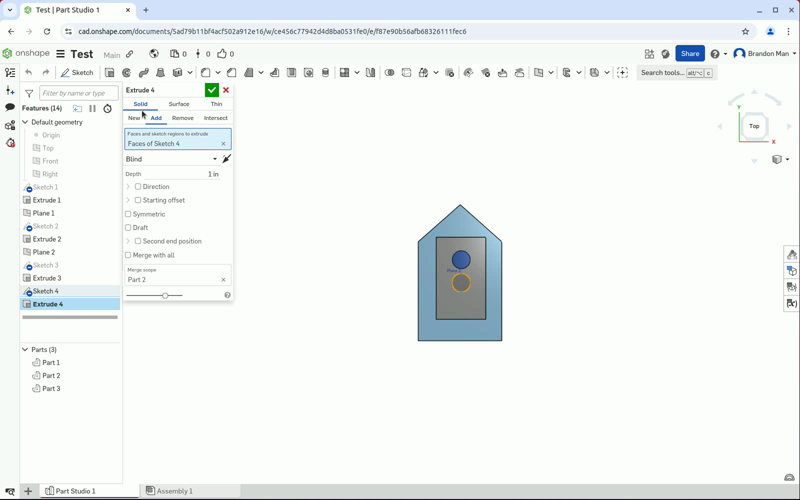
mouse_move(137, 120)
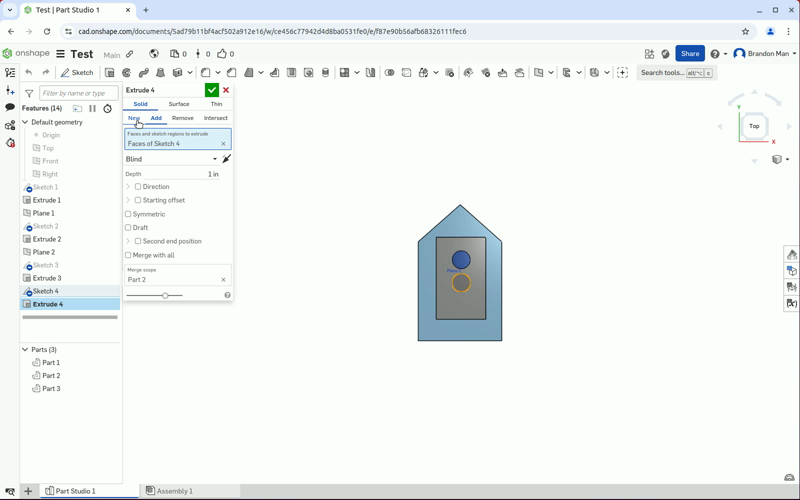
click(137, 120)
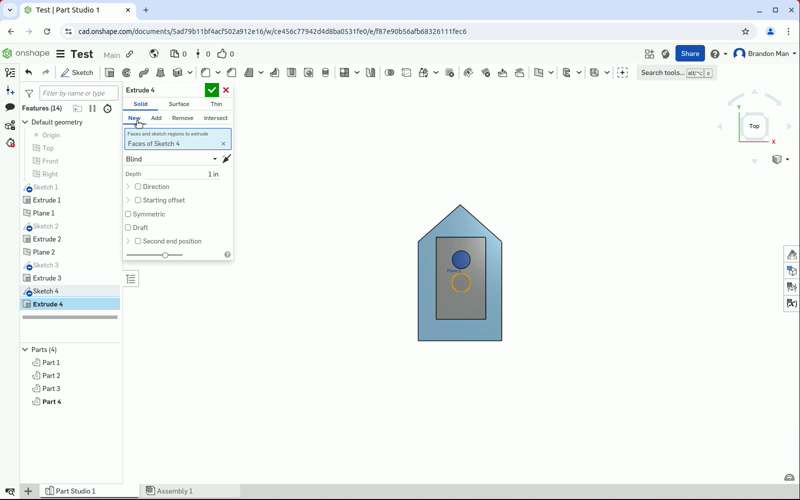
key(tab, 4)
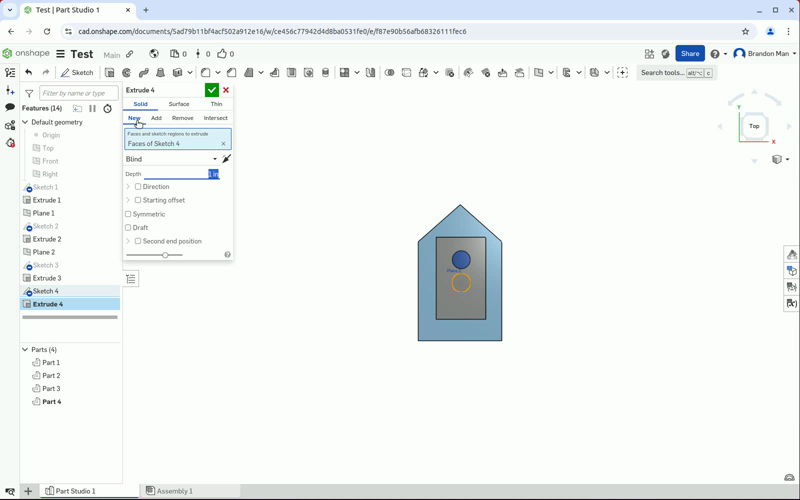
text(6.74)
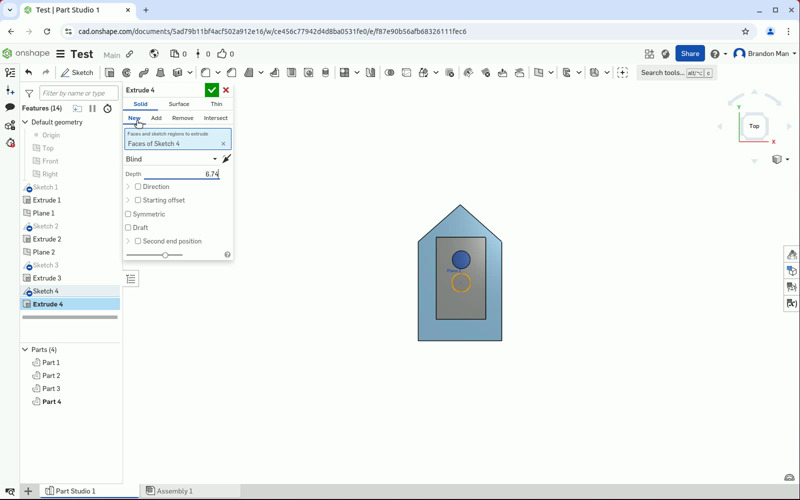
key(enter)
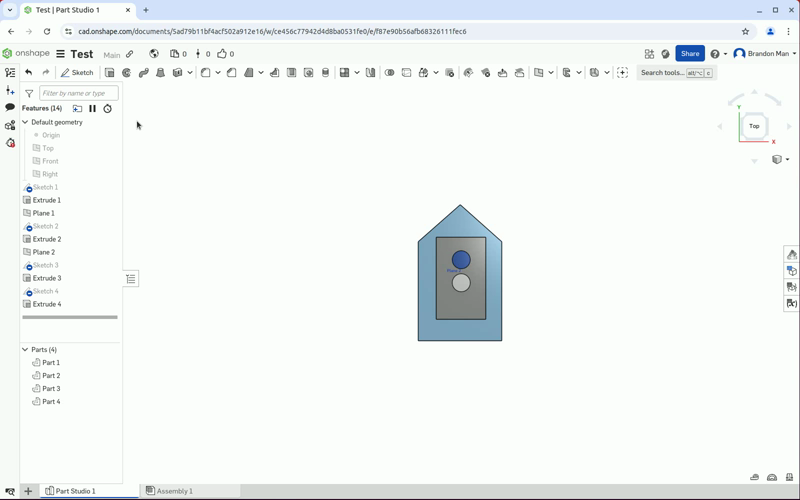
key(shift+h)
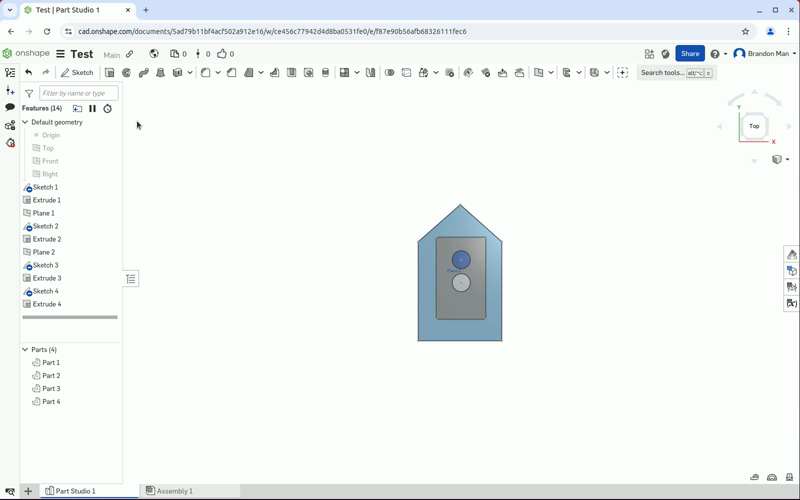
key(shift+h)
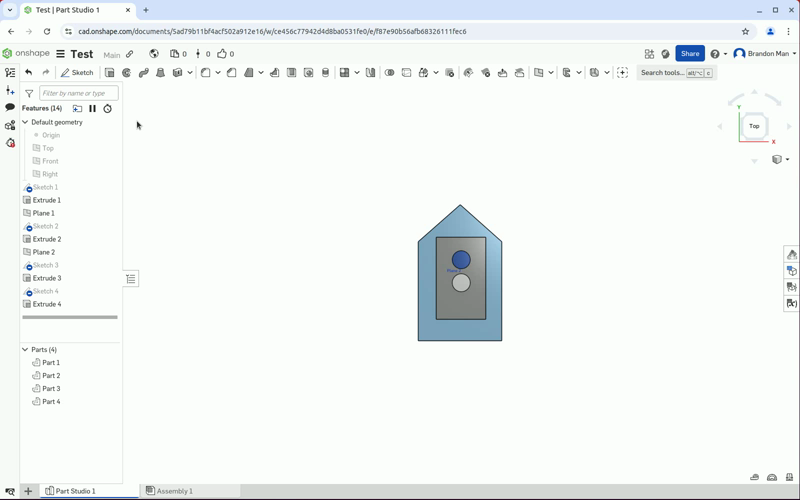
mouse_move(73, 189)
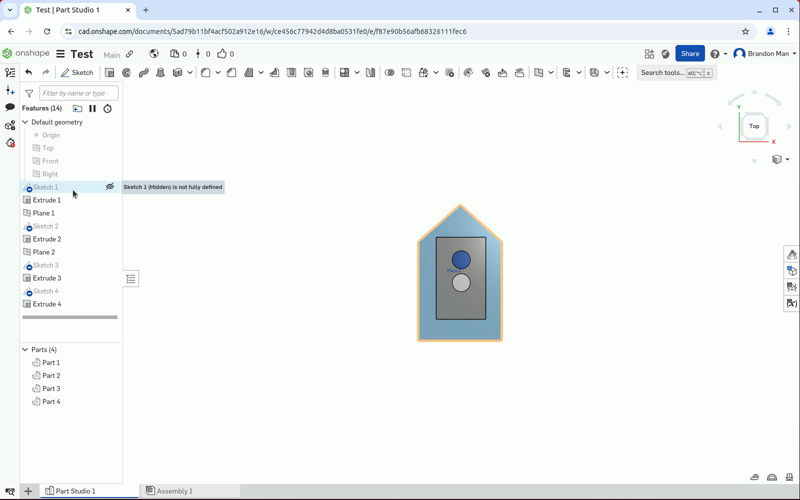
click(73, 189)
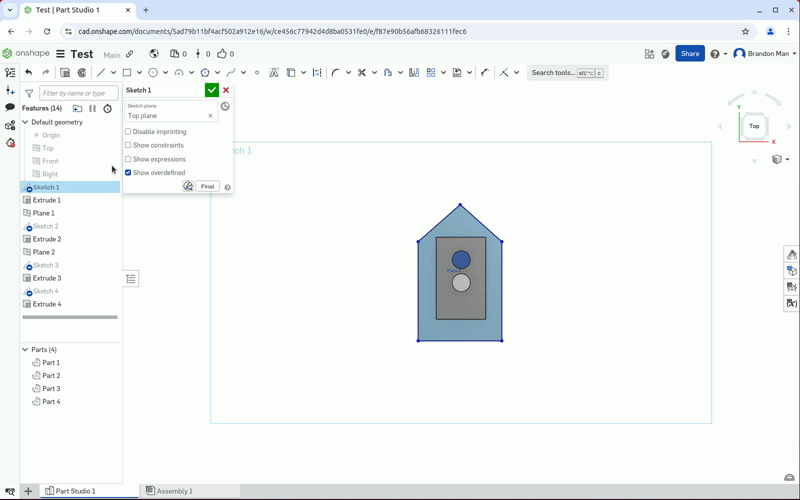
mouse_move(229, 92)
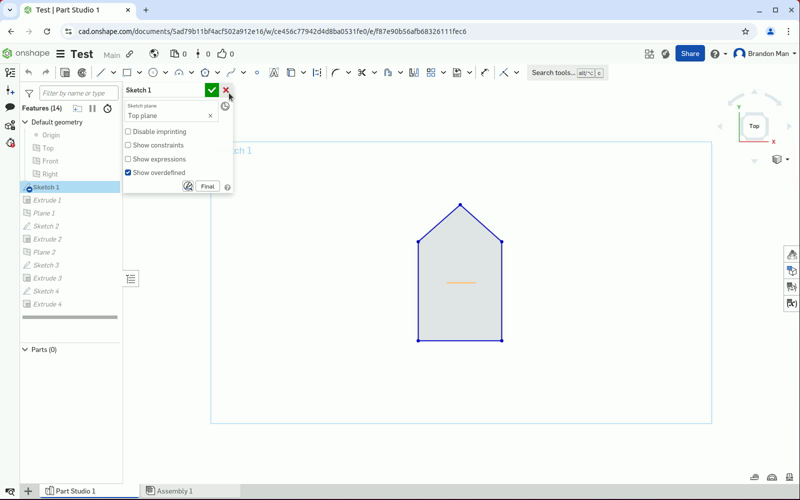
click(229, 92)
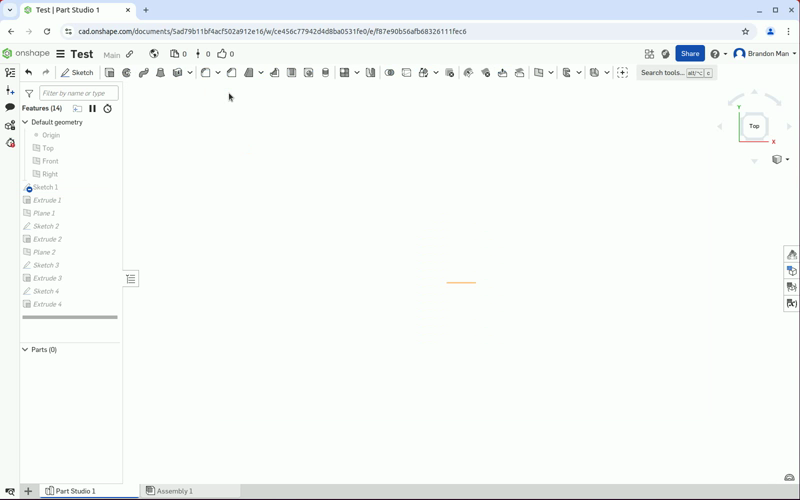
key(shift+s)
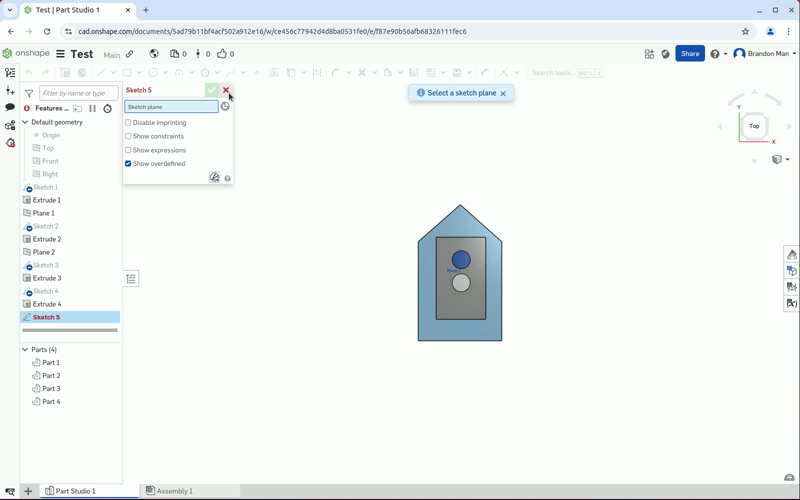
mouse_move(73, 254)
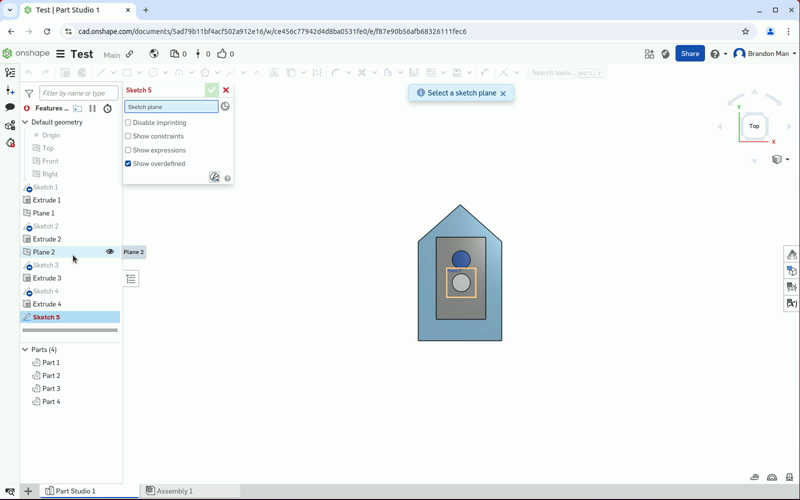
click(73, 254)
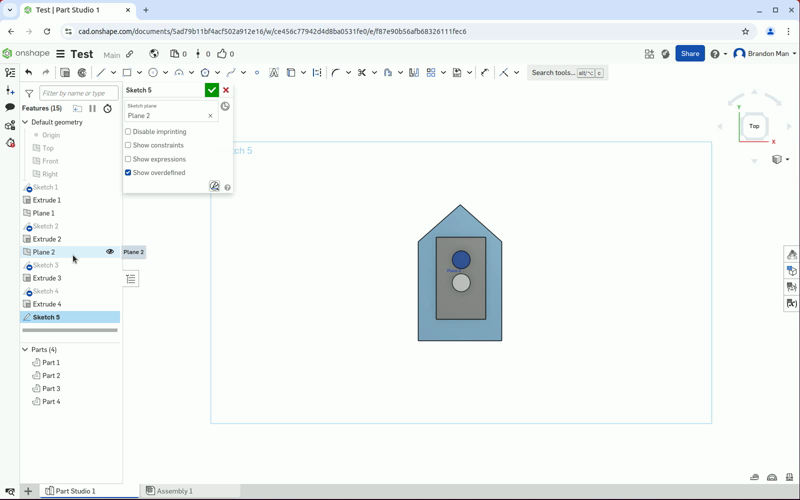
mouse_move(73, 352)
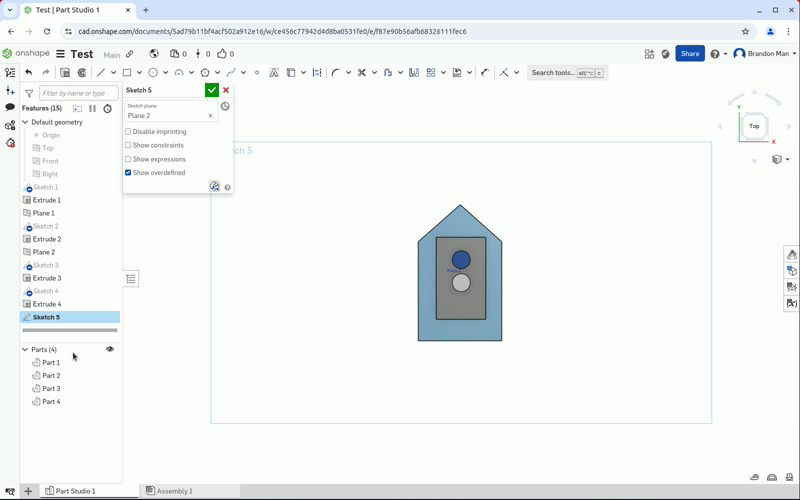
key(y)
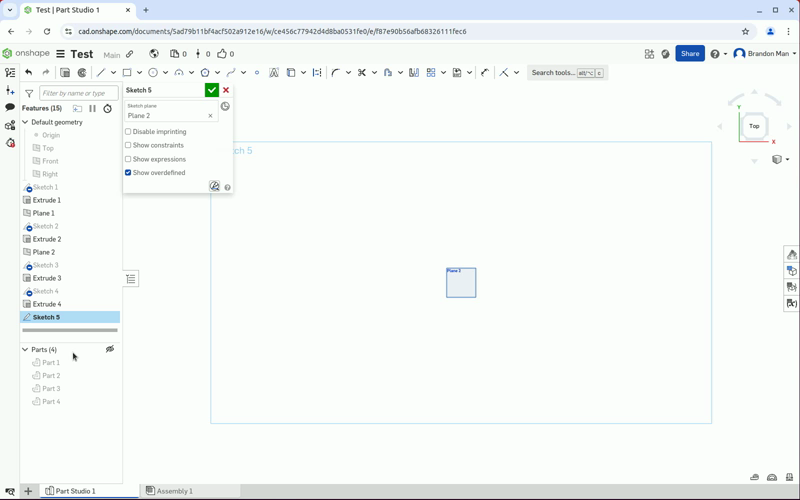
key(c)
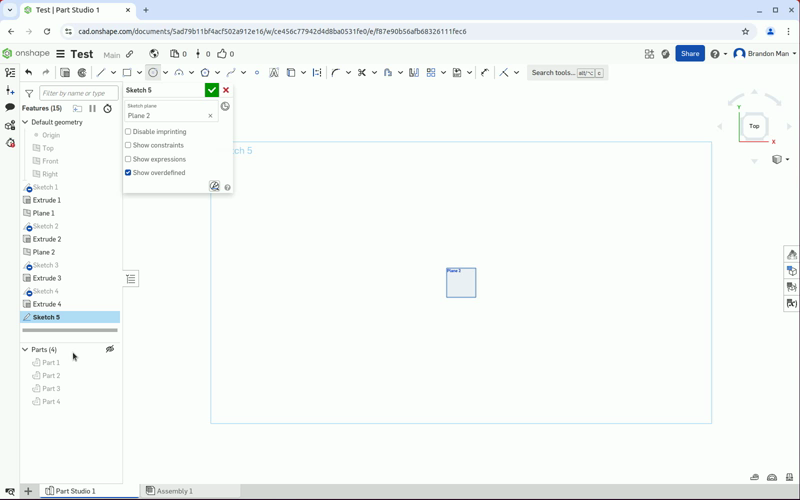
key_down(shift)
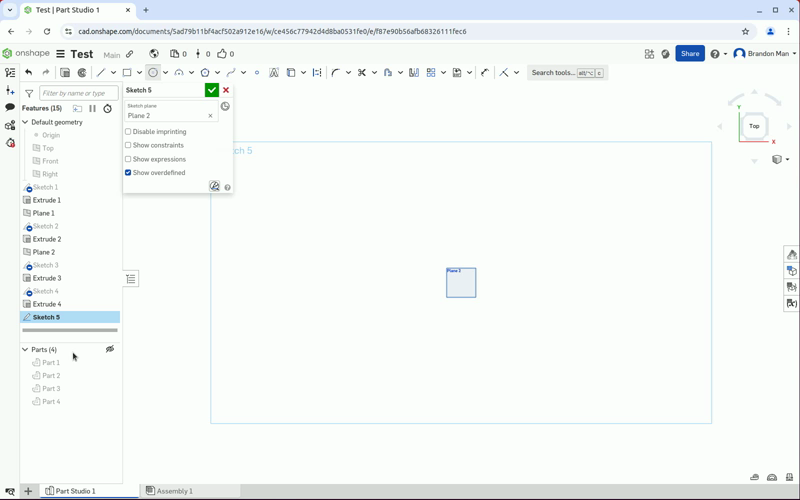
mouse_move(461, 306)
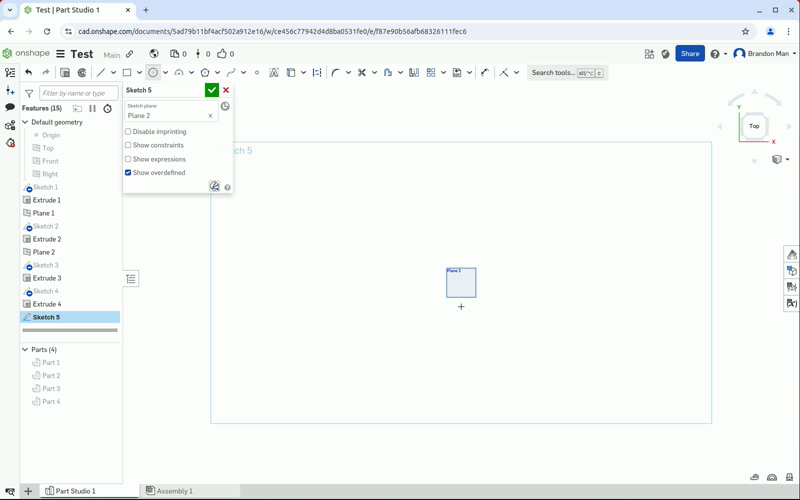
click(461, 306)
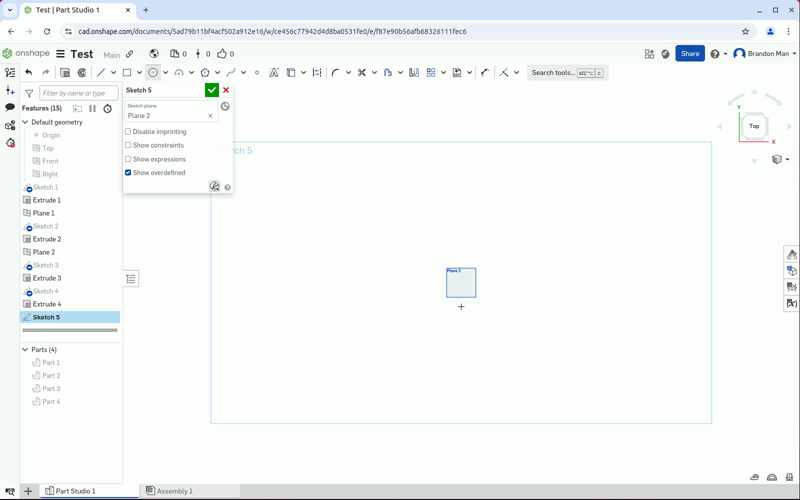
key_up(shift)
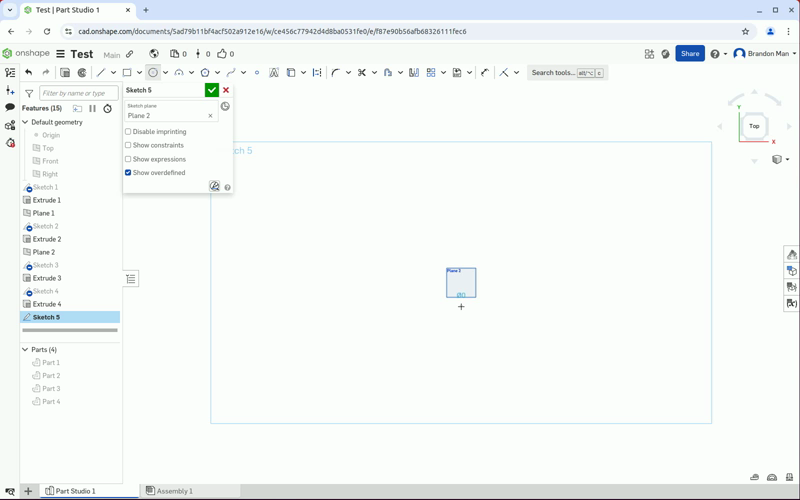
mouse_move(470, 306)
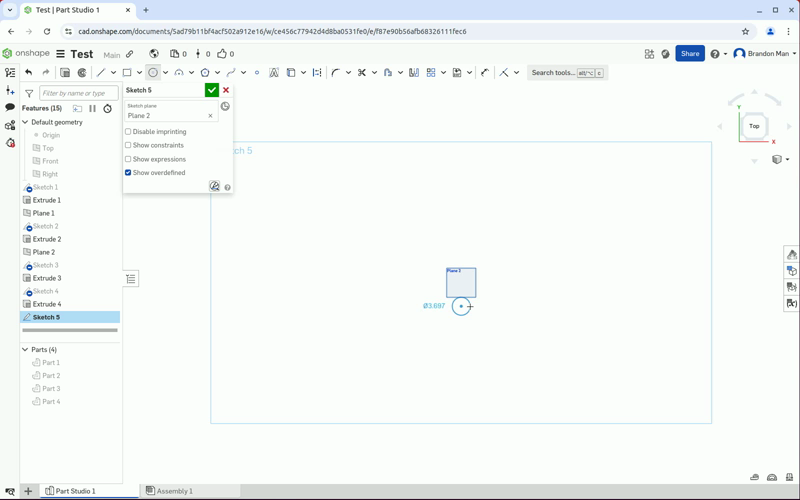
click(470, 306)
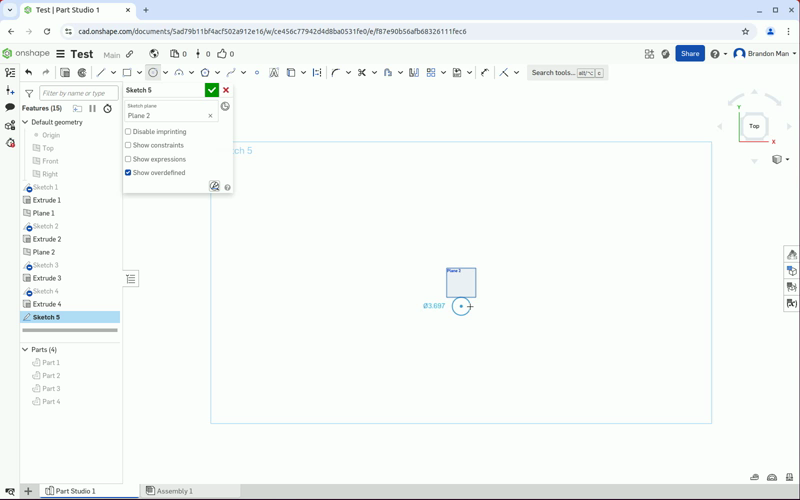
key(esc)
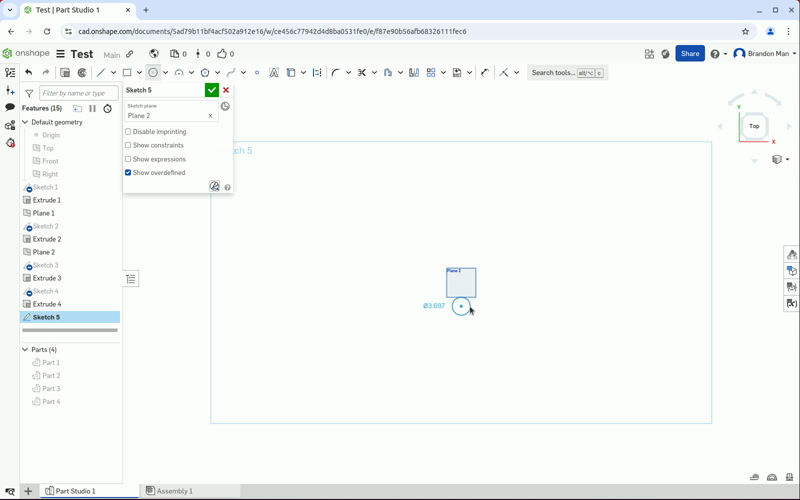
mouse_move(466, 312)
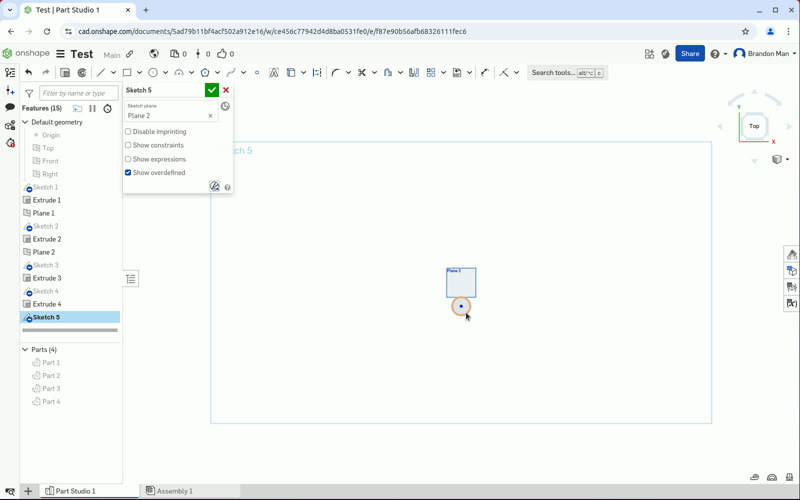
scroll(6)
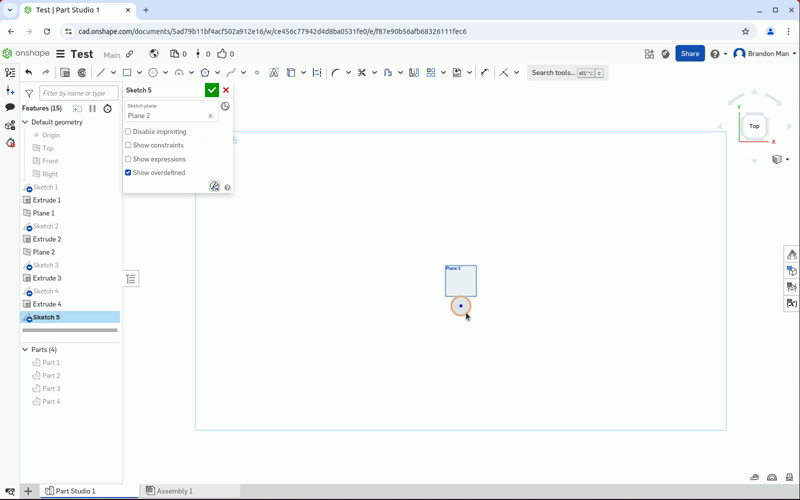
scroll(6)
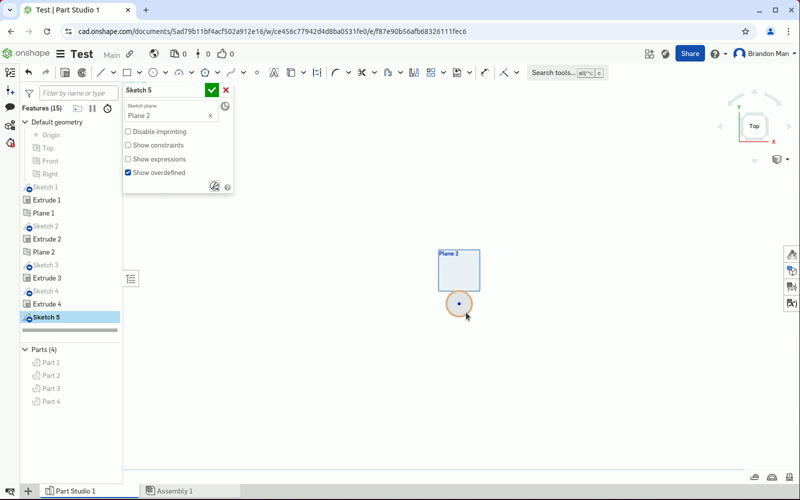
scroll(6)
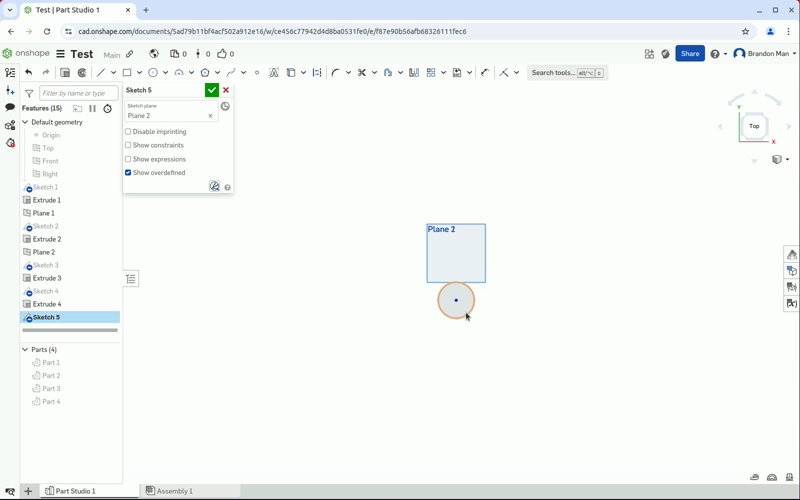
scroll(6)
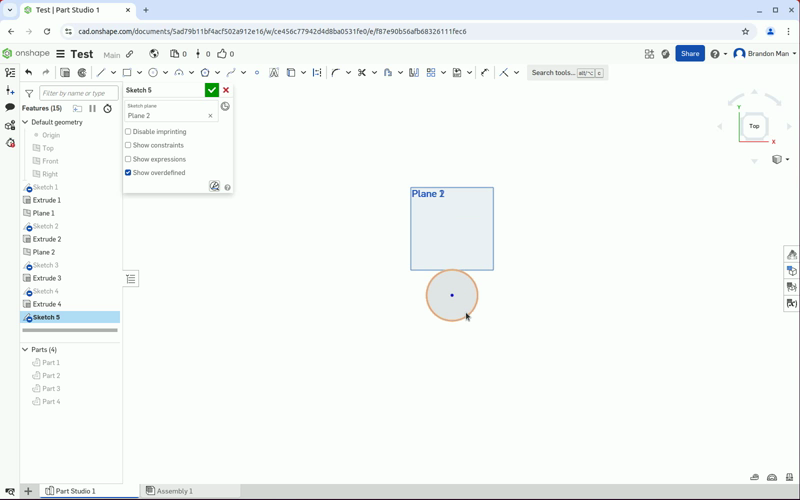
scroll(6)
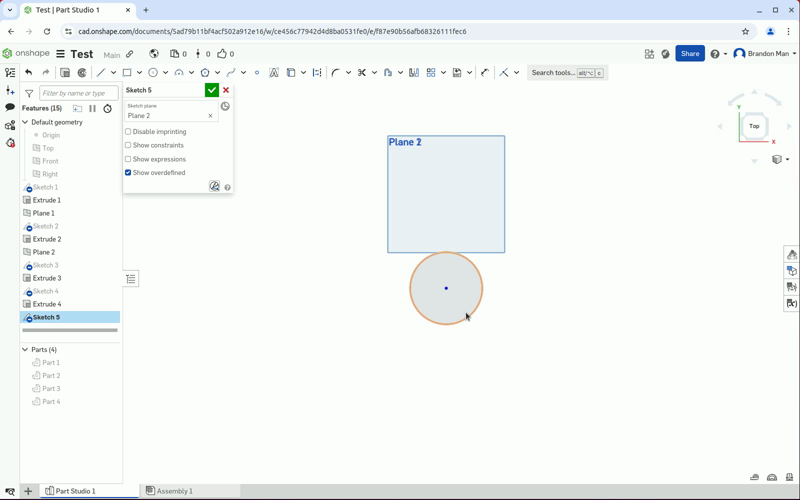
scroll(6)
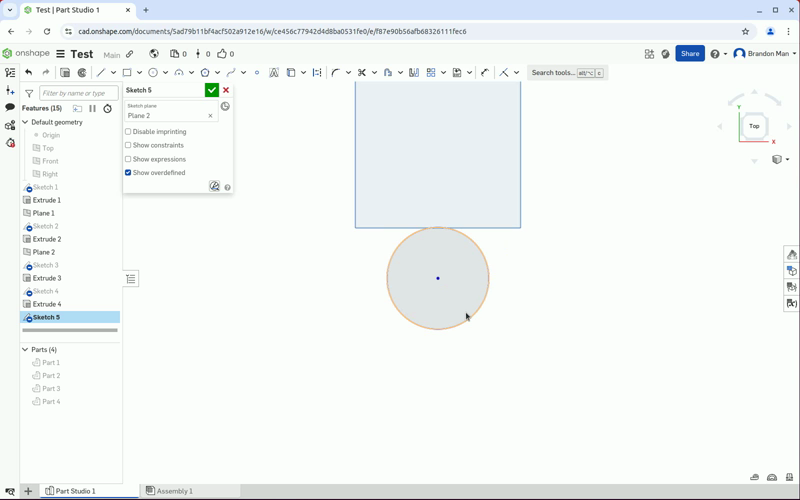
scroll(6)
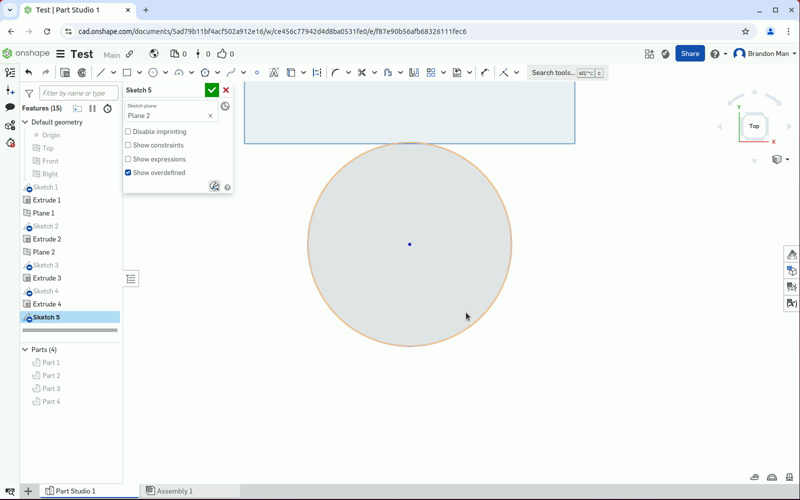
click(466, 312)
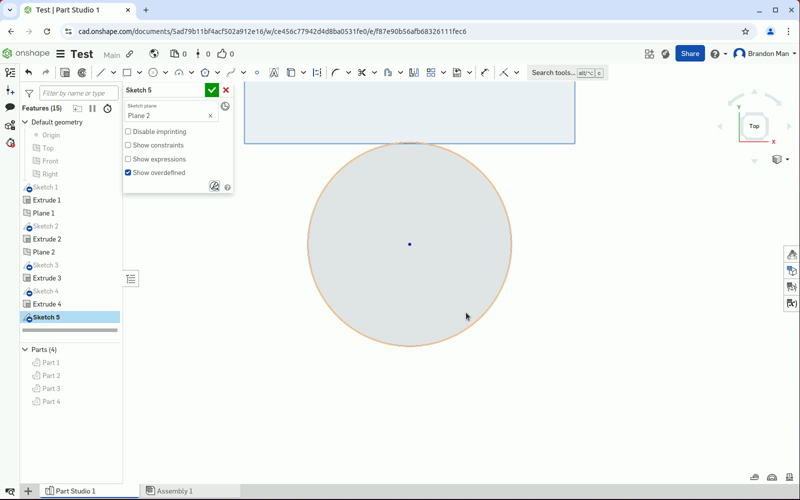
scroll(-6)
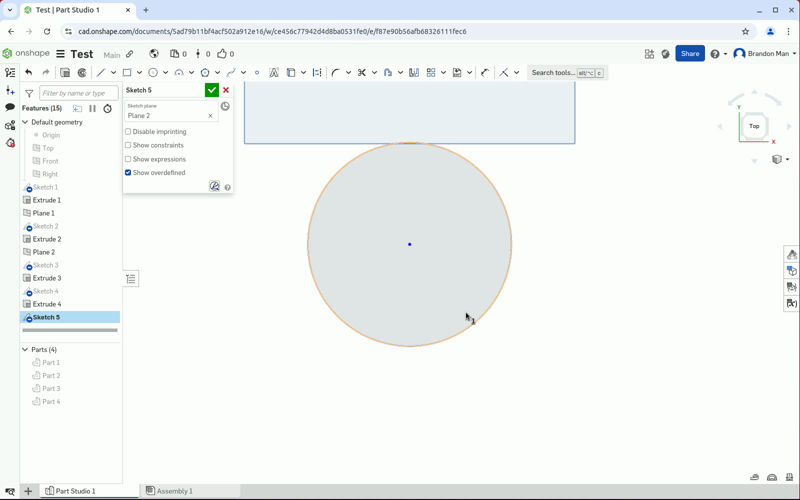
scroll(-6)
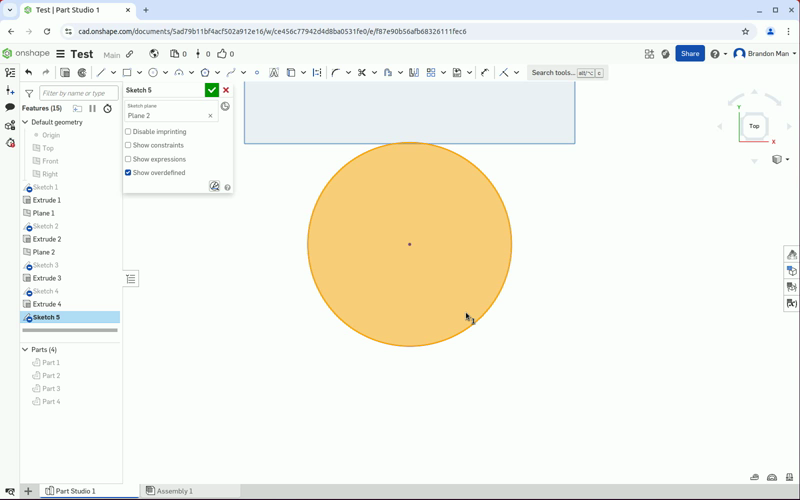
scroll(-6)
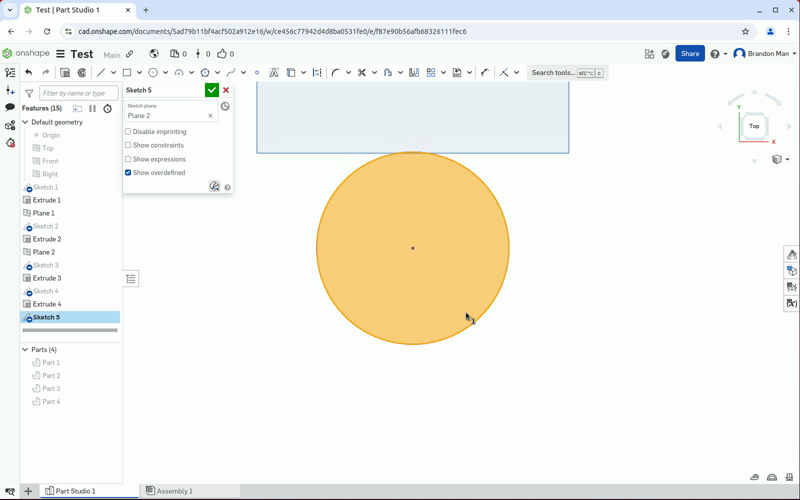
scroll(-6)
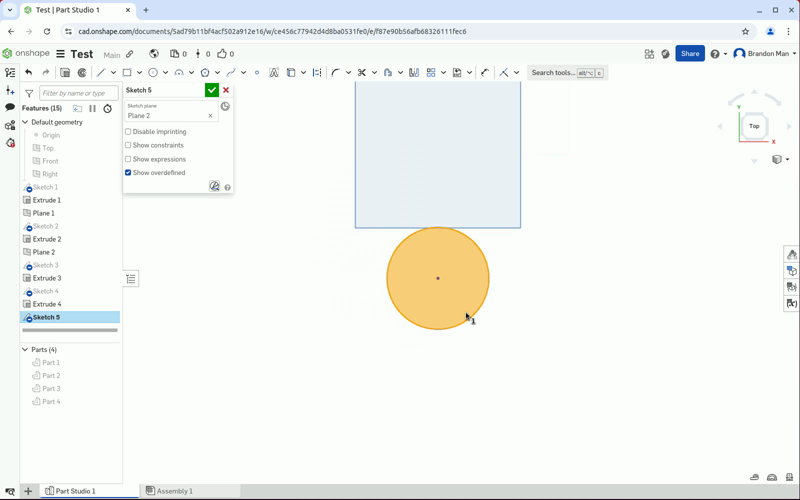
scroll(-6)
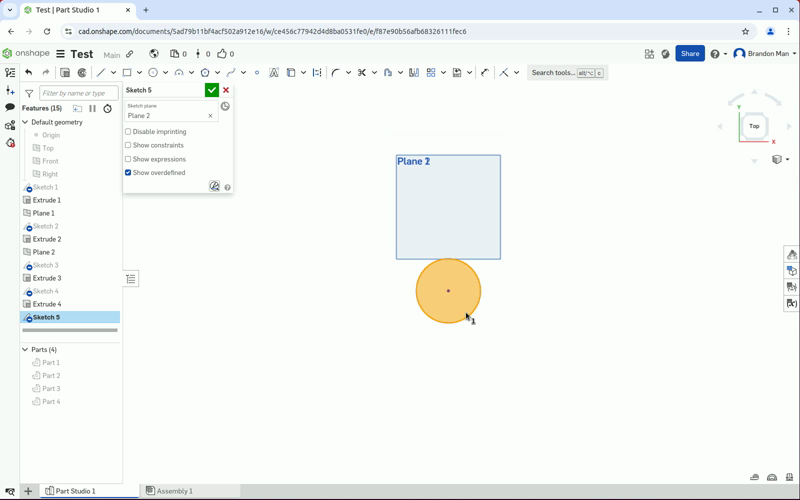
scroll(-6)
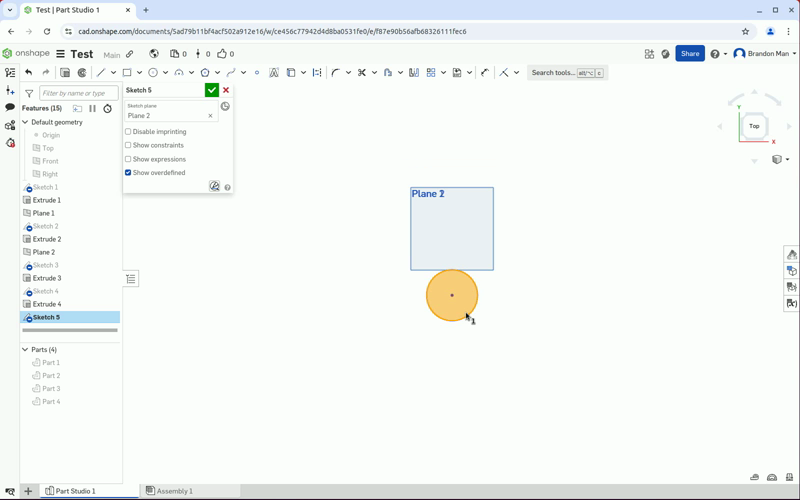
scroll(-6)
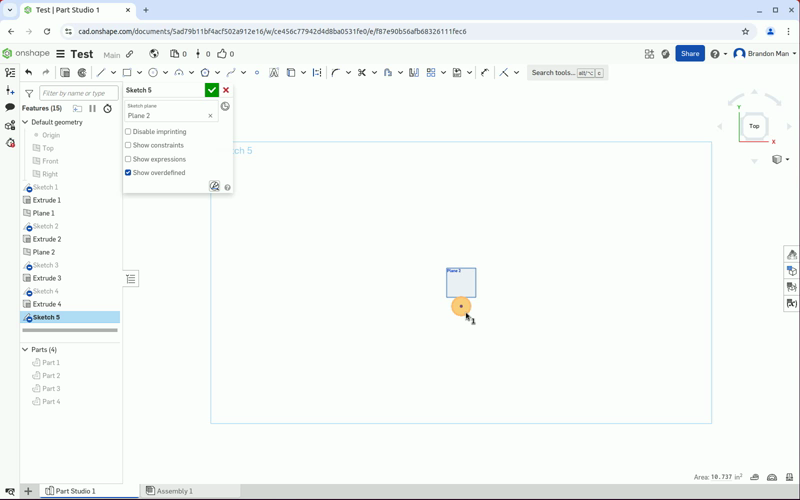
mouse_move(73, 352)
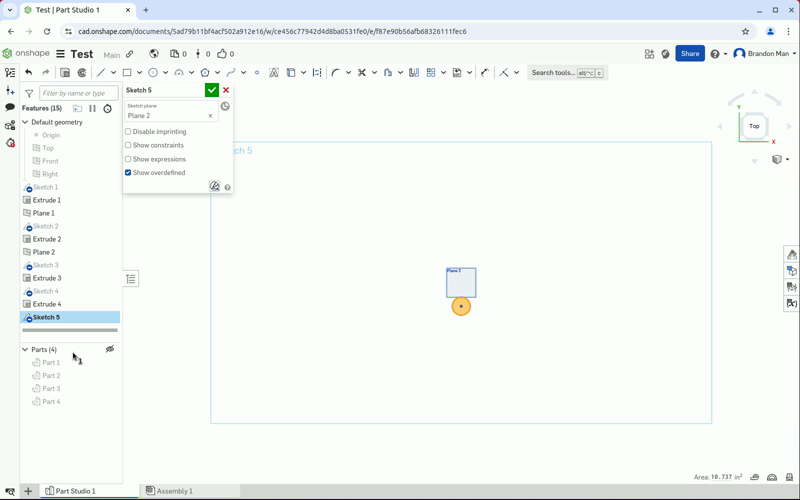
key(shift+y)
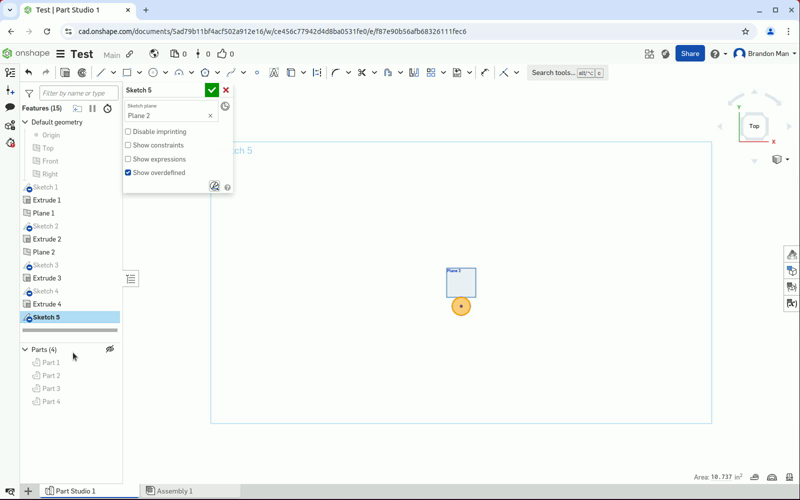
key(shift+e)
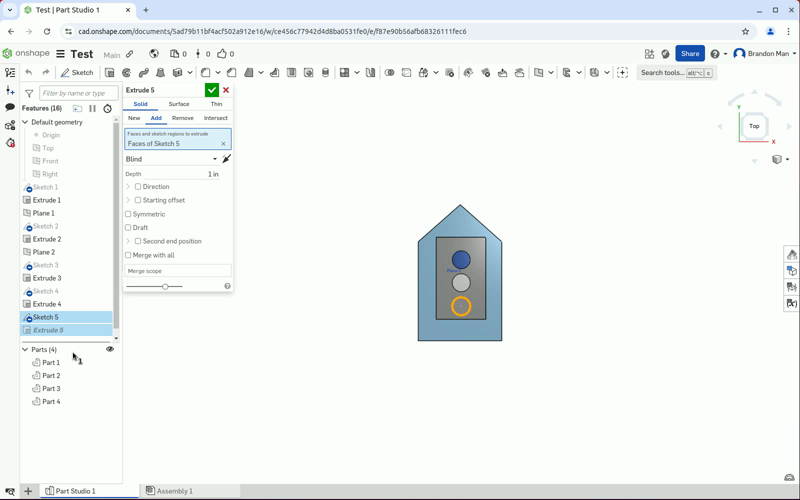
mouse_move(143, 106)
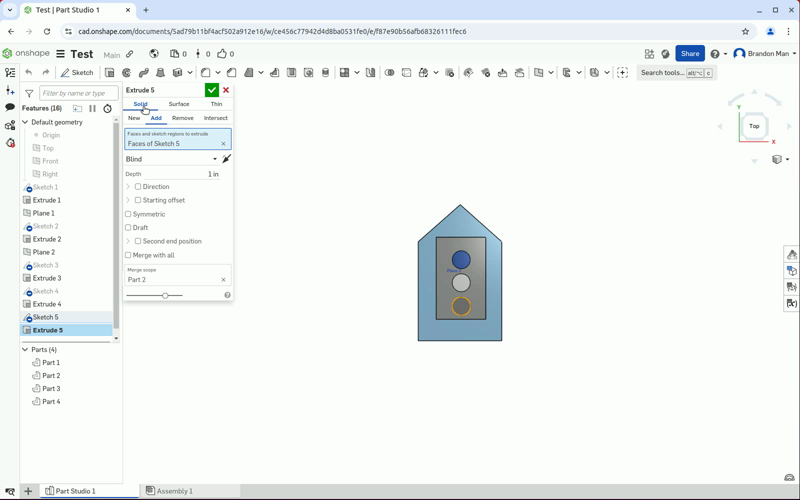
click(143, 106)
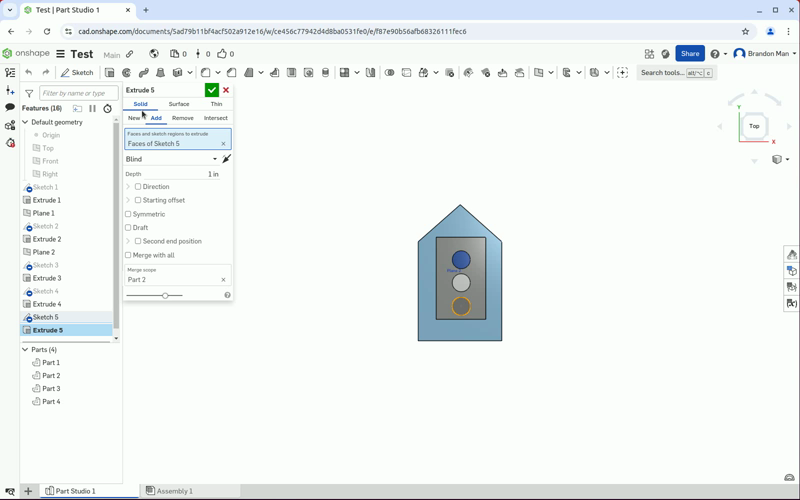
mouse_move(137, 120)
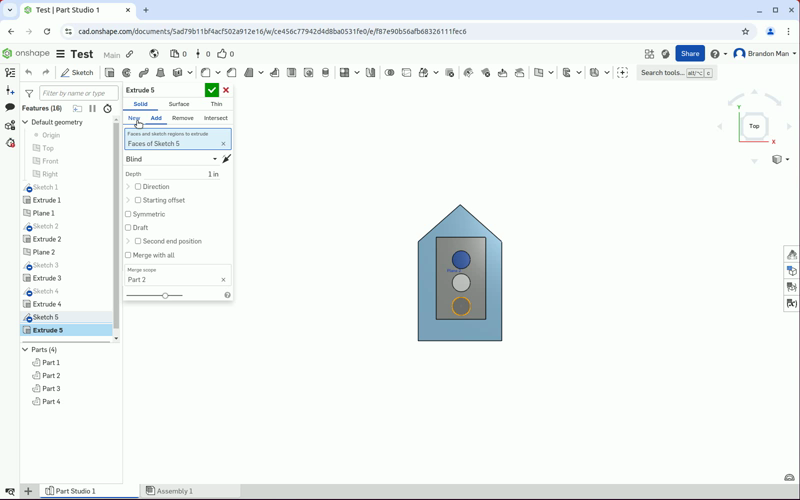
click(137, 120)
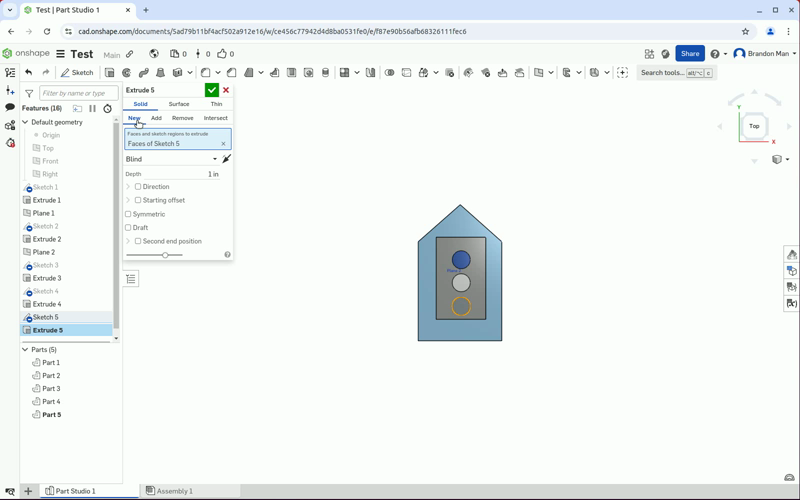
key(tab, 4)
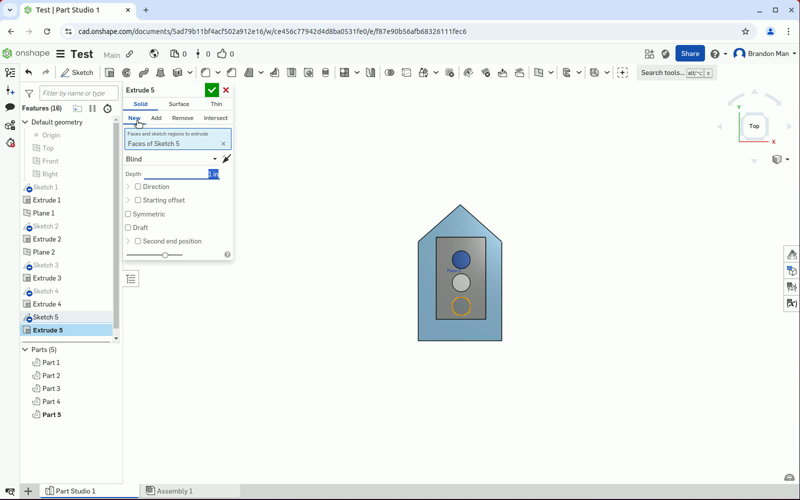
text(6.74)
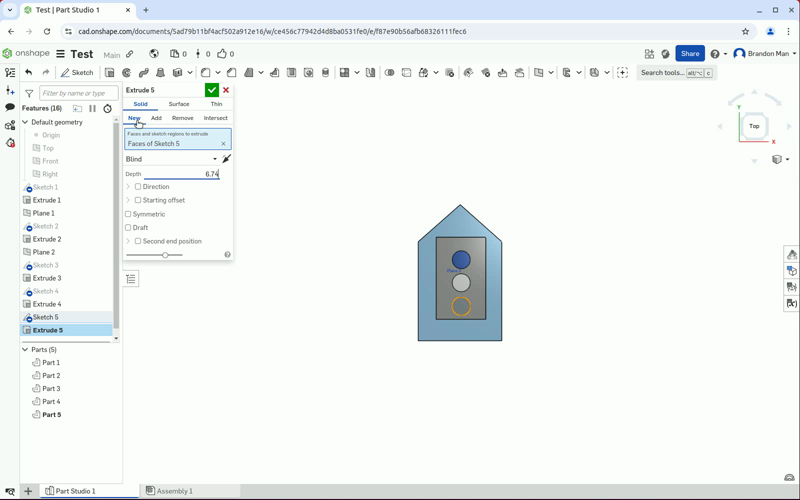
key(enter)
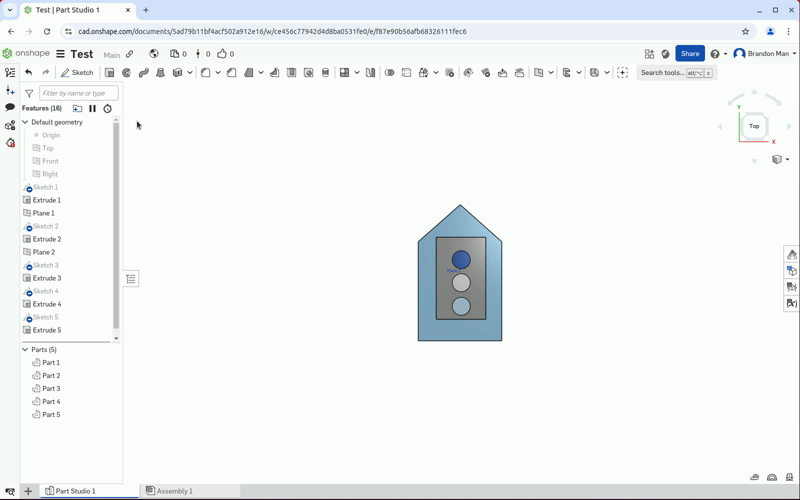
key(shift+h)
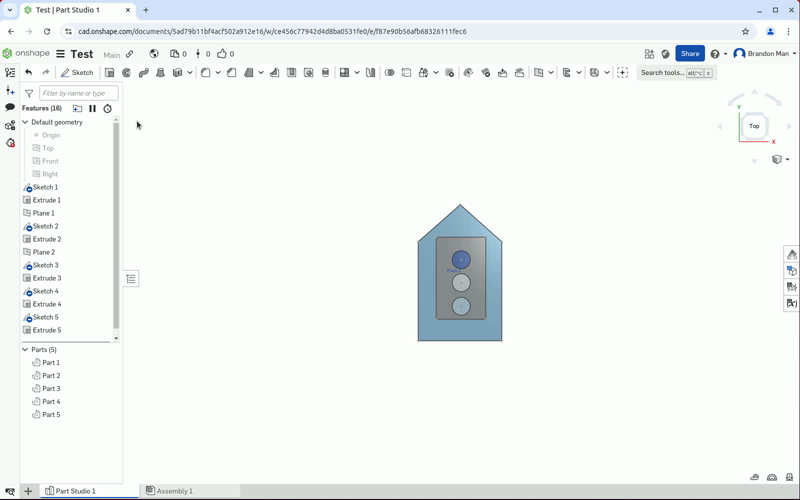
key(shift+h)
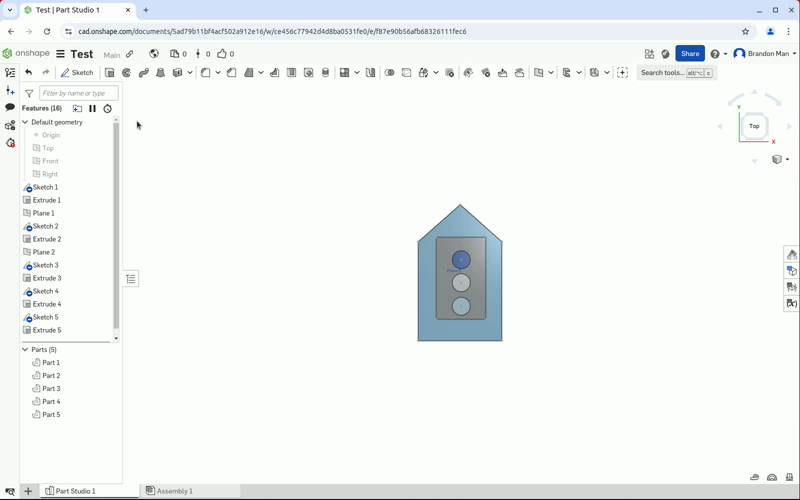
key(shift+7)
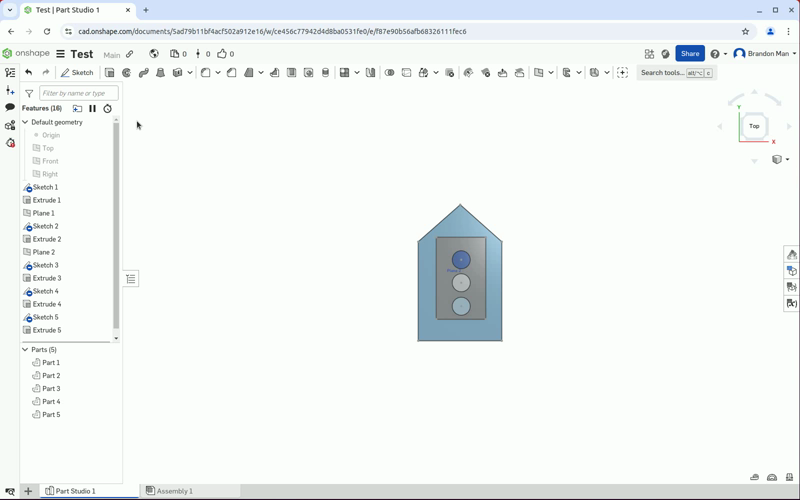
key(up, 3)
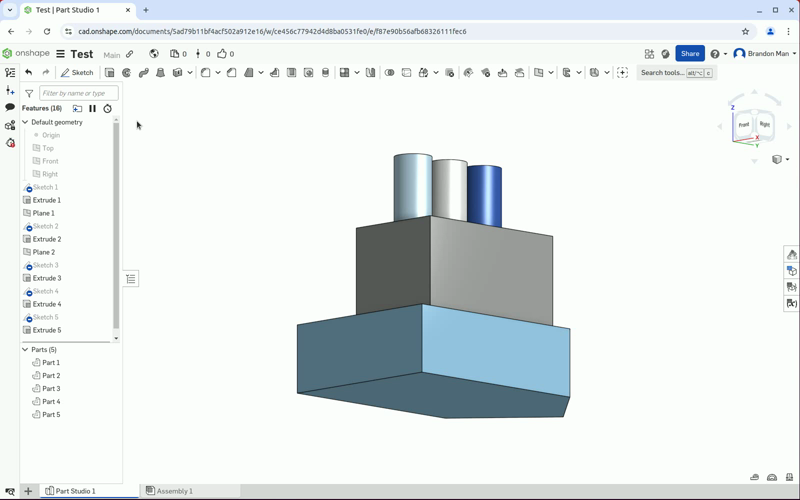
key(left, 3)
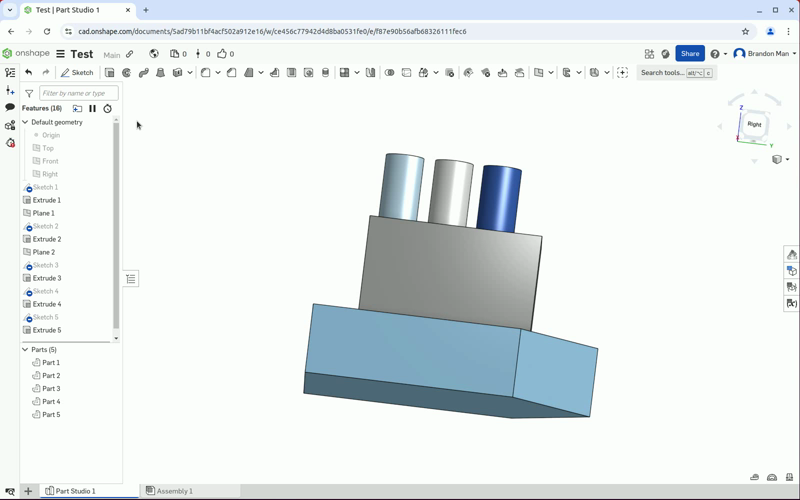
key(right, 3)
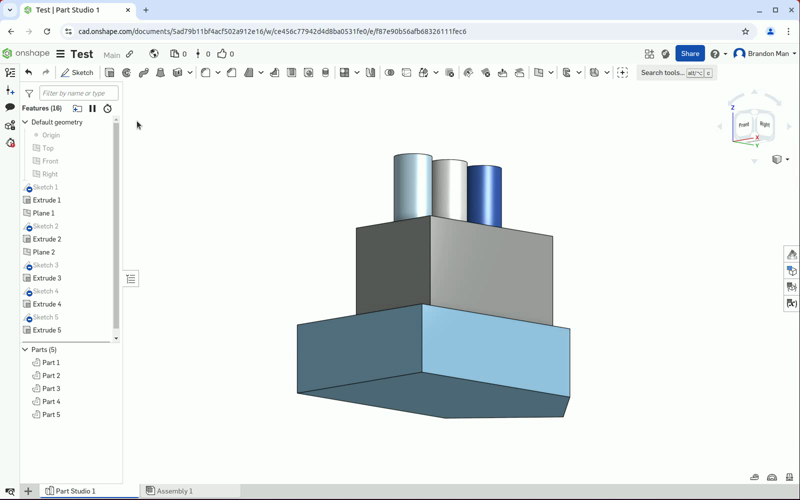
key(down, 3)
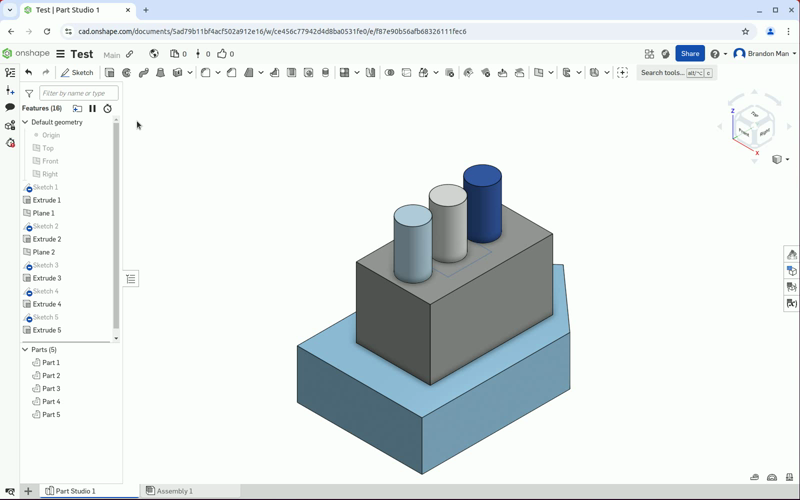
mouse_move(69, 189)
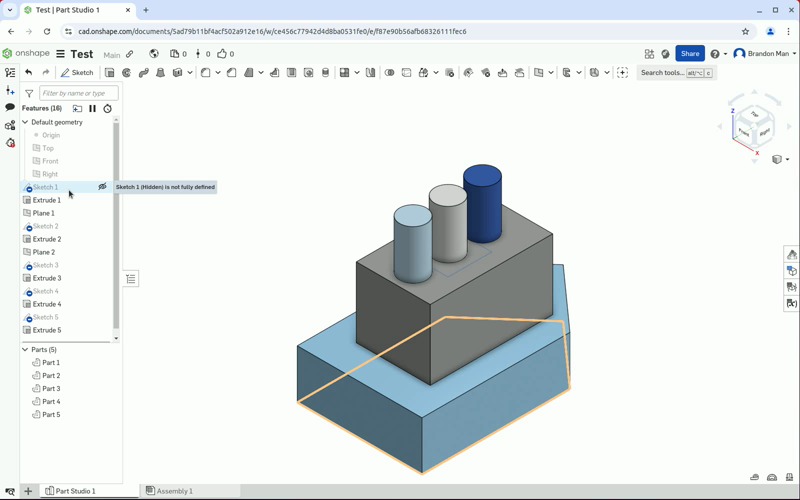
click(69, 189)